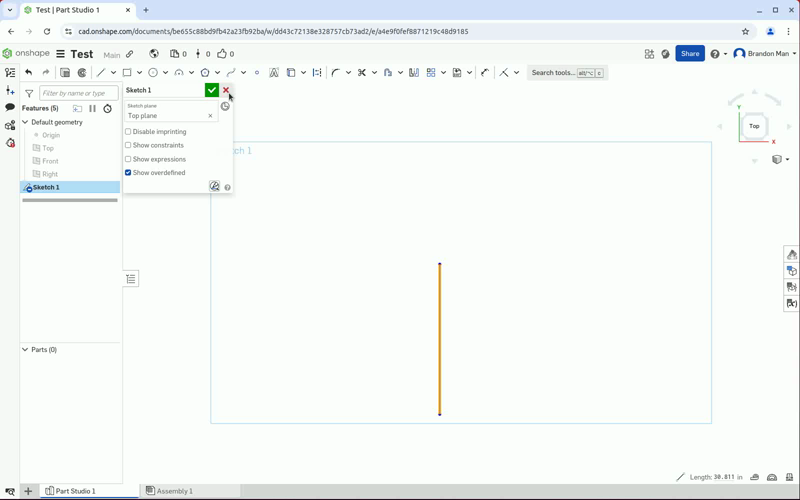
key(shift+h)
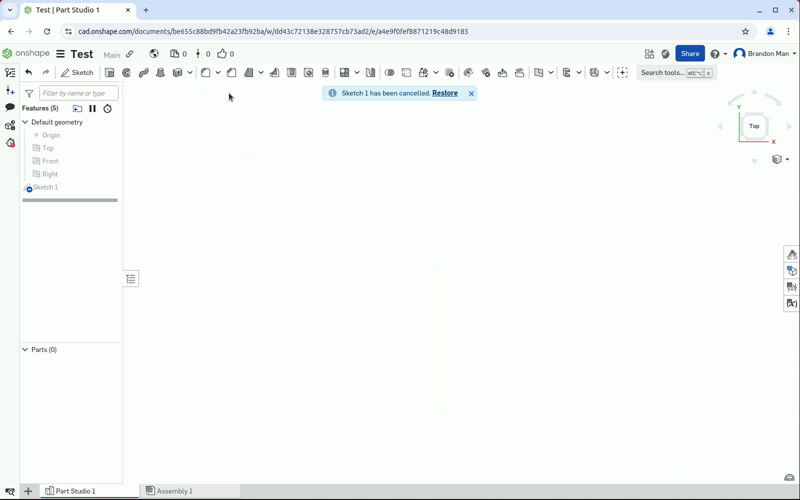
mouse_move(73, 352)
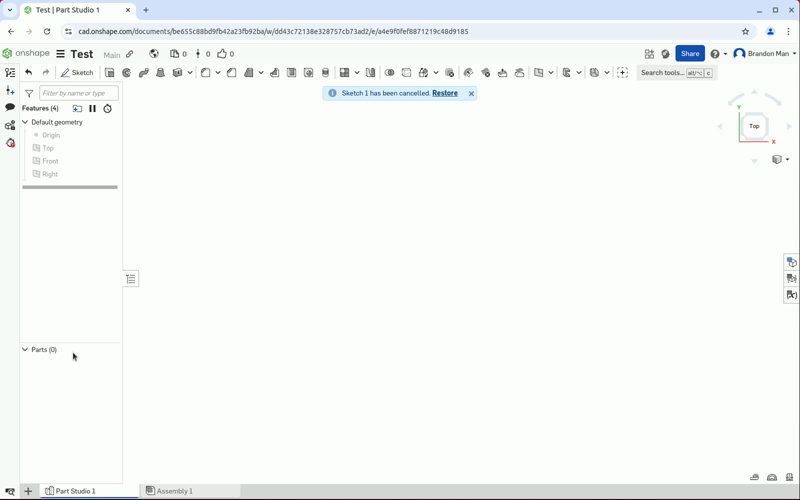
key(y)
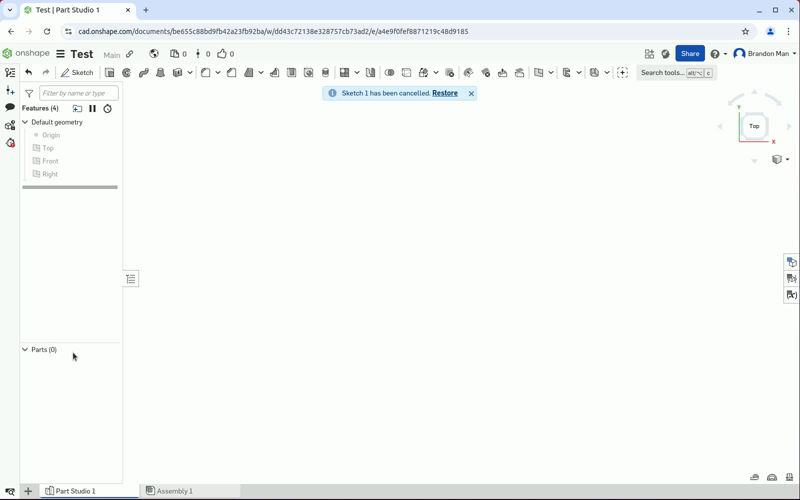
key(shift+p)
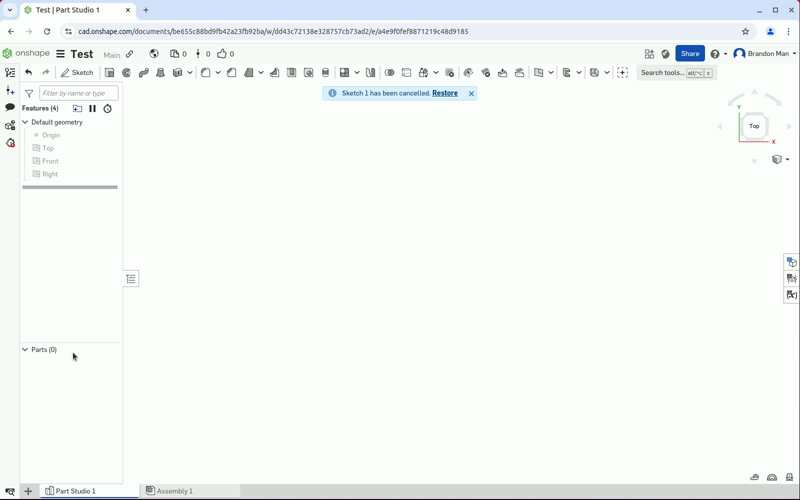
key(space)
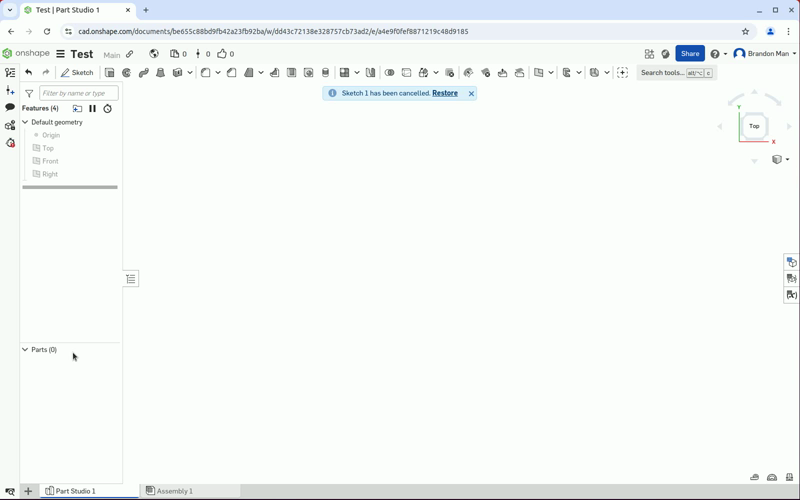
key_down(shift)
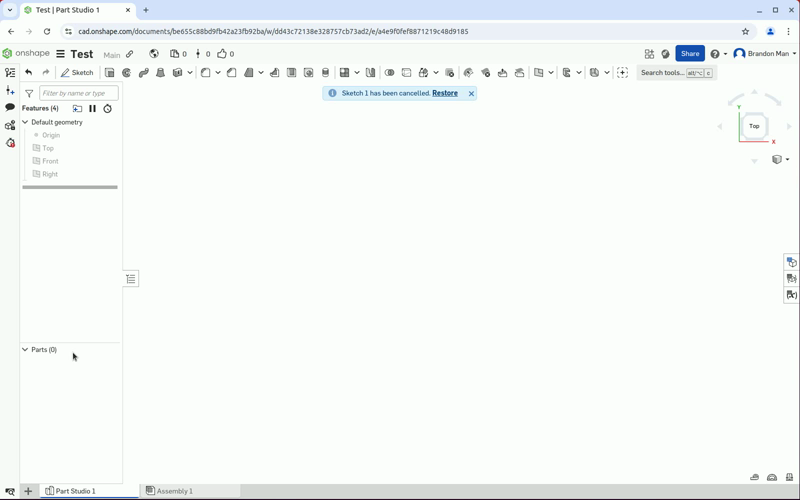
key(up)
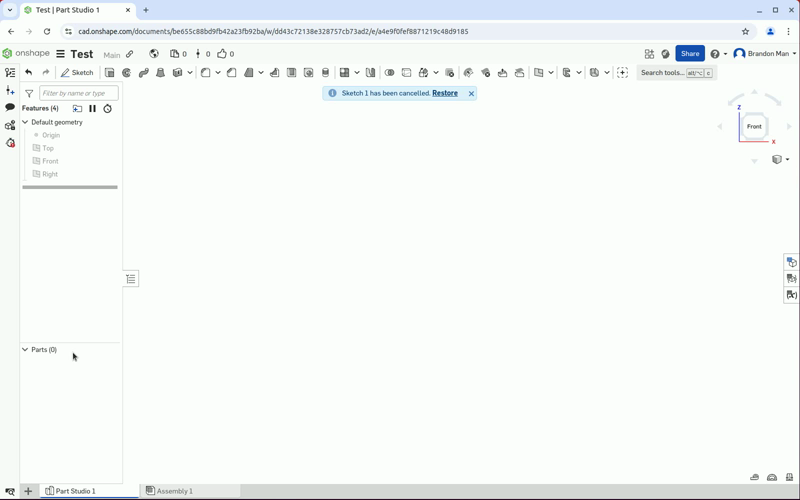
key_up(shift)
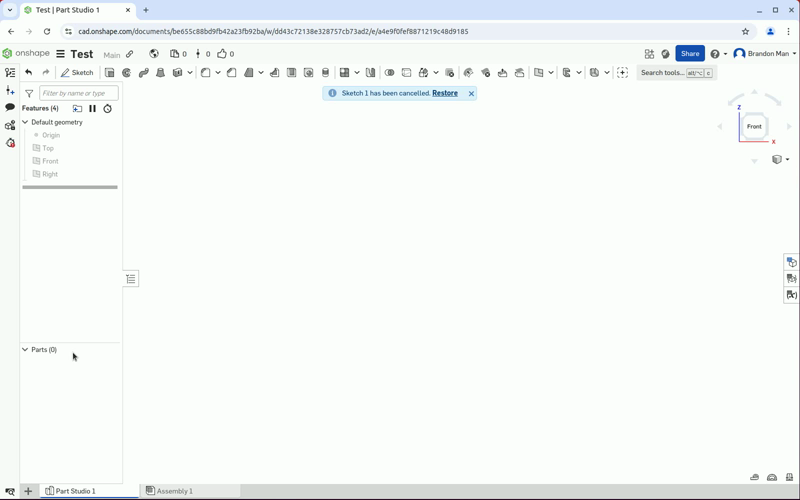
mouse_move(73, 352)
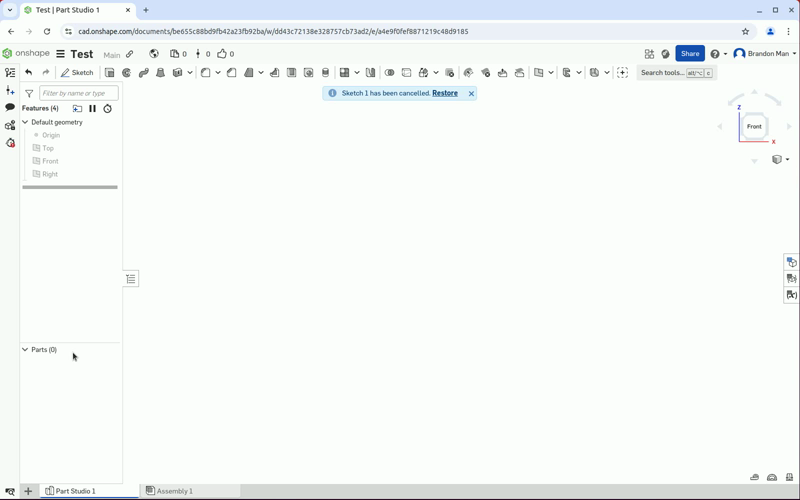
key(shift+y)
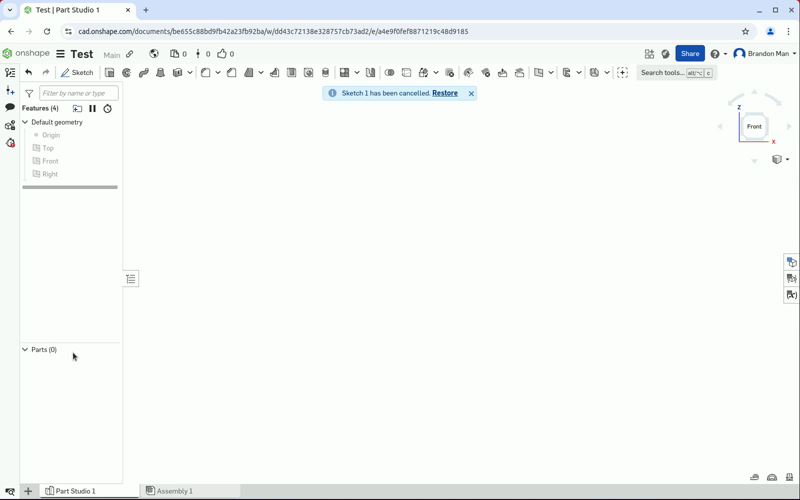
key(shift+s)
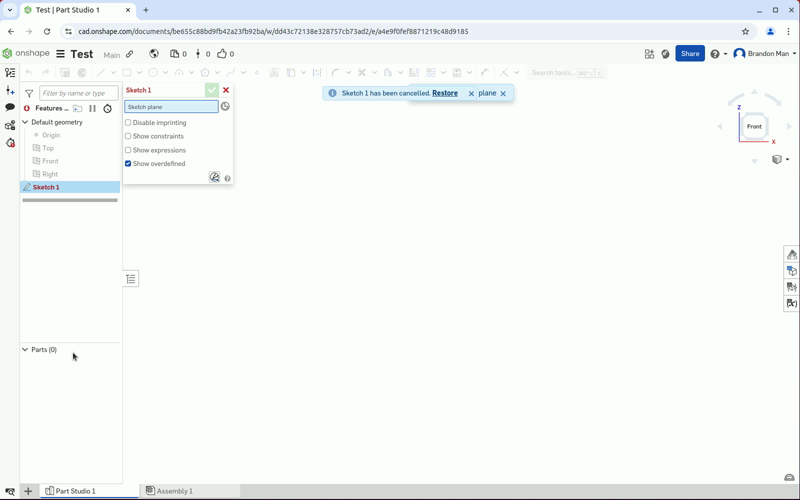
mouse_move(73, 163)
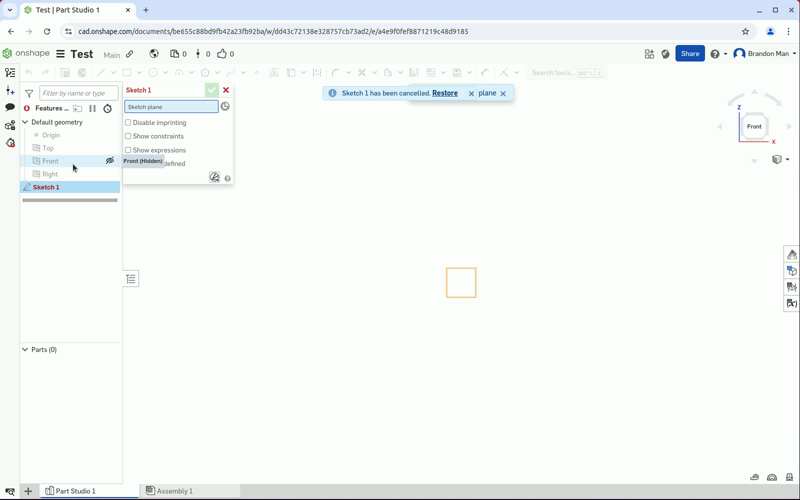
click(73, 163)
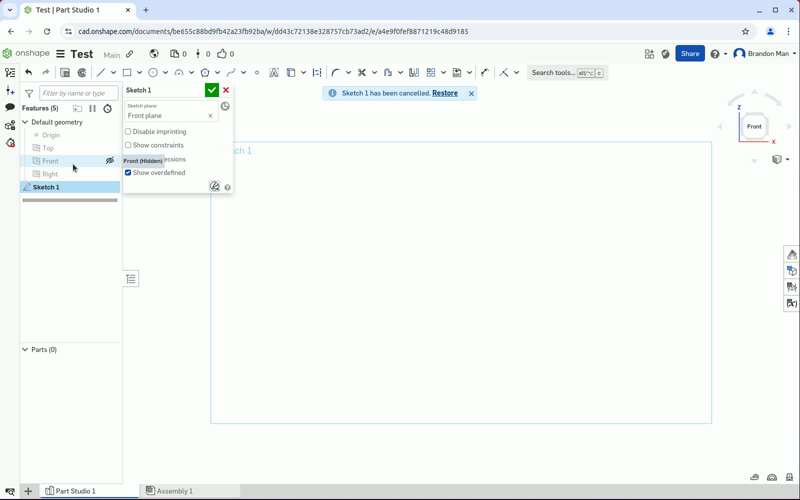
mouse_move(73, 352)
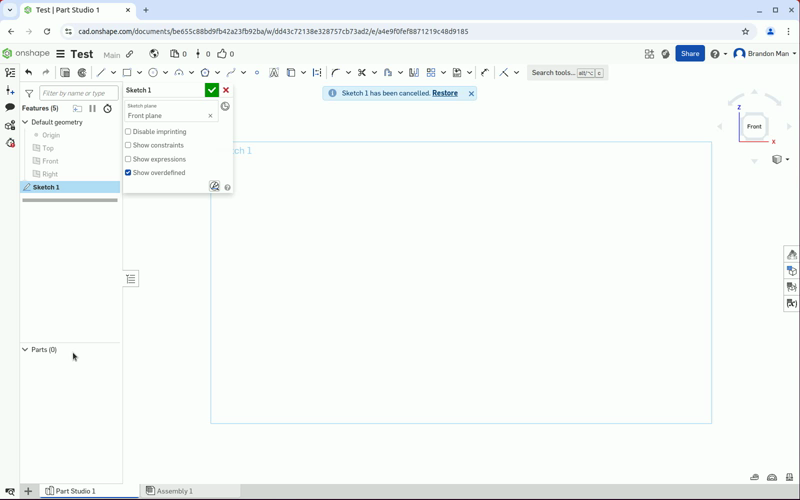
key(y)
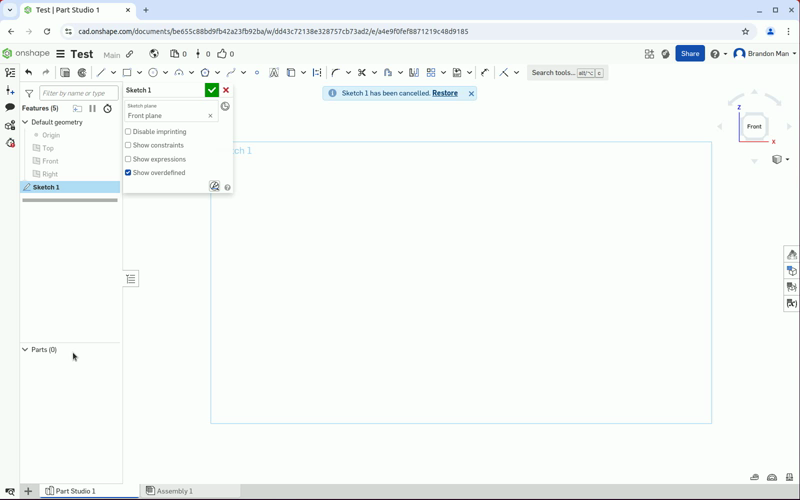
key(l)
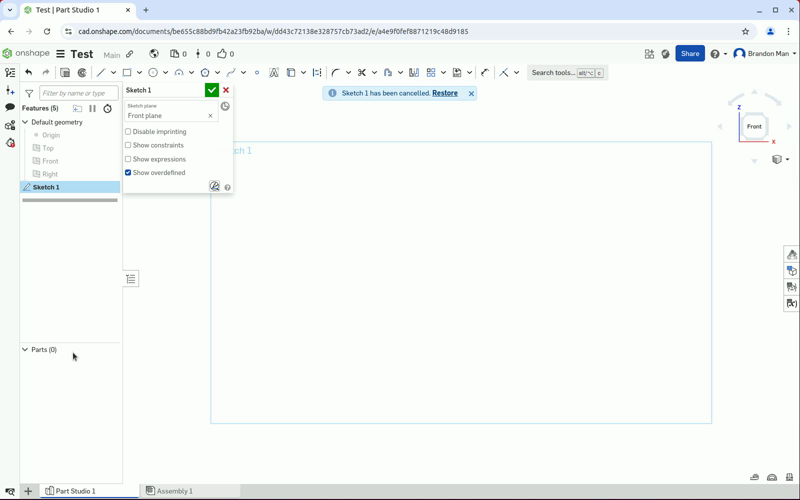
key_down(shift)
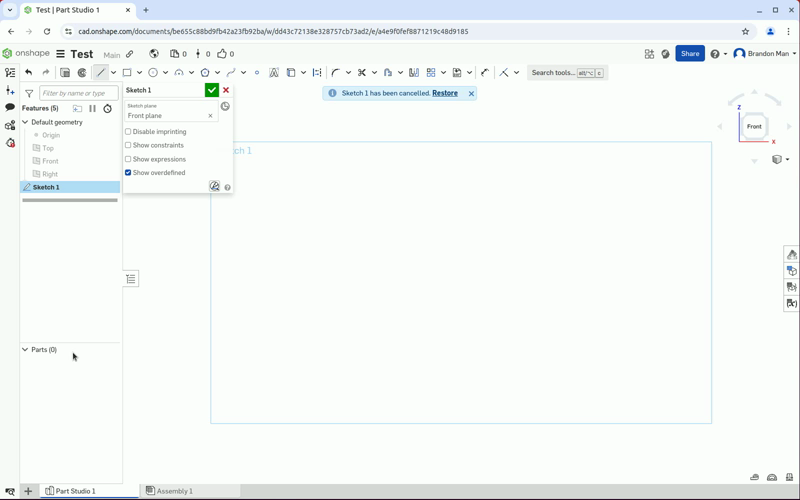
mouse_move(460, 306)
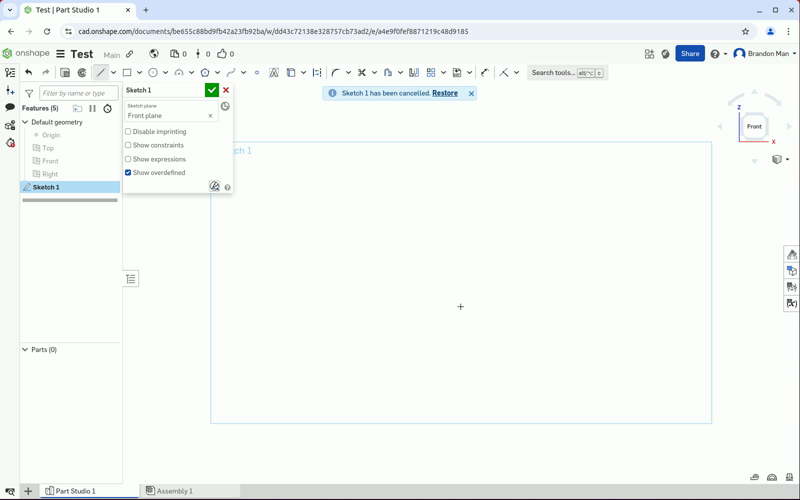
click(460, 306)
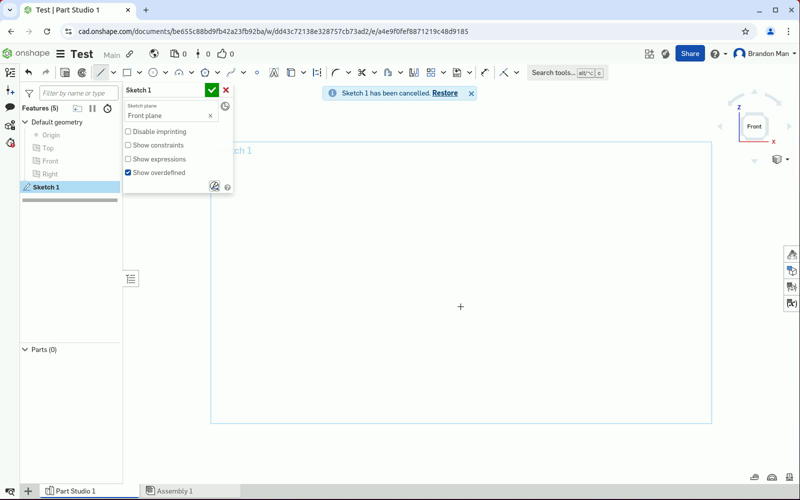
key_up(shift)
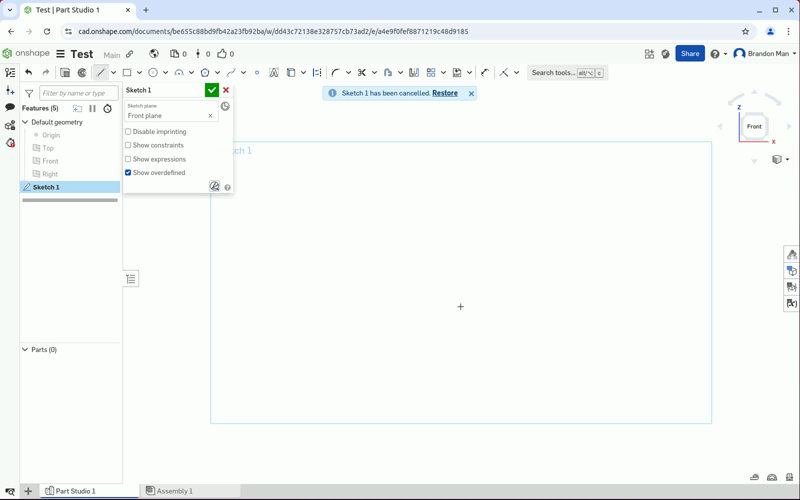
key_down(shift)
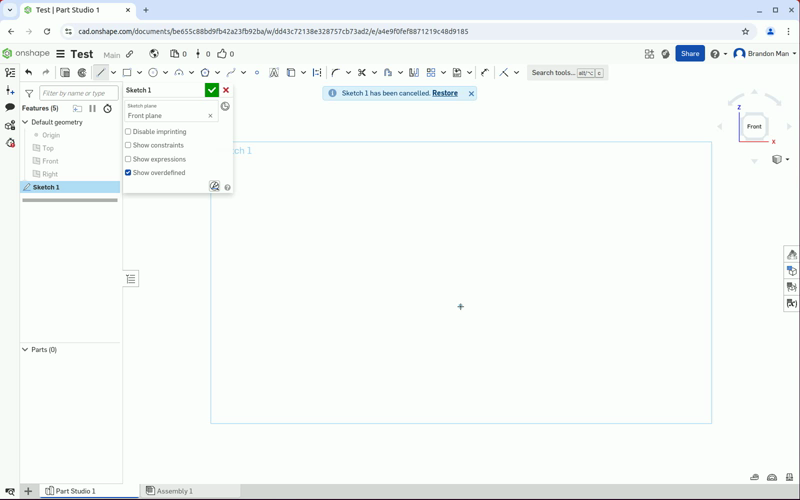
mouse_move(490, 306)
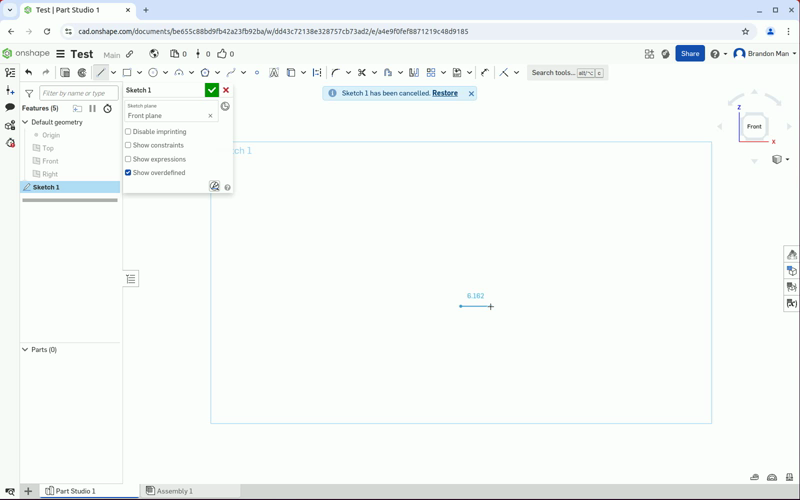
mouse_move(485, 306)
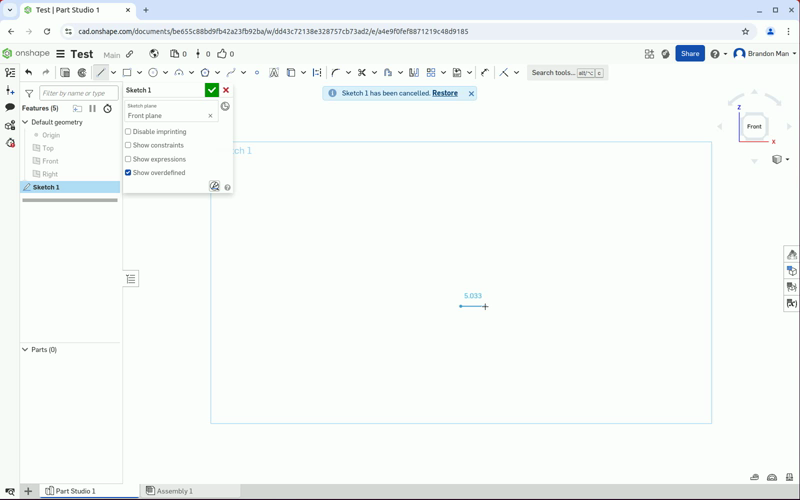
click(485, 306)
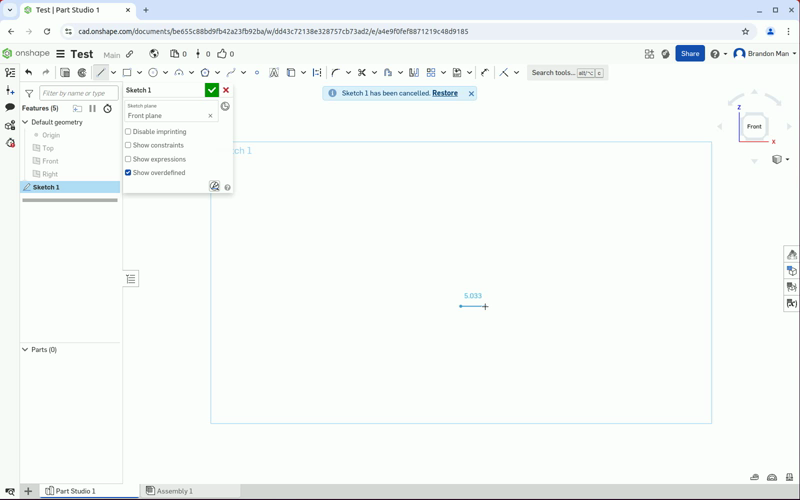
key_up(shift)
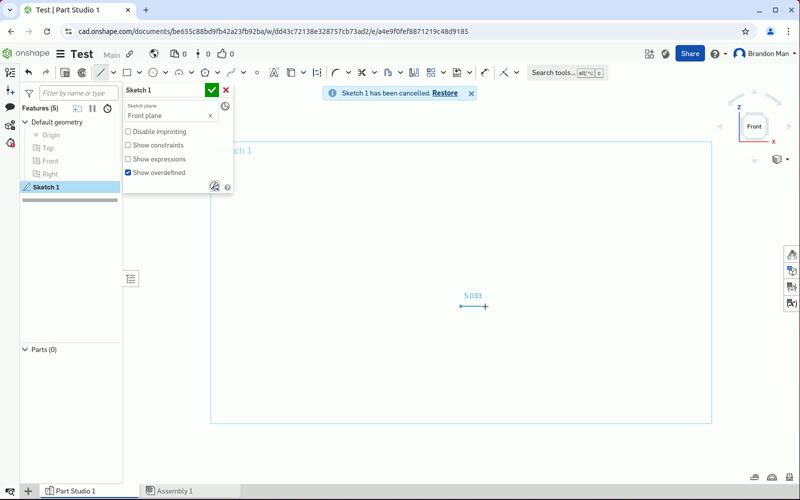
key_down(shift)
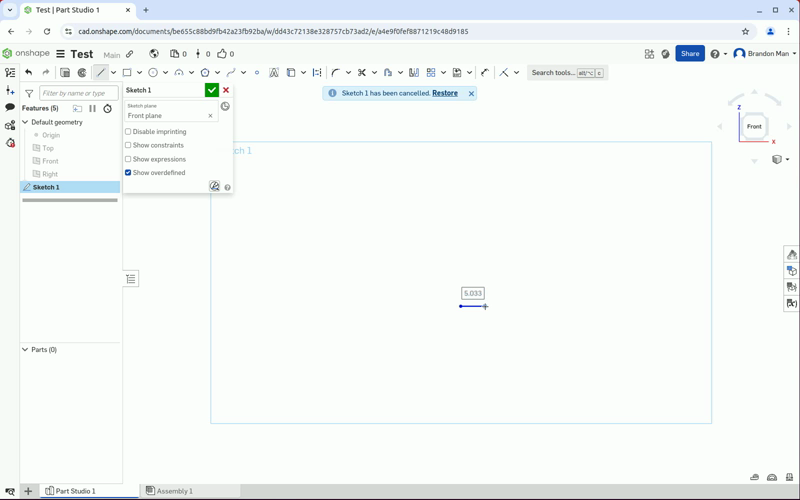
mouse_move(515, 306)
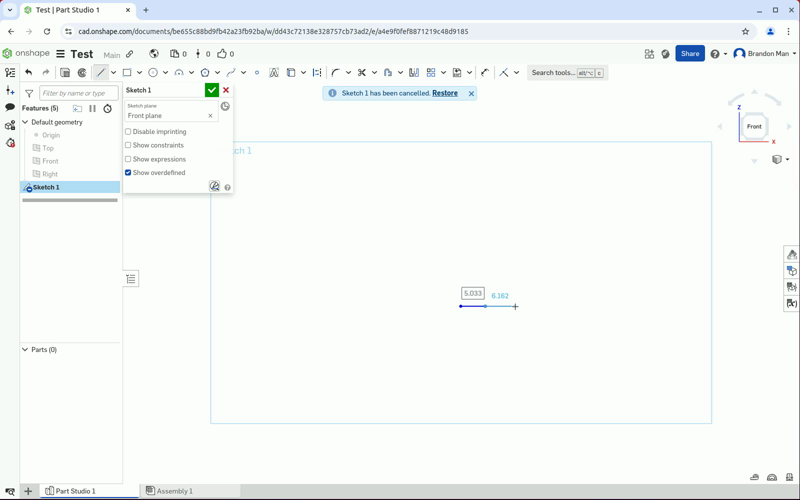
mouse_move(485, 282)
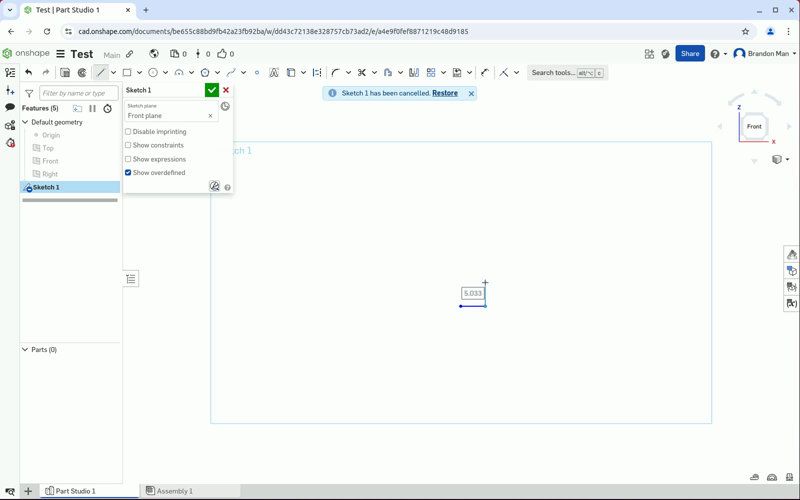
click(485, 282)
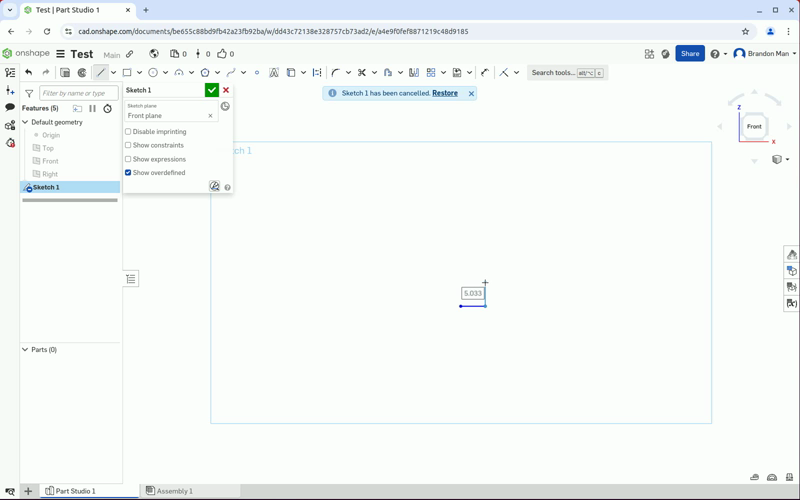
key_up(shift)
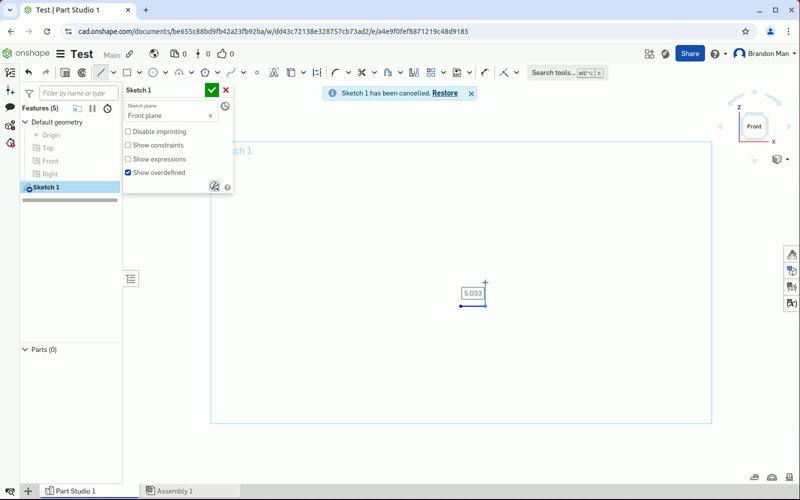
key(esc)
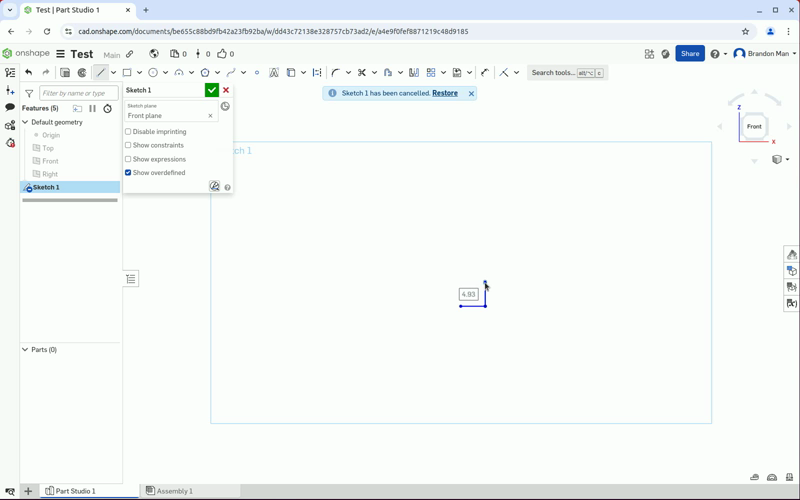
key(a)
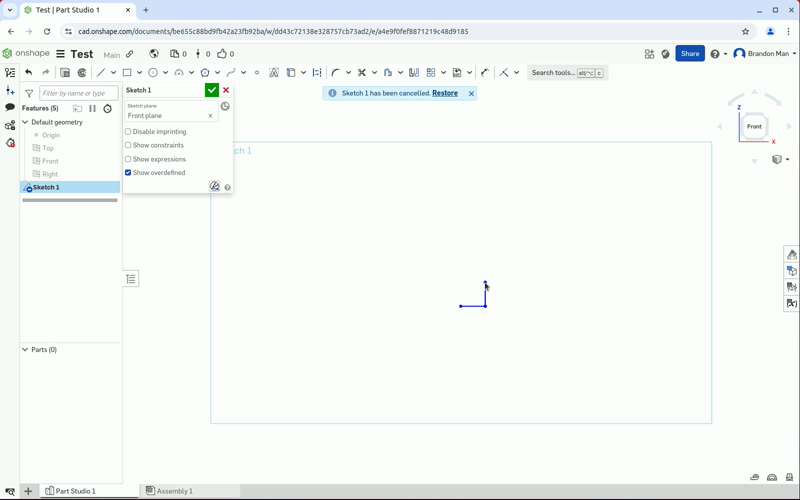
mouse_move(485, 282)
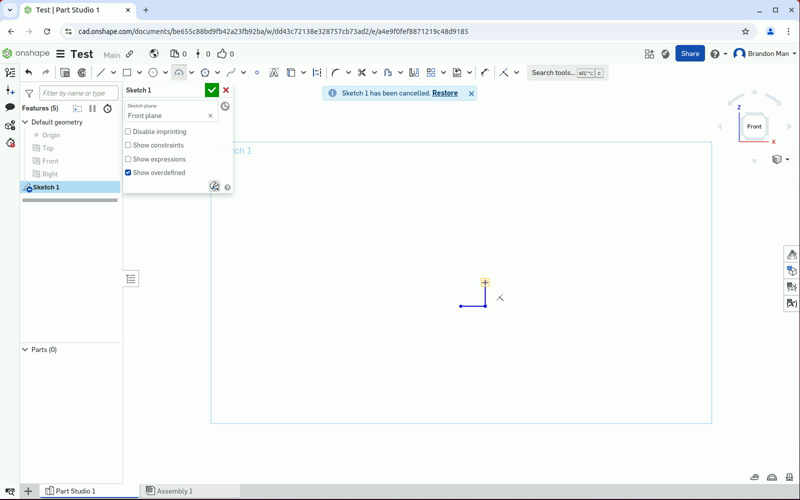
click(485, 282)
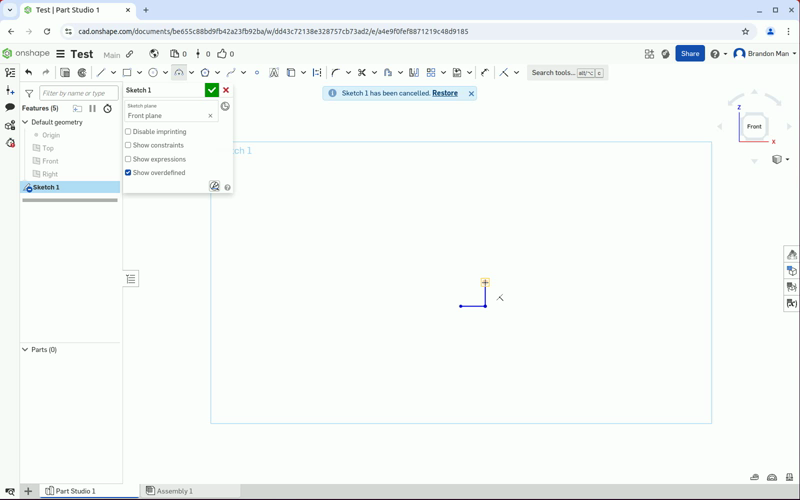
mouse_move(460, 306)
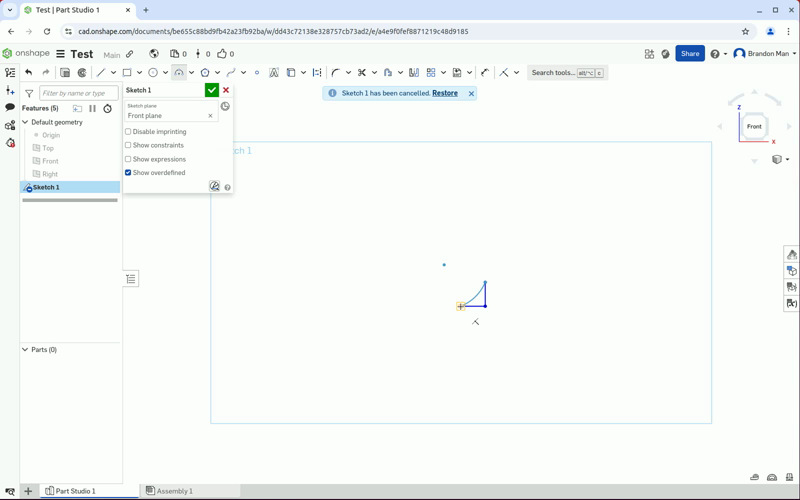
click(460, 306)
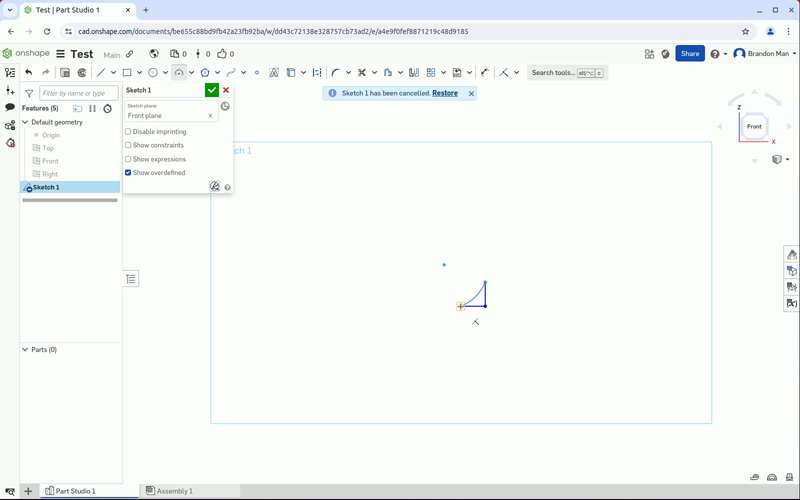
key_down(shift)
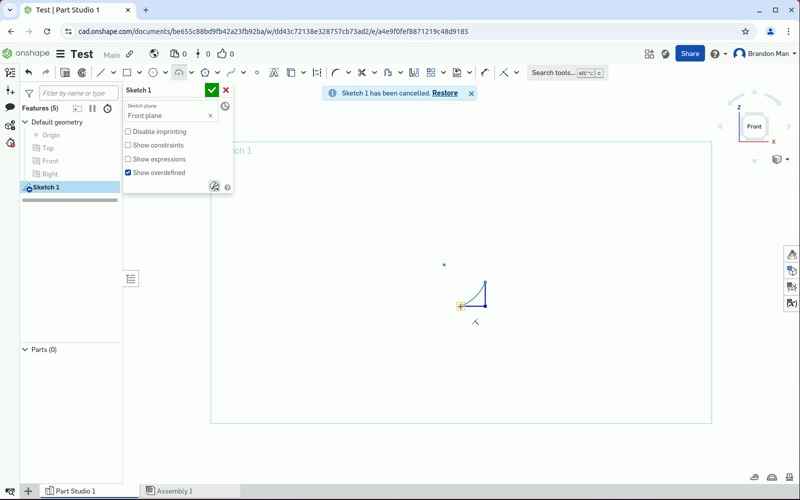
mouse_move(477, 299)
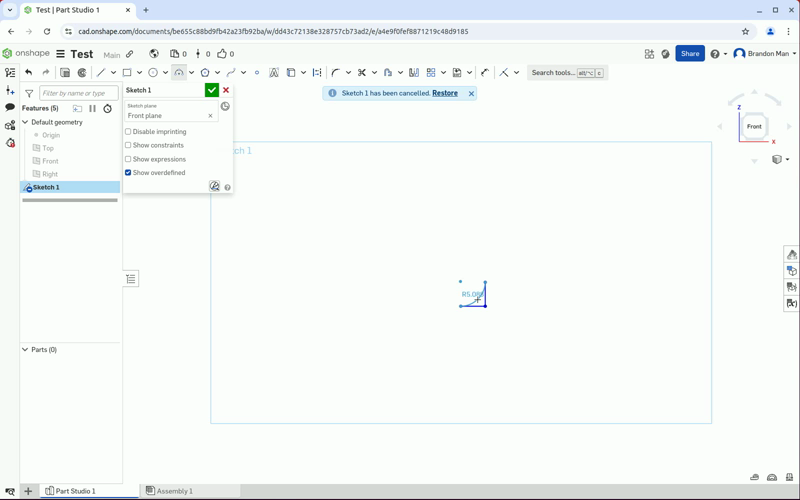
click(477, 299)
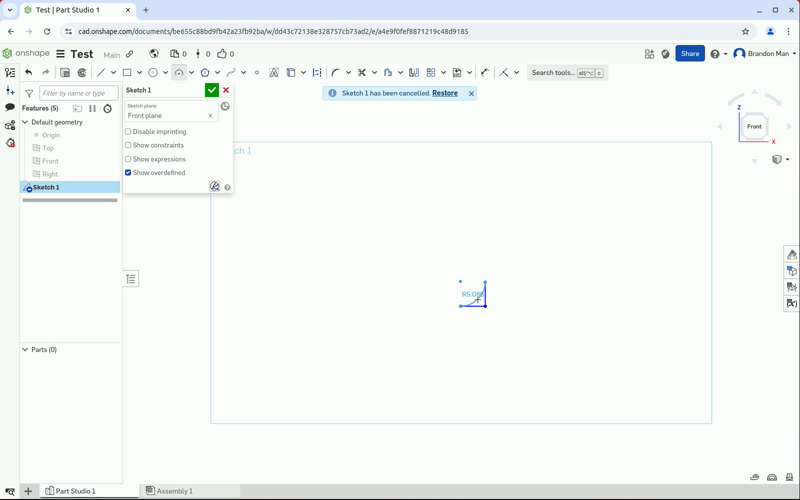
key_up(shift)
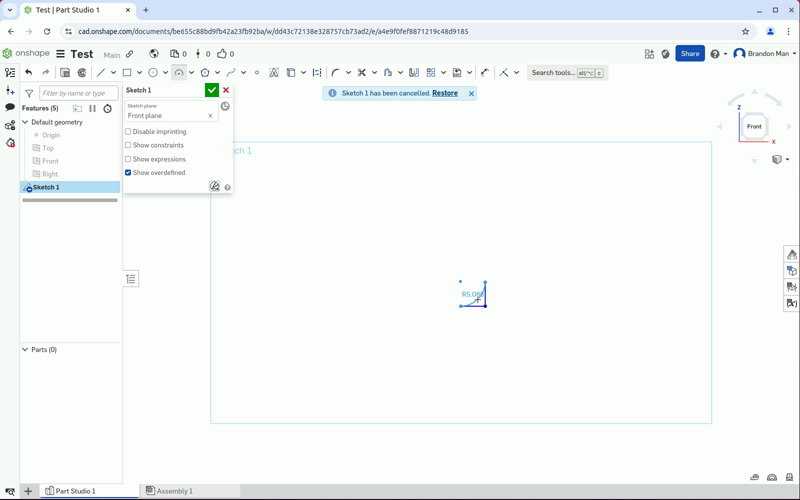
key(esc)
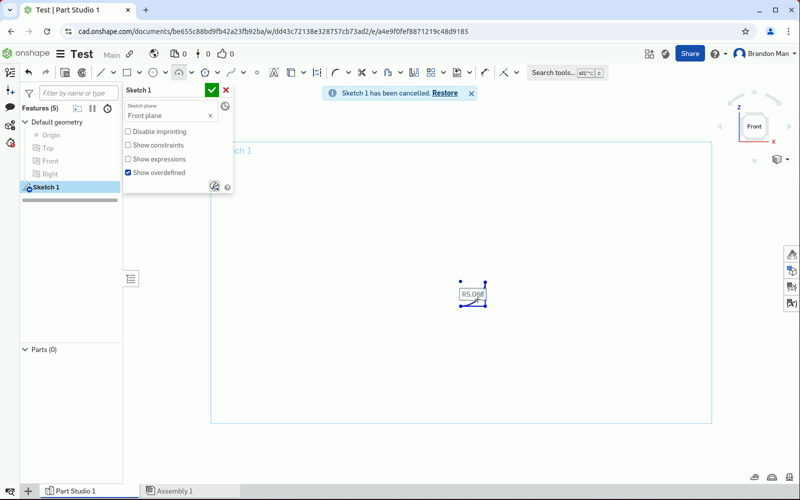
mouse_move(480, 297)
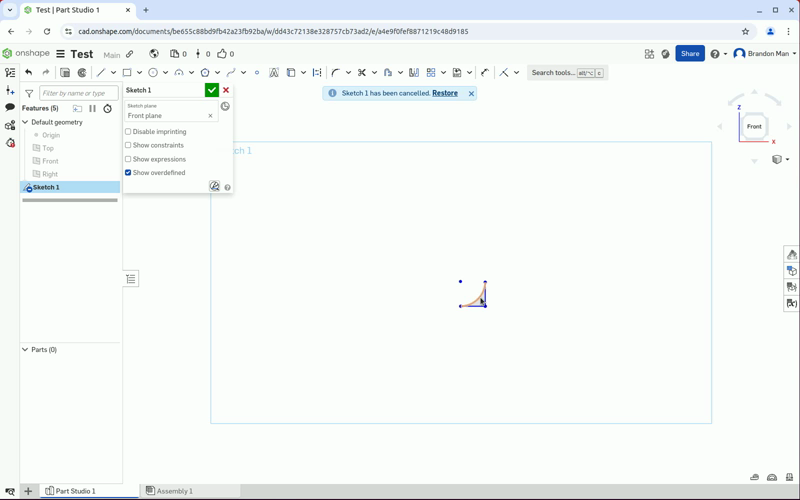
scroll(6)
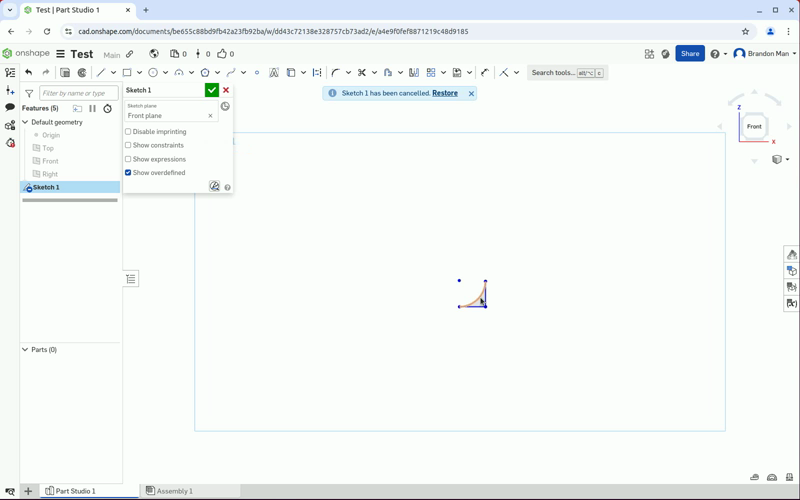
scroll(6)
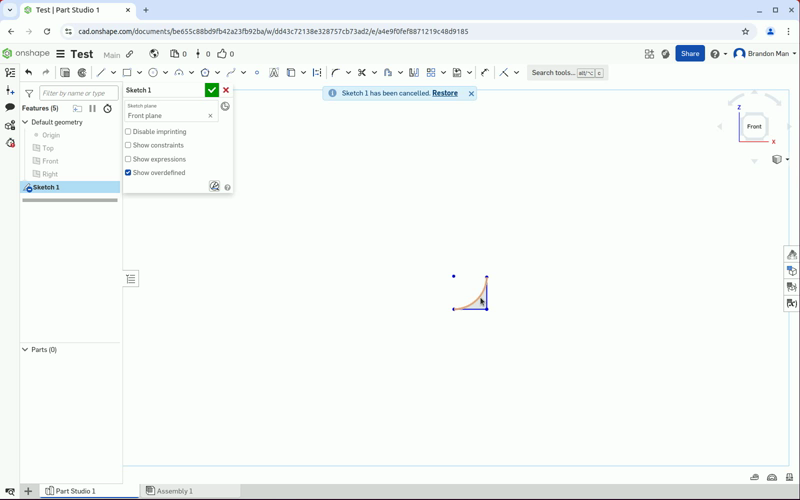
scroll(6)
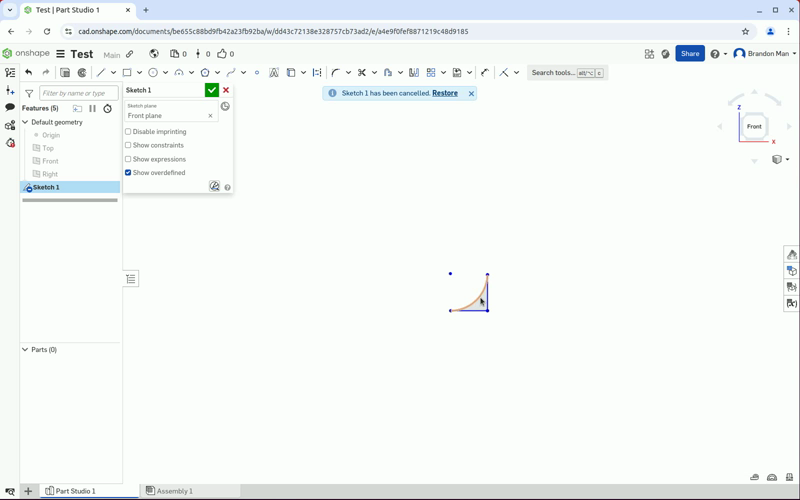
scroll(6)
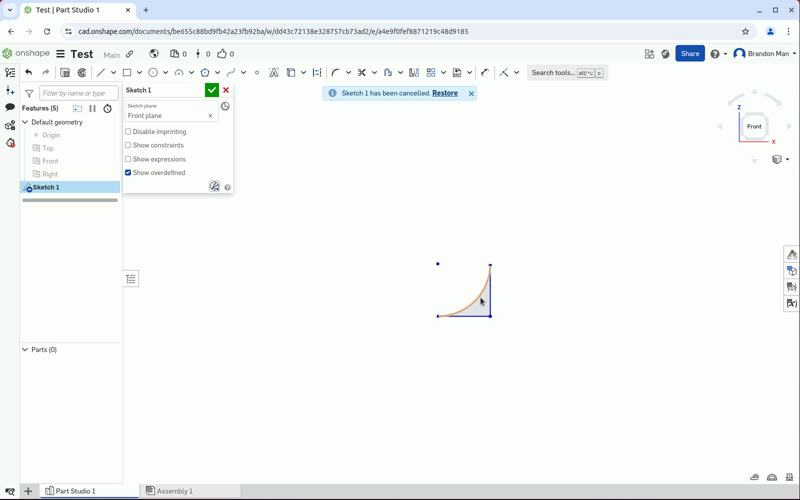
scroll(6)
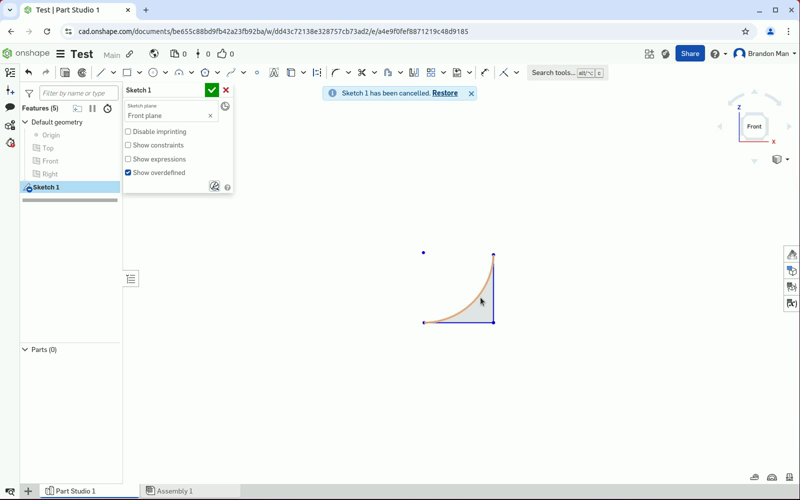
scroll(6)
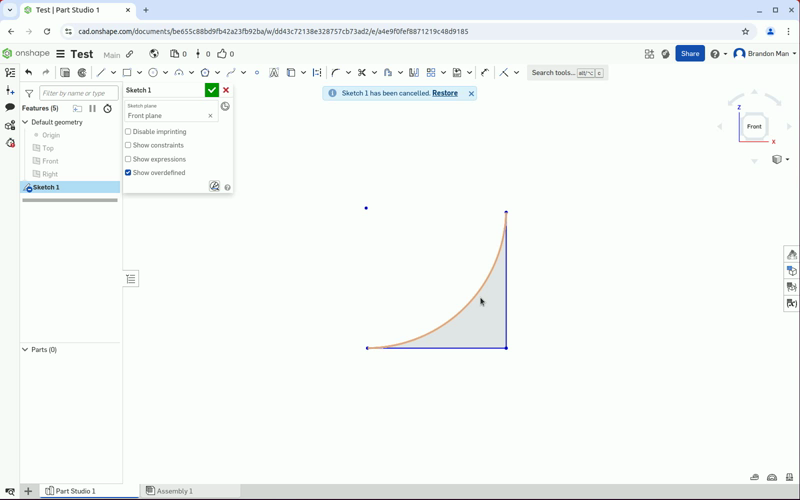
scroll(6)
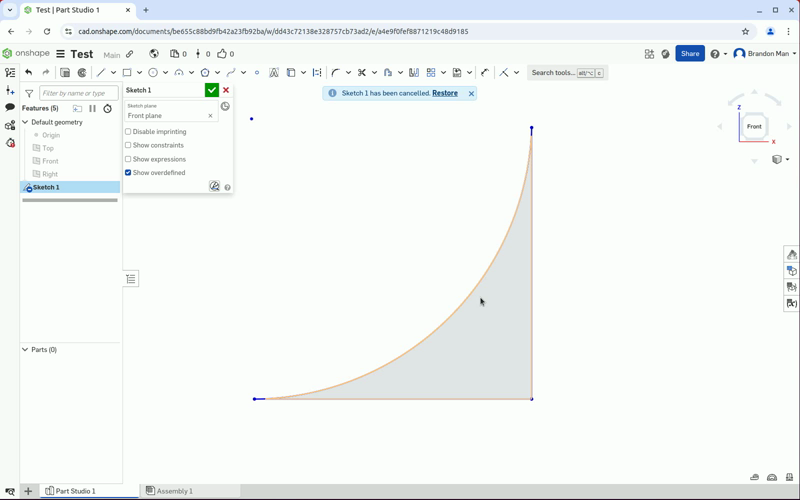
click(480, 297)
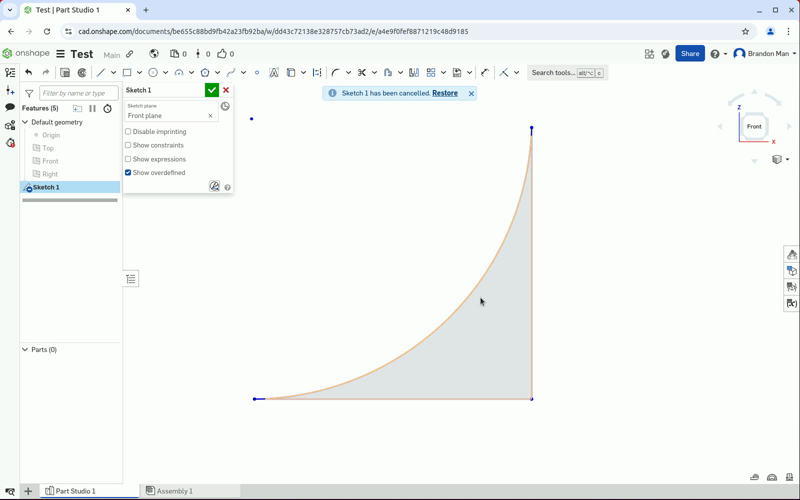
scroll(-6)
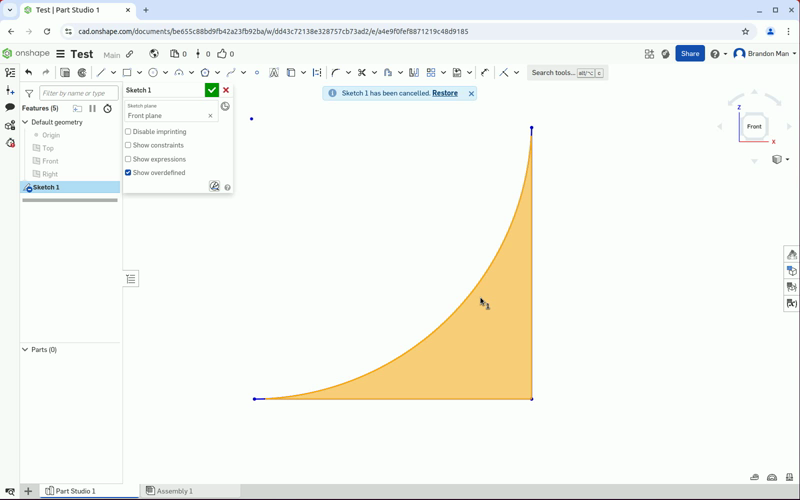
scroll(-6)
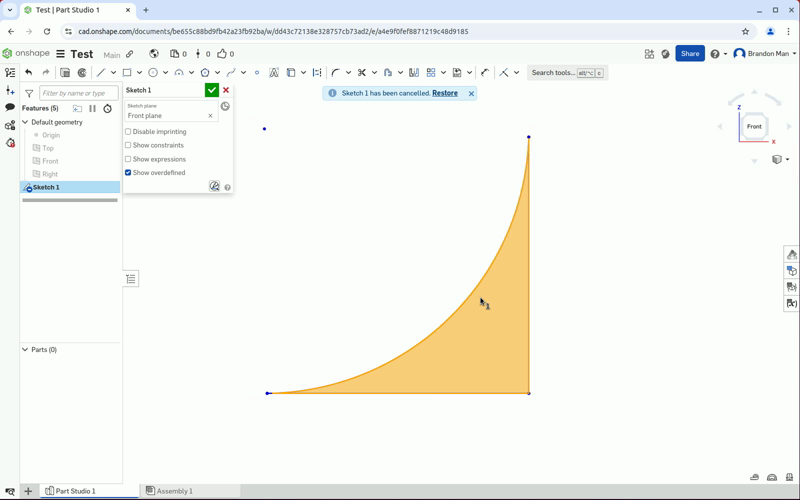
scroll(-6)
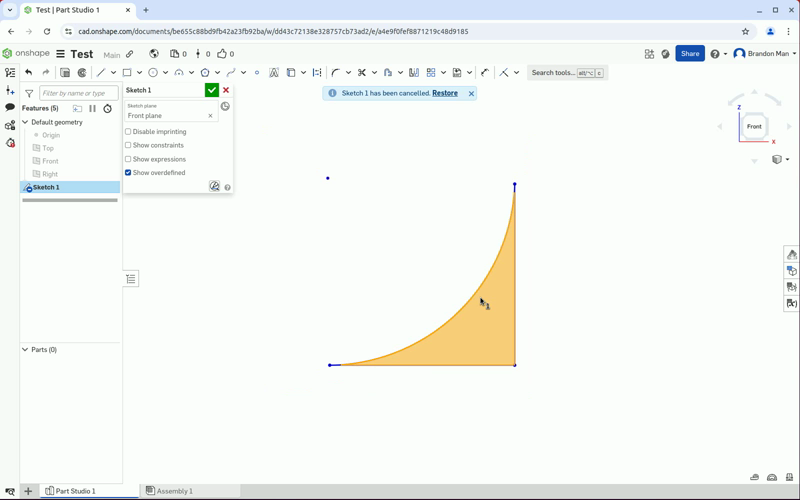
scroll(-6)
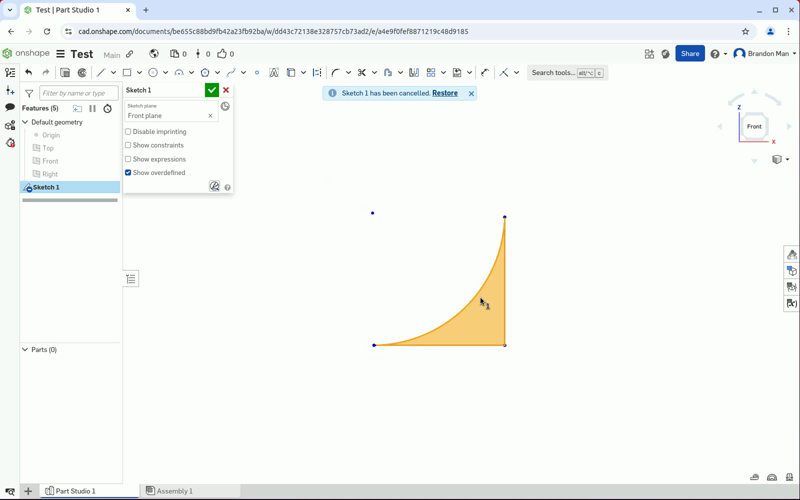
scroll(-6)
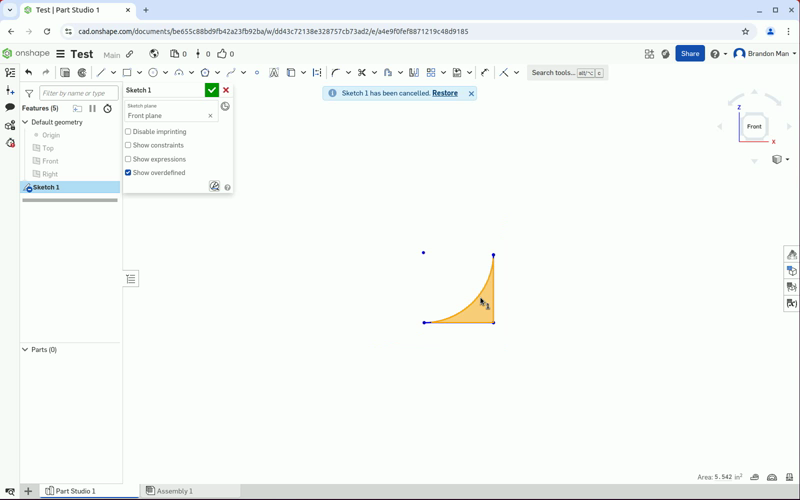
scroll(-6)
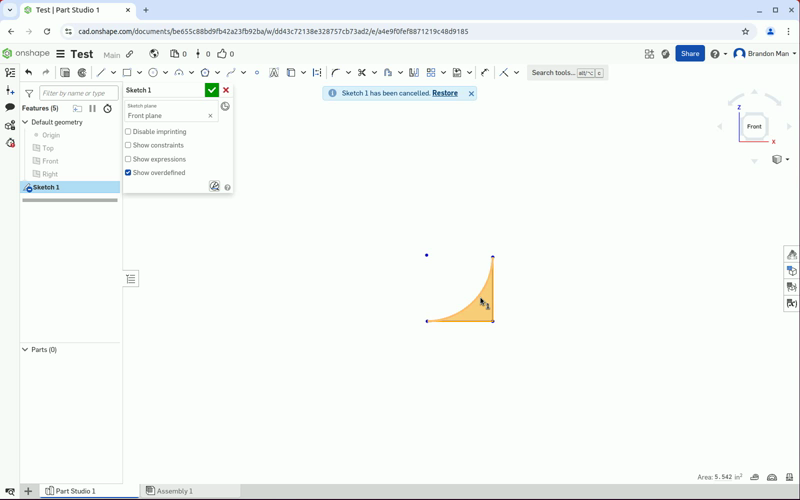
scroll(-6)
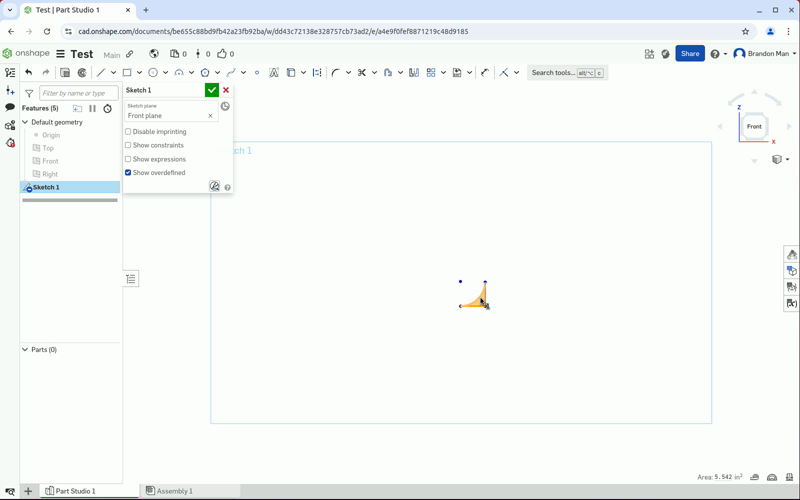
mouse_move(73, 352)
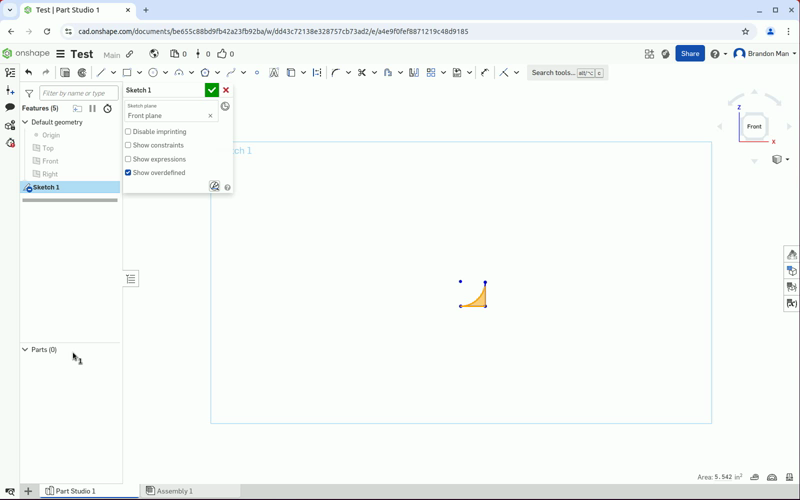
key(shift+y)
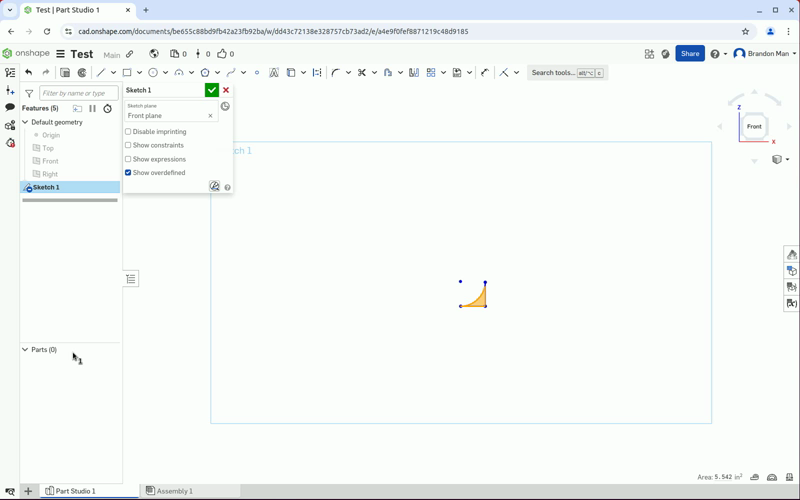
key(shift+e)
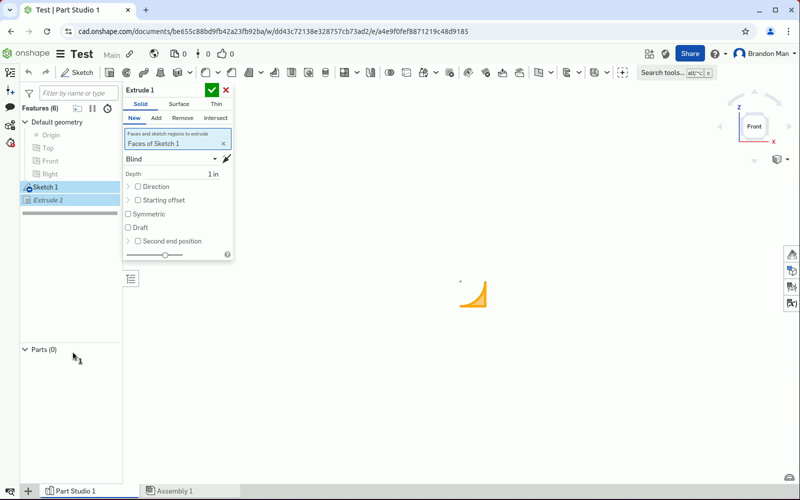
mouse_move(143, 106)
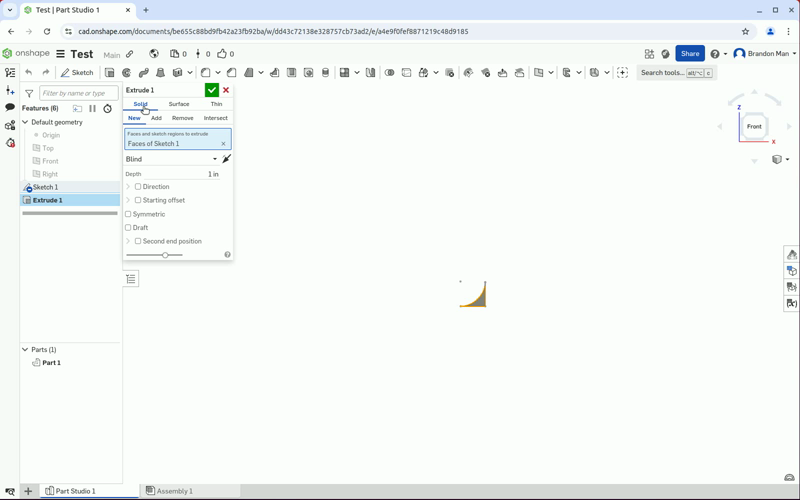
click(143, 106)
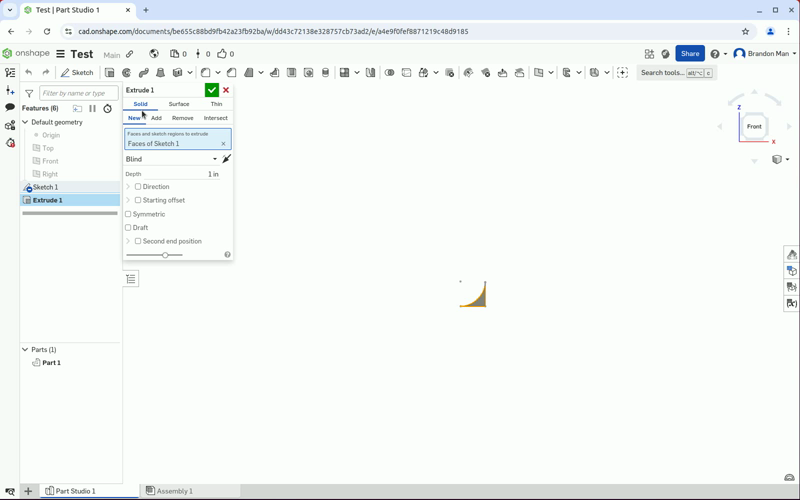
mouse_move(137, 120)
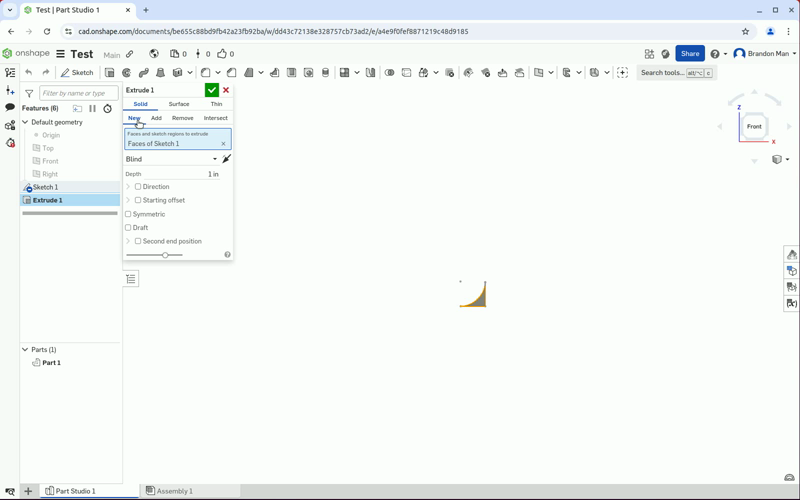
click(137, 120)
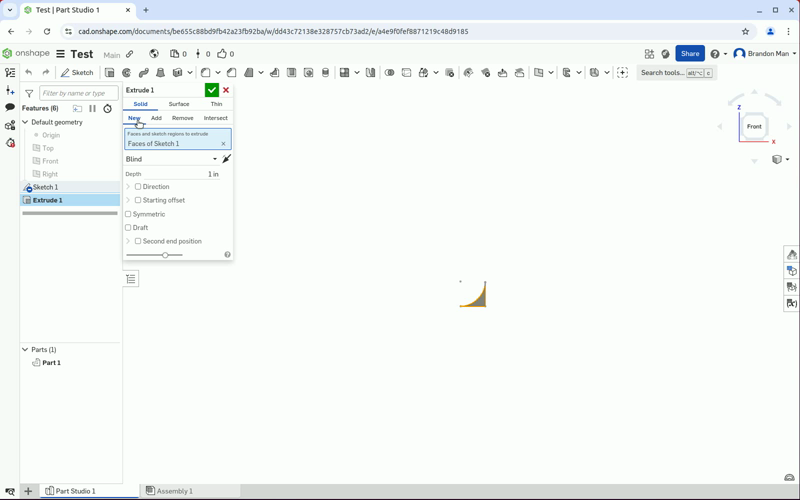
key(tab, 4)
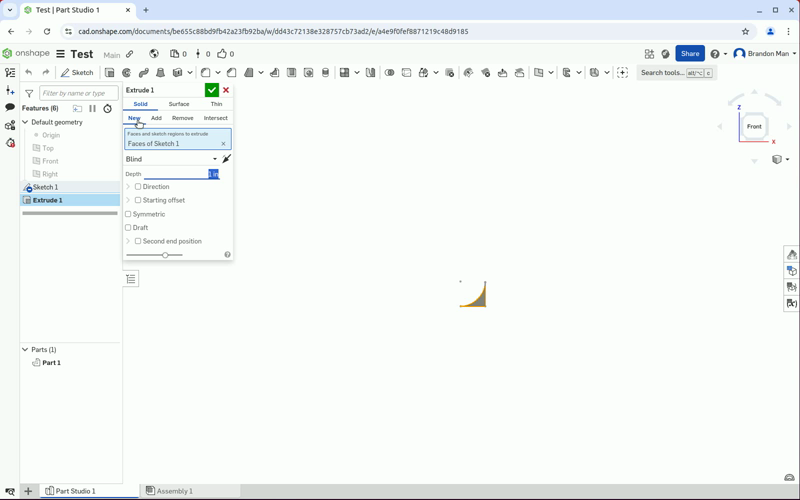
text(46.216)
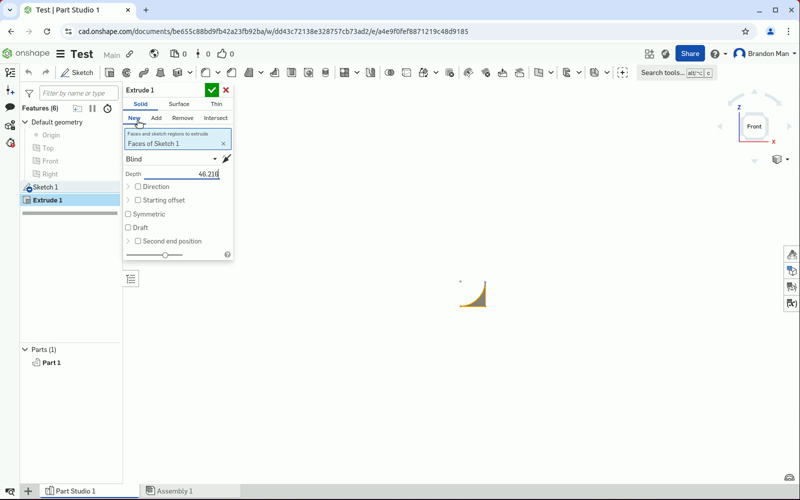
key(tab, 3)
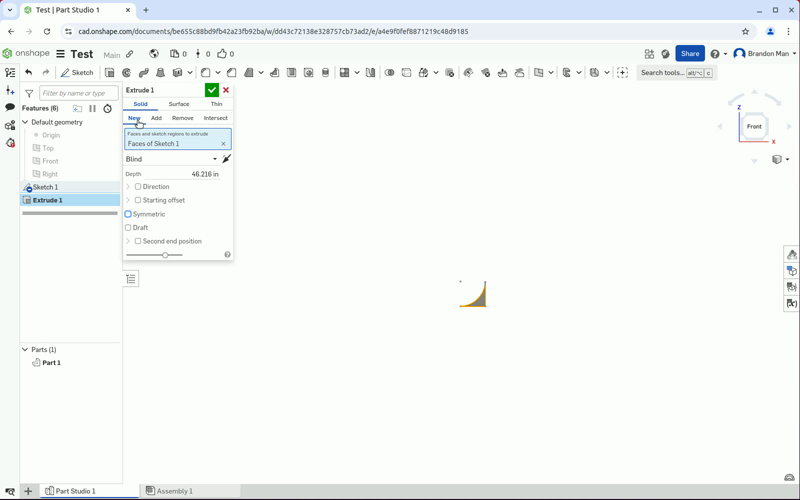
key(space)
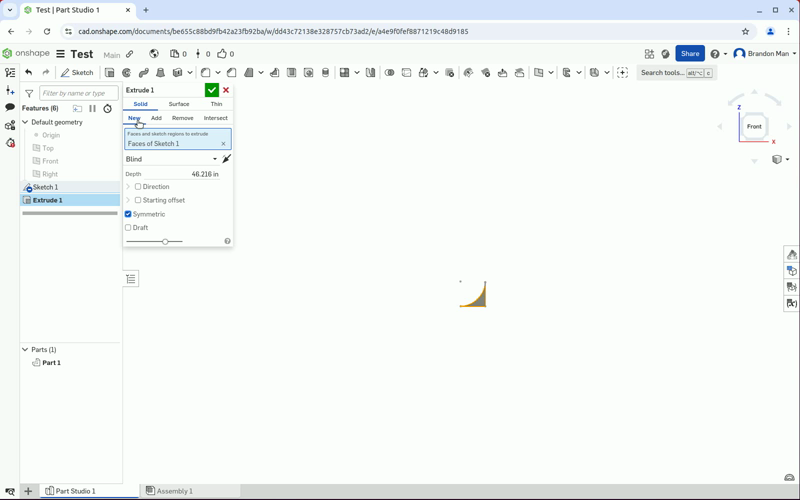
key(enter)
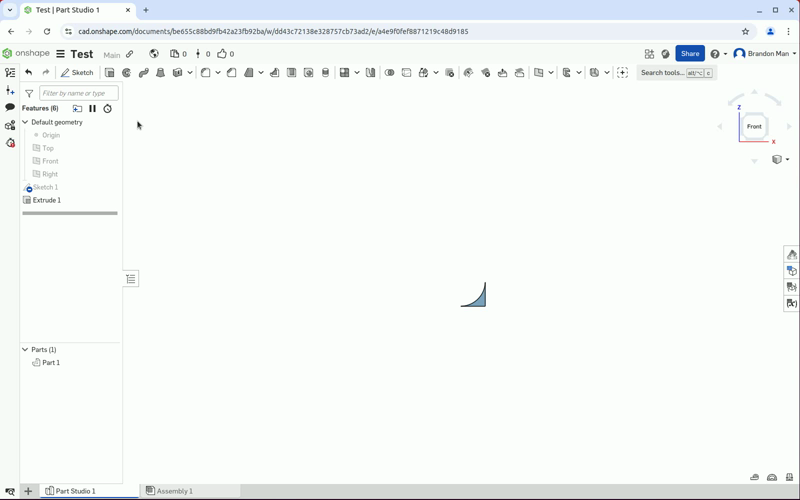
key(shift+h)
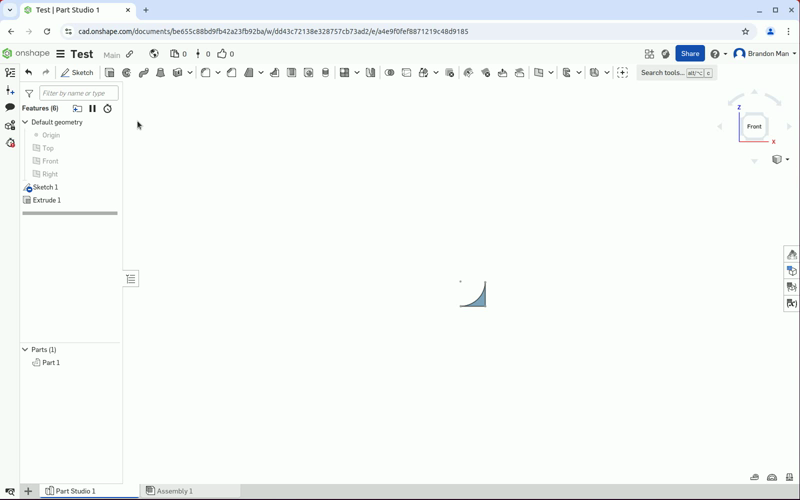
key(shift+h)
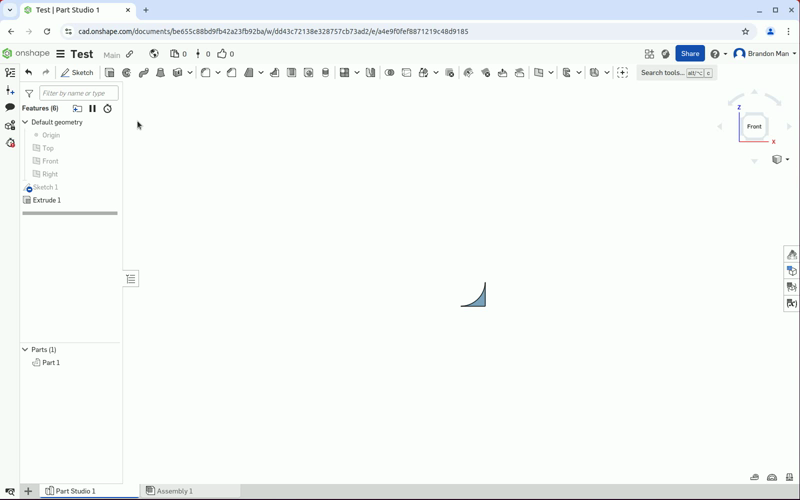
mouse_move(73, 189)
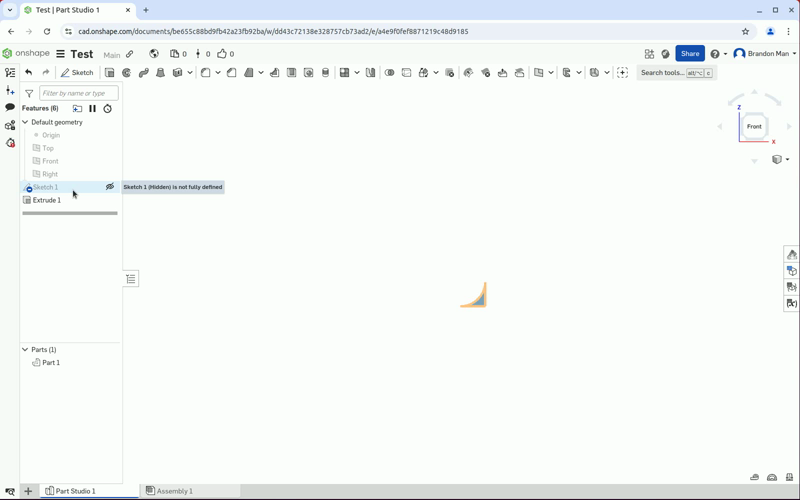
click(73, 189)
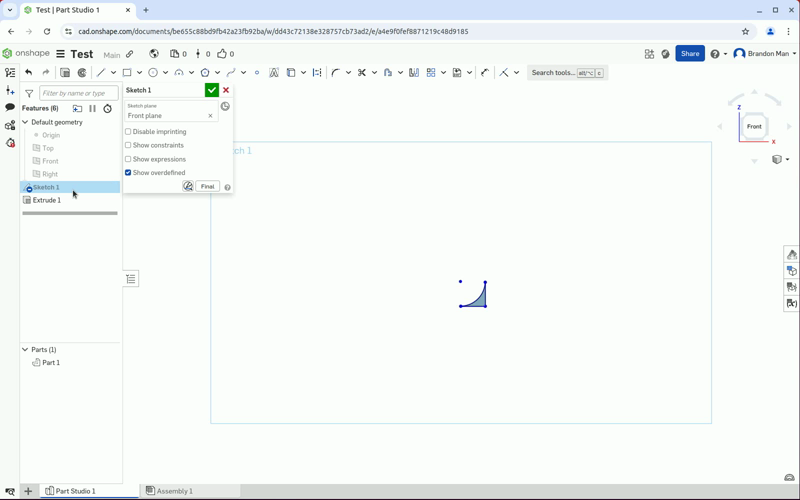
mouse_move(229, 92)
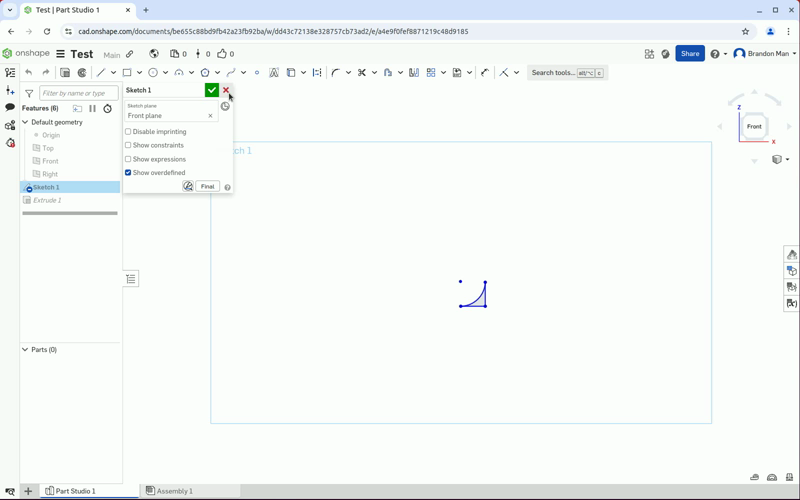
click(229, 92)
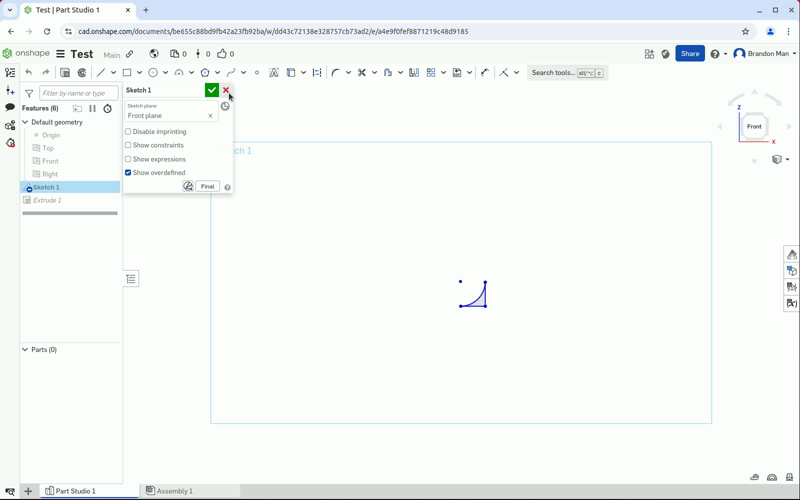
key(shift+s)
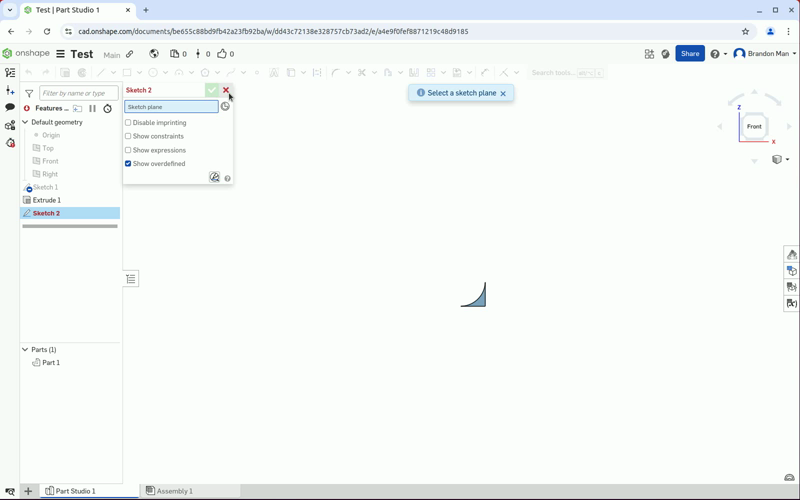
mouse_move(73, 163)
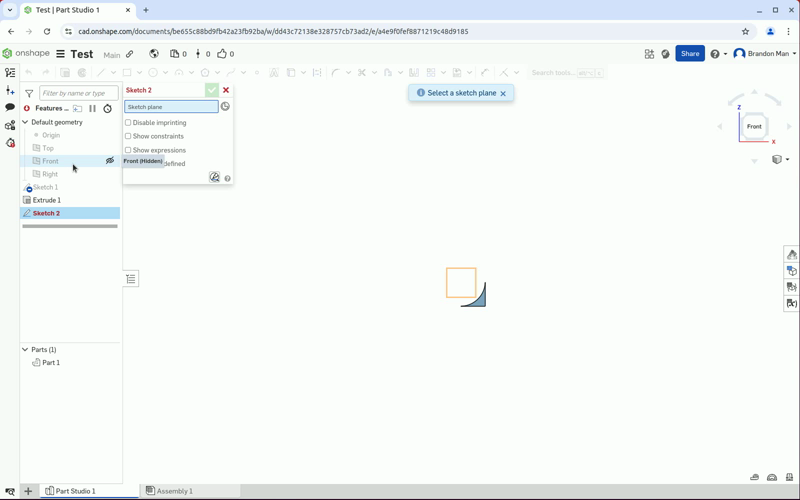
click(73, 163)
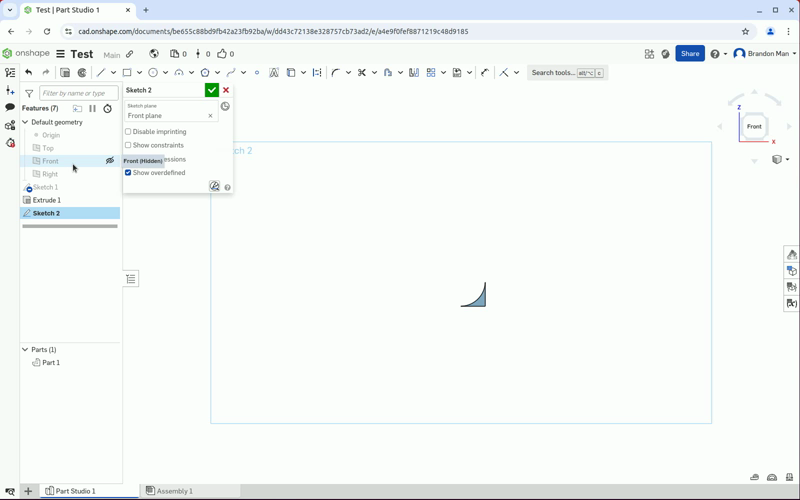
mouse_move(73, 352)
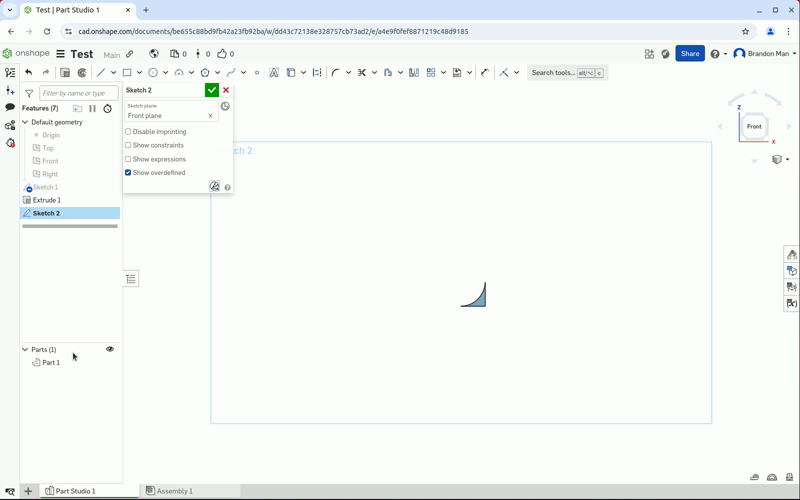
key(y)
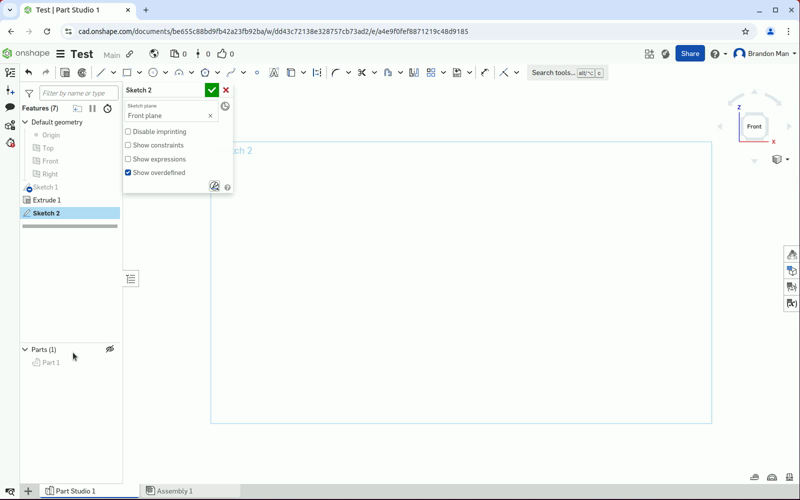
key(l)
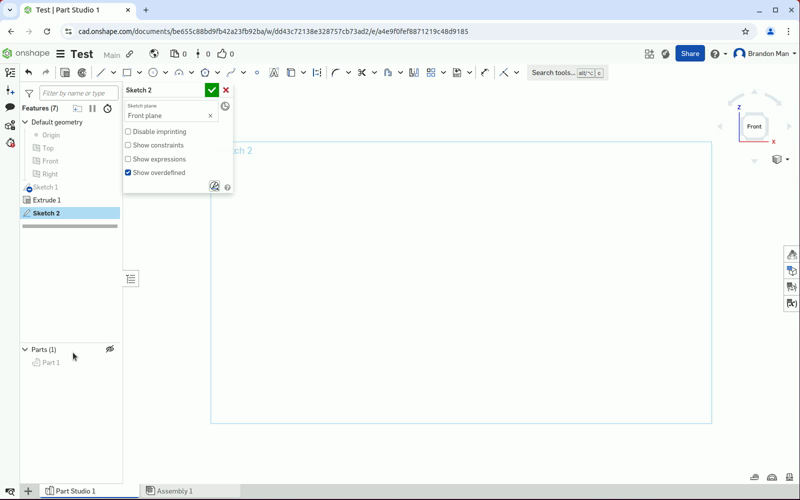
key_down(shift)
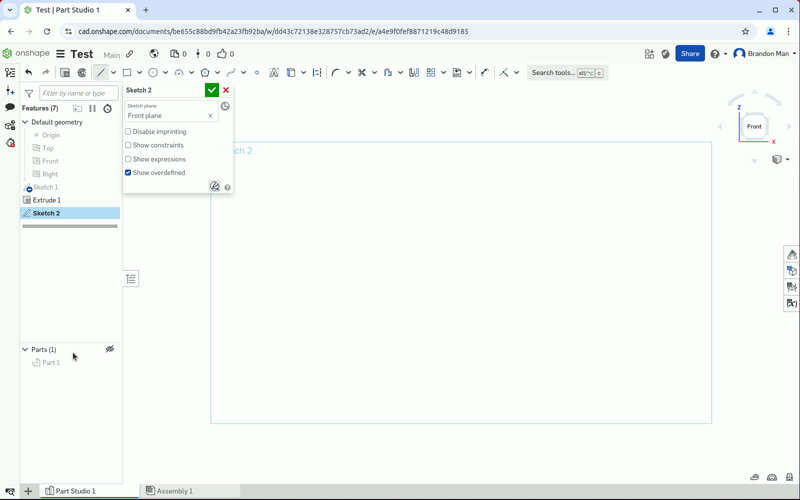
mouse_move(437, 306)
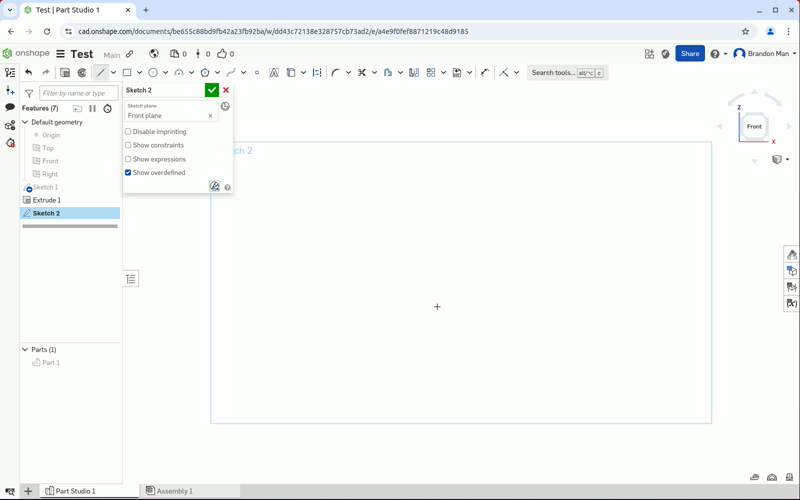
click(437, 306)
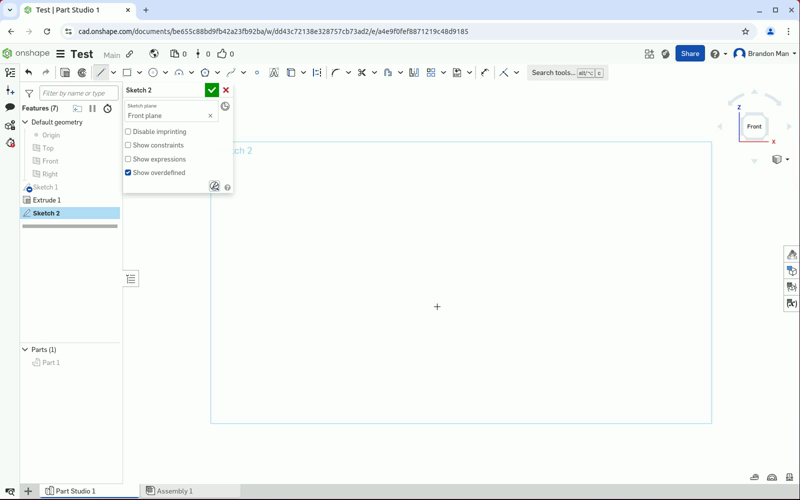
key_up(shift)
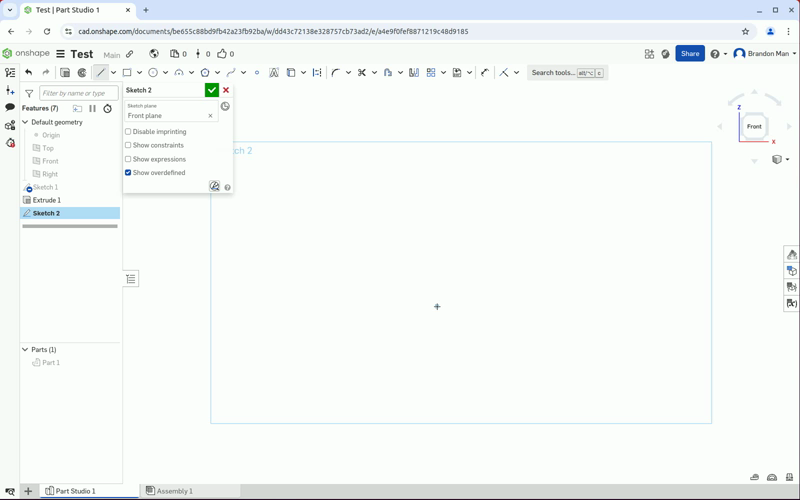
key_down(shift)
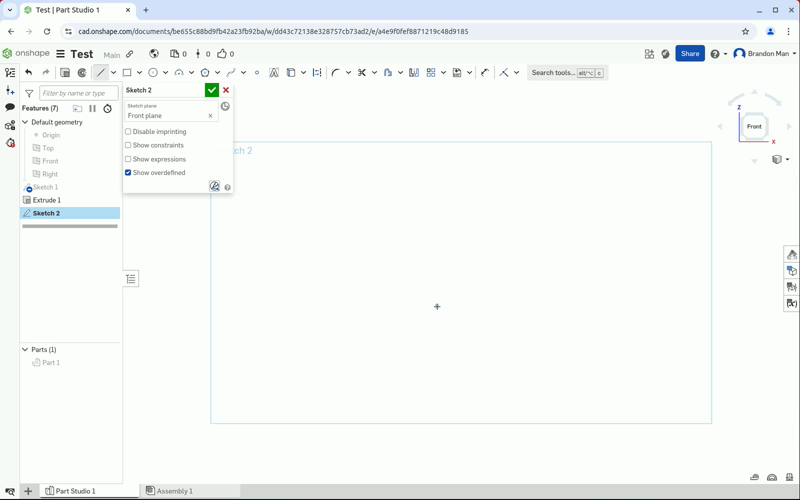
mouse_move(467, 306)
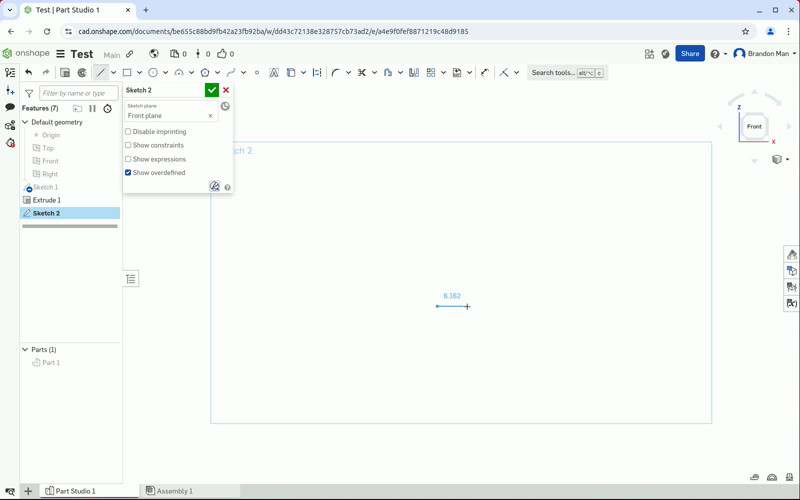
mouse_move(461, 306)
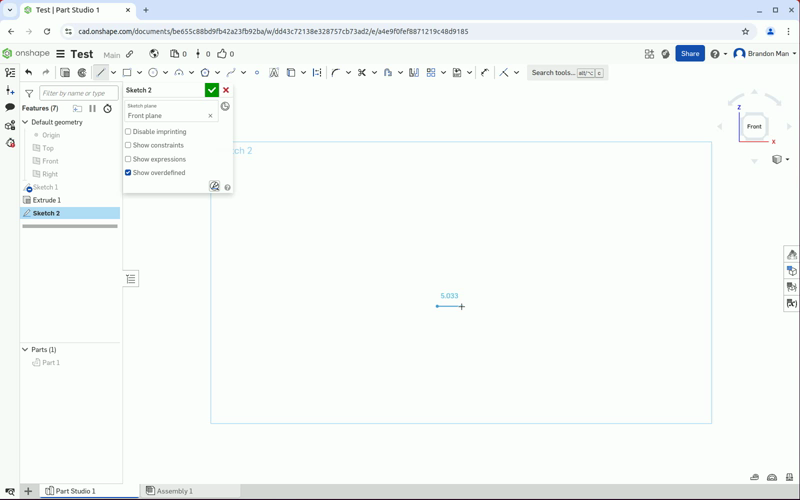
click(461, 306)
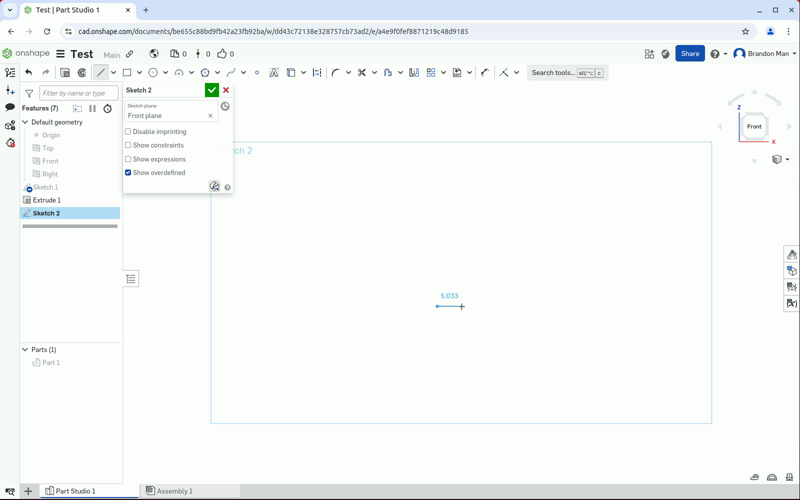
key_up(shift)
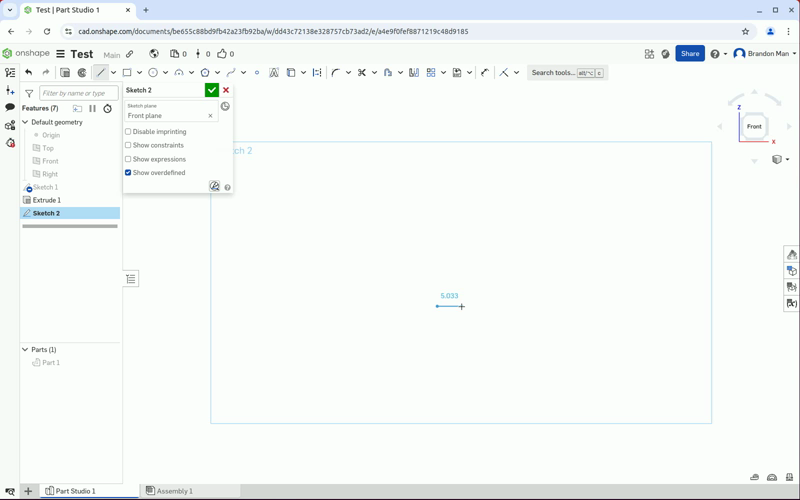
key(esc)
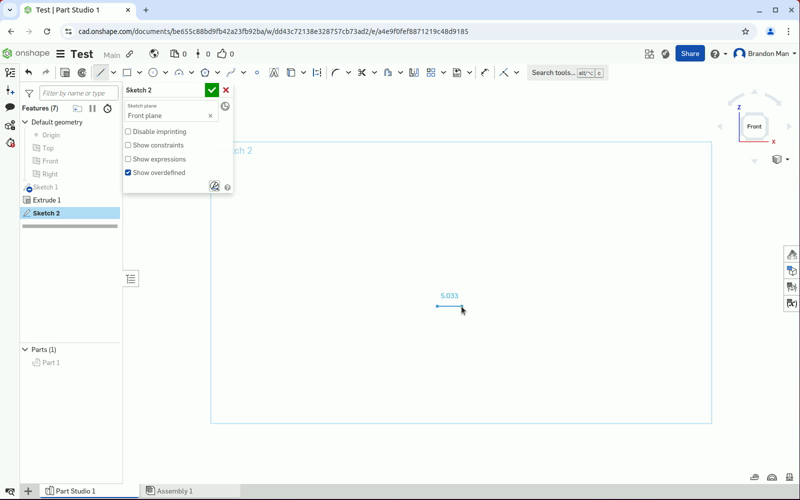
key(a)
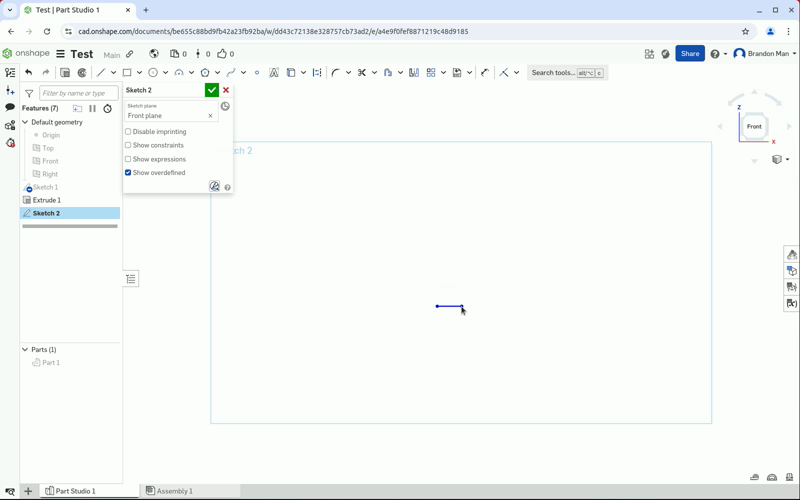
mouse_move(461, 306)
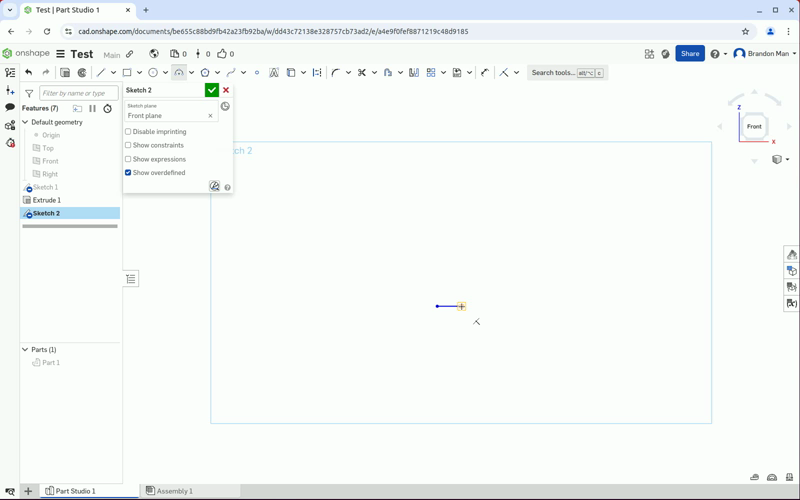
click(461, 306)
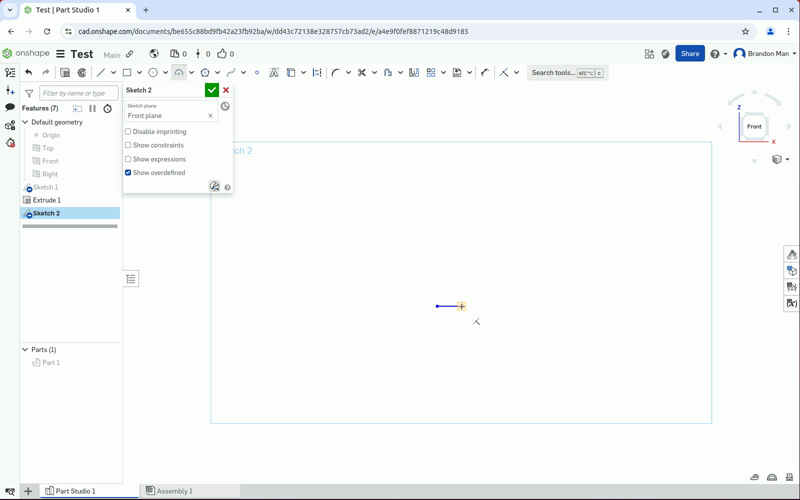
key_down(shift)
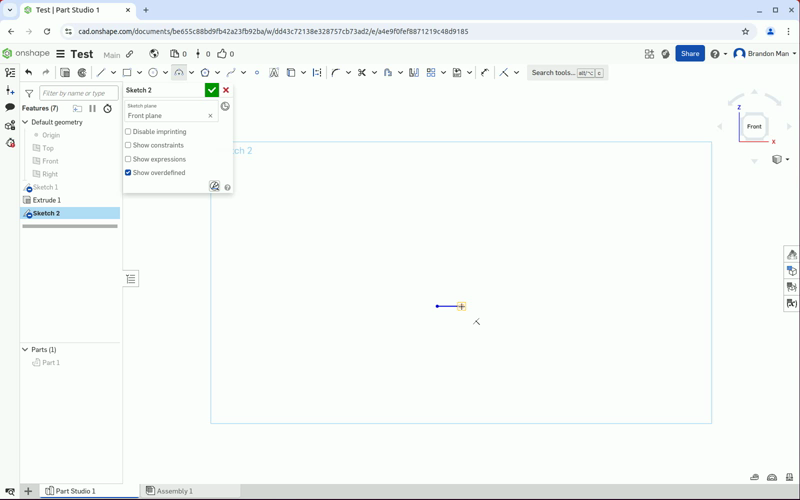
mouse_move(437, 282)
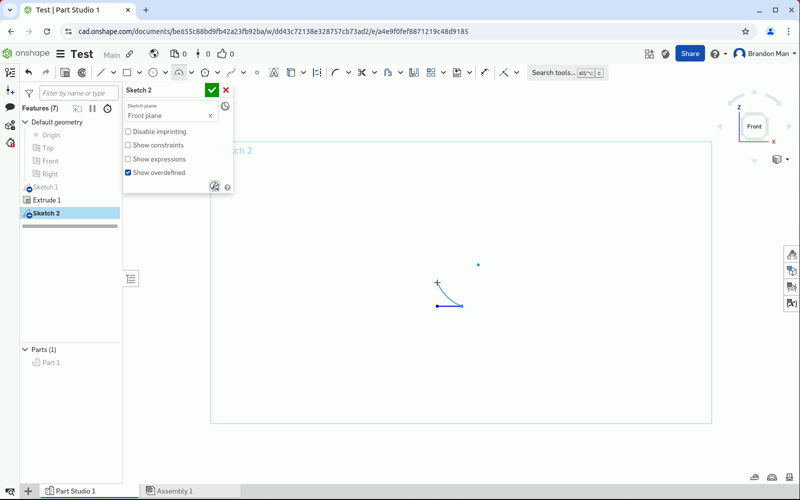
click(437, 282)
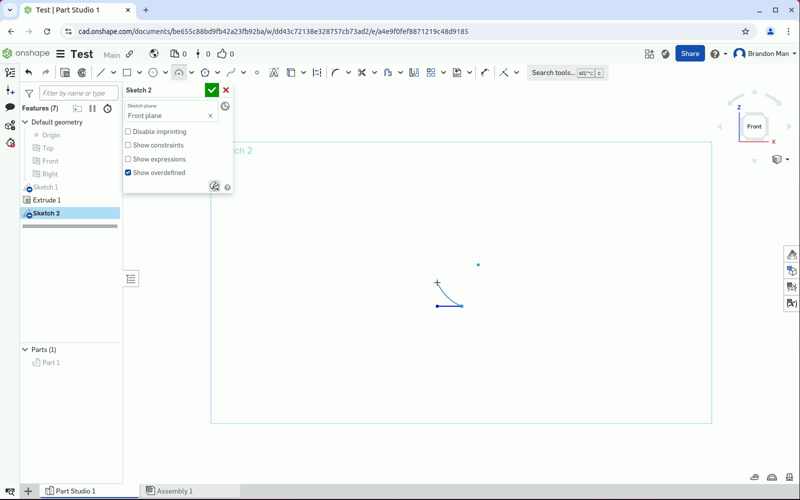
mouse_move(444, 299)
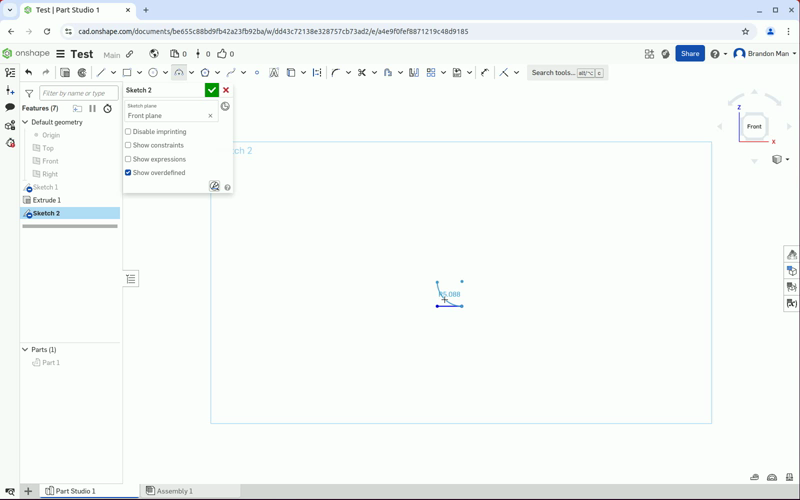
click(444, 299)
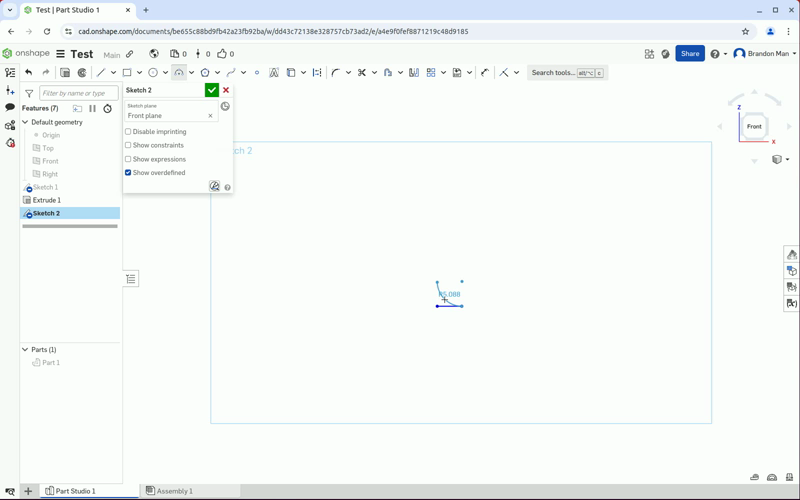
key_up(shift)
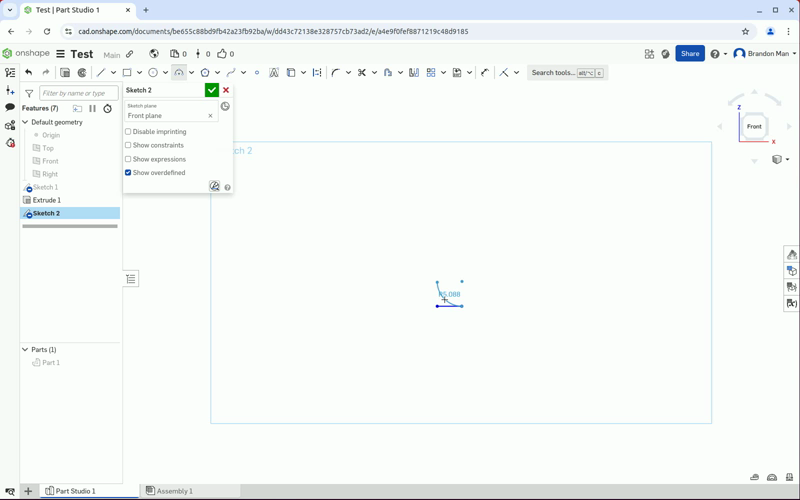
key(esc)
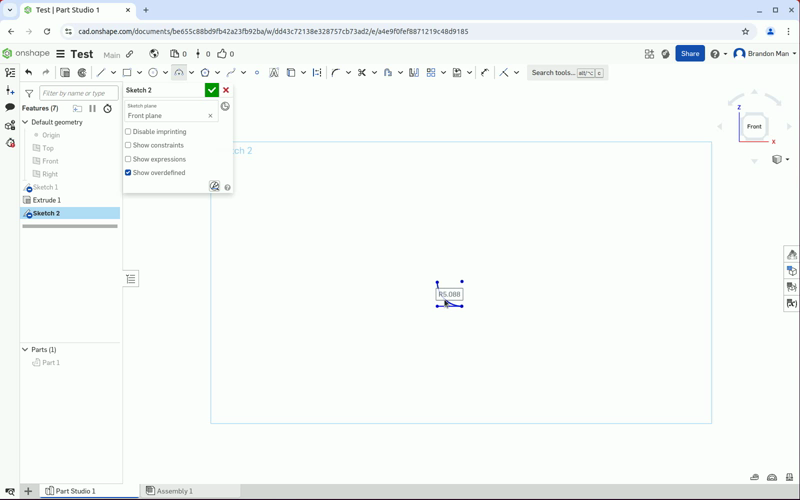
key(l)
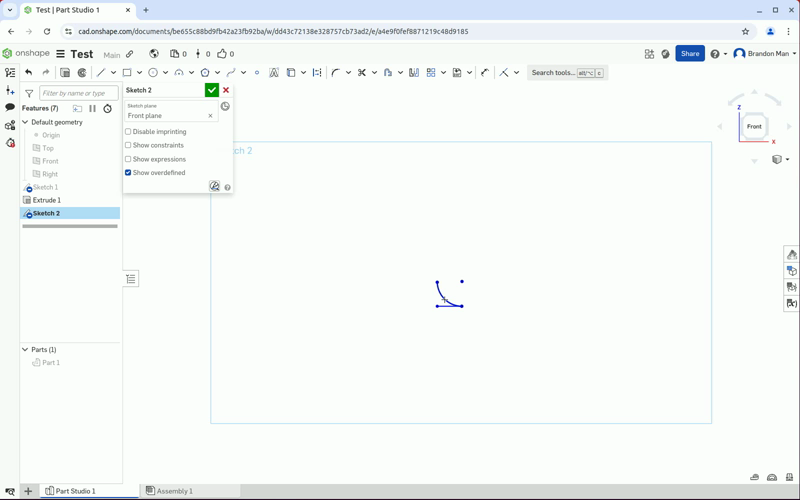
mouse_move(437, 282)
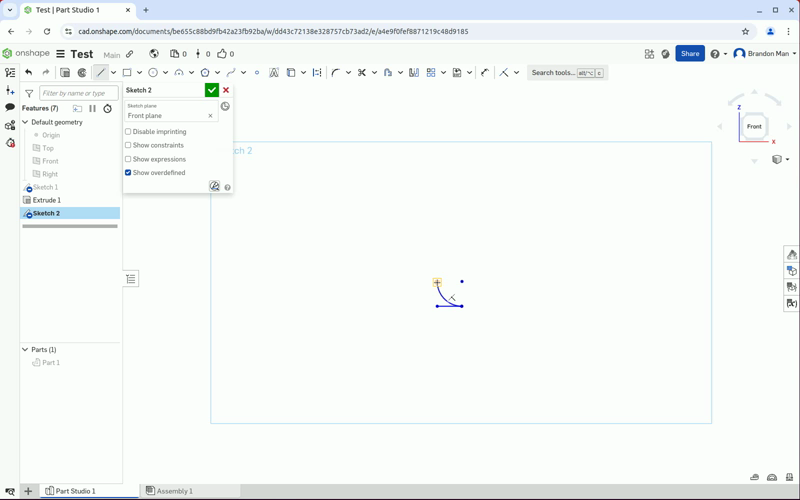
click(437, 282)
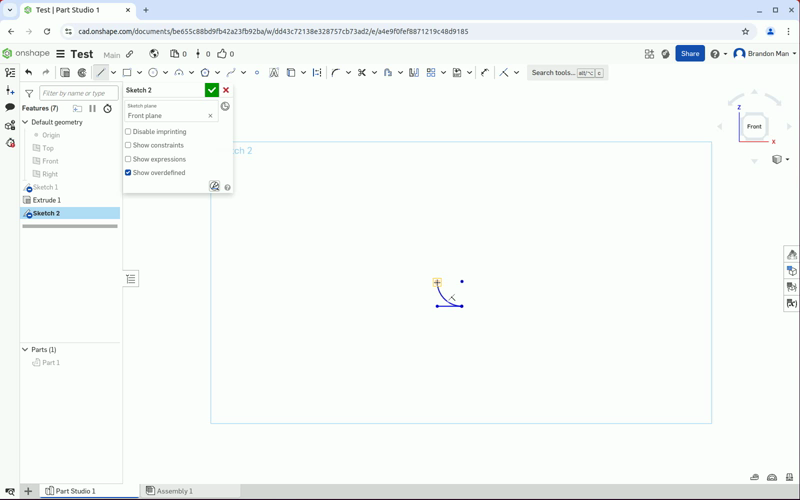
mouse_move(467, 282)
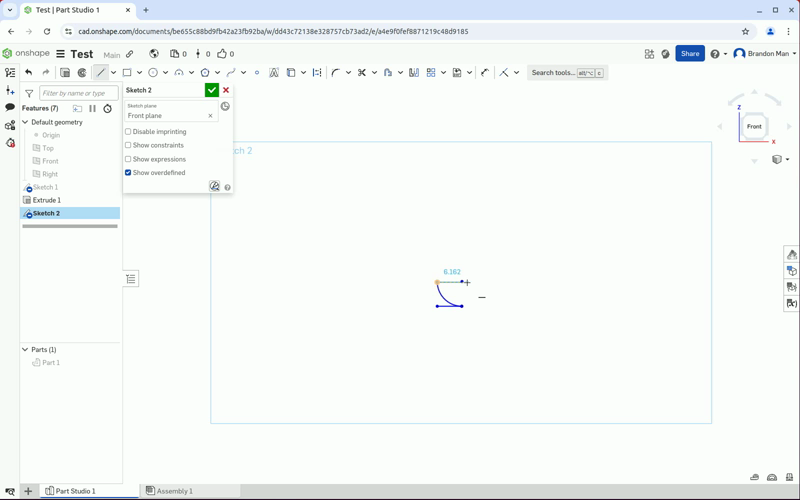
key_down(shift)
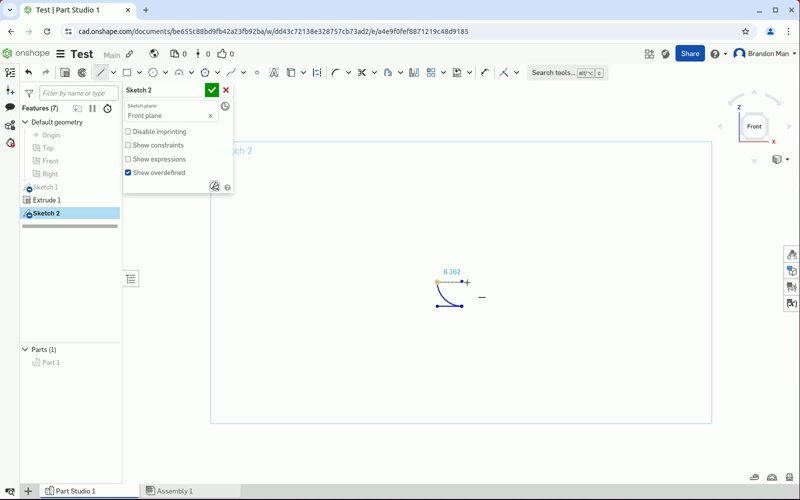
mouse_move(437, 306)
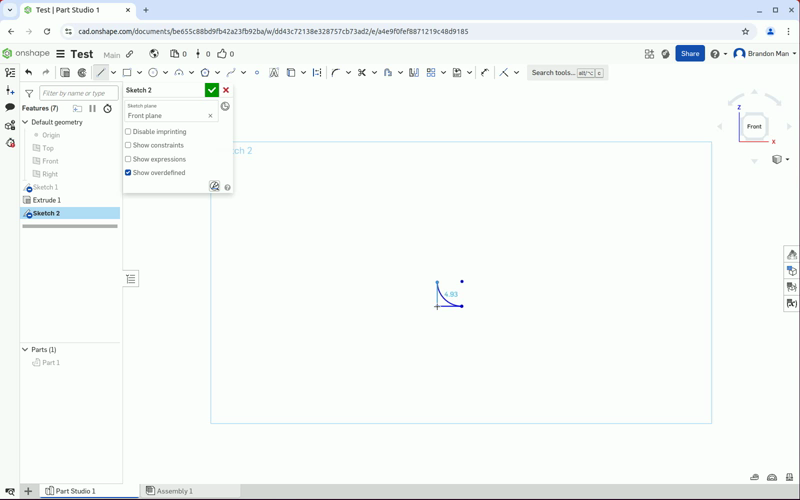
key_up(shift)
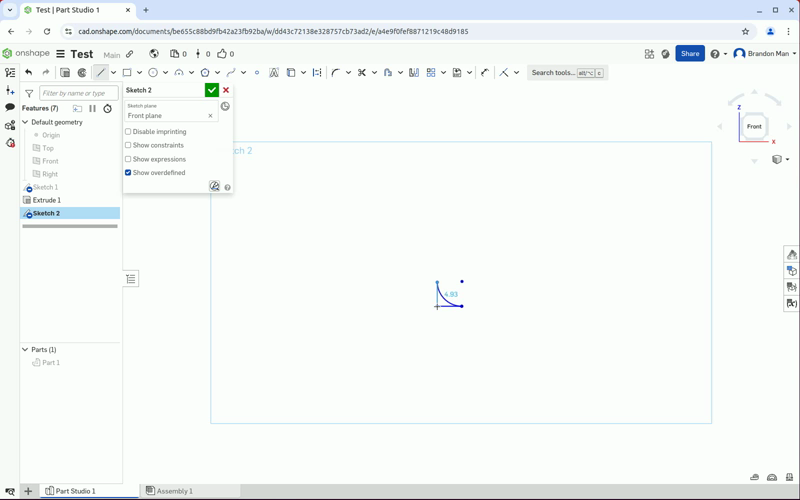
click(437, 306)
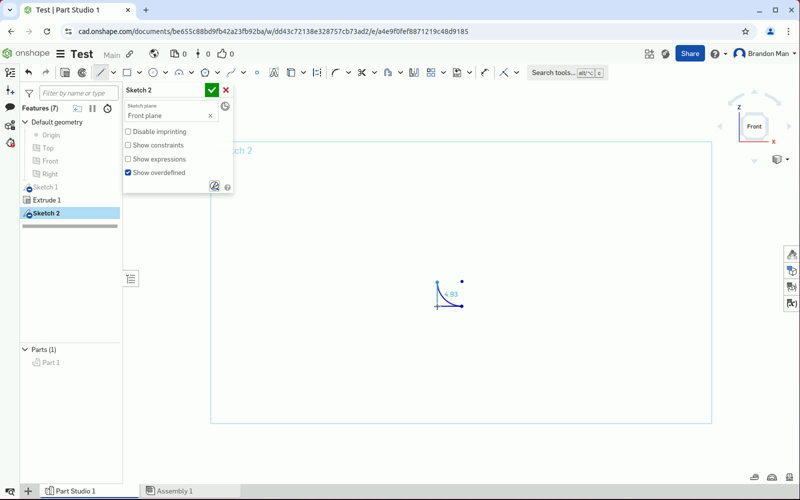
key(esc)
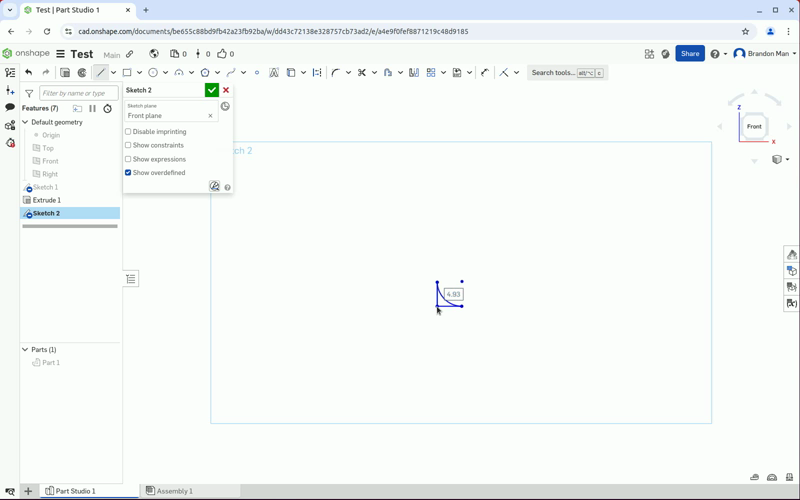
mouse_move(442, 301)
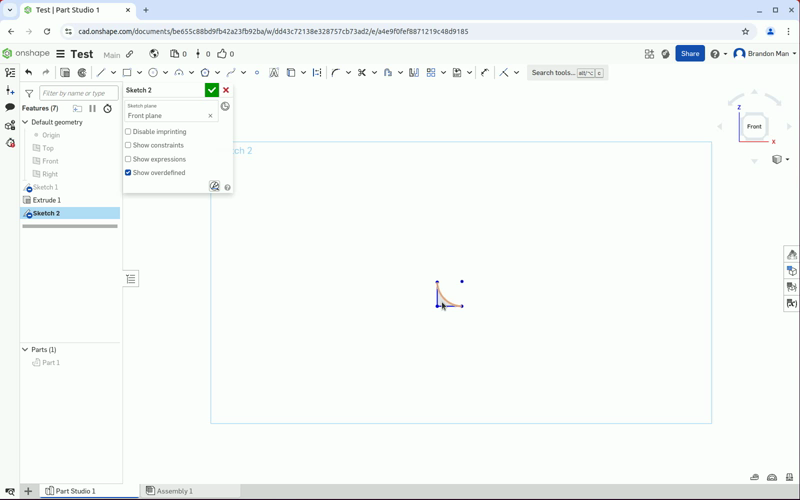
scroll(6)
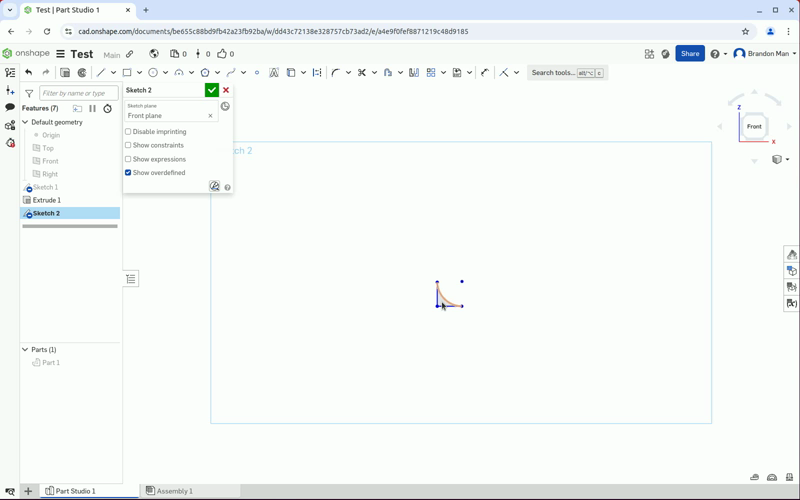
scroll(6)
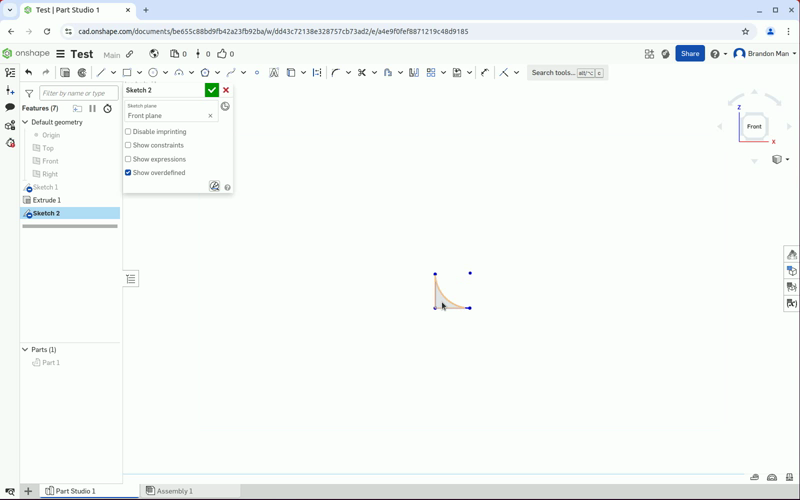
scroll(6)
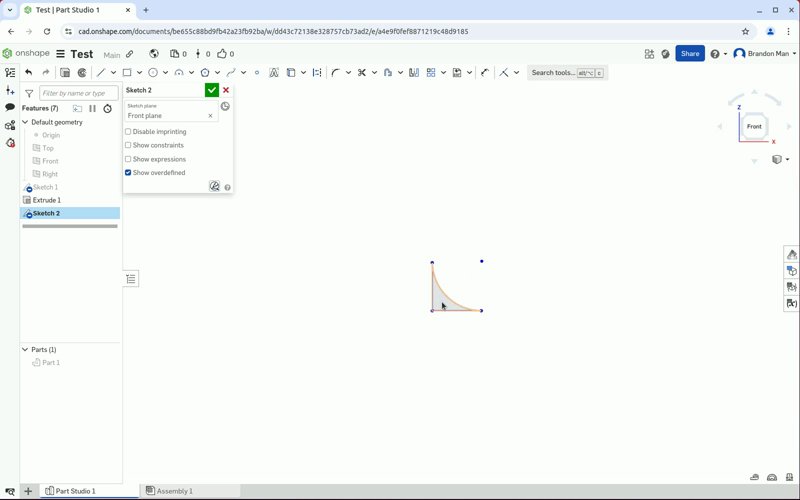
scroll(6)
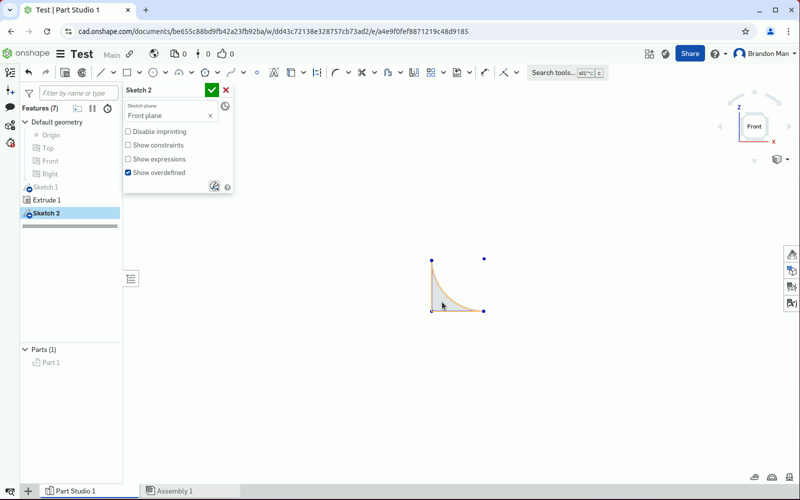
scroll(6)
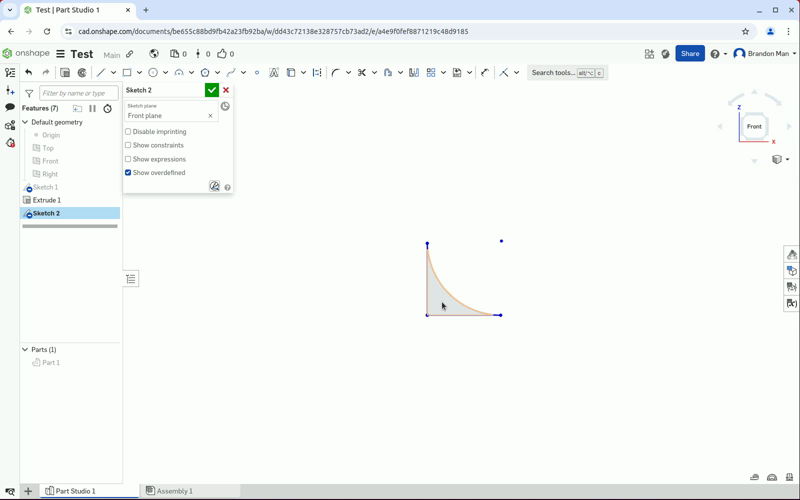
scroll(6)
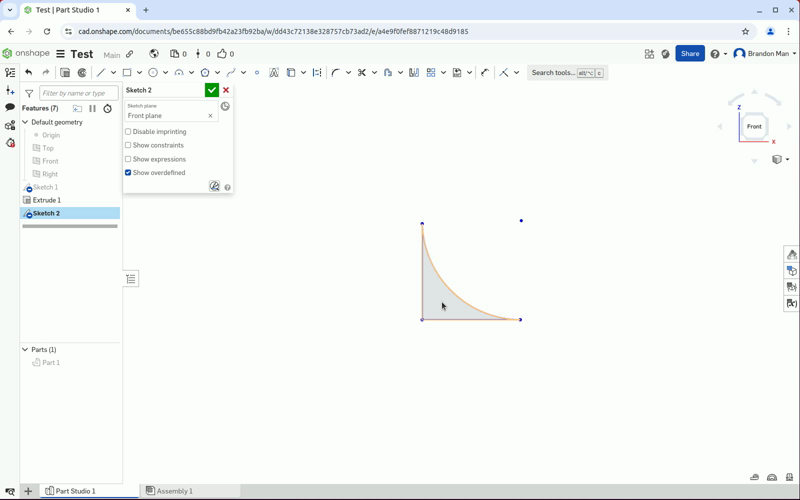
scroll(6)
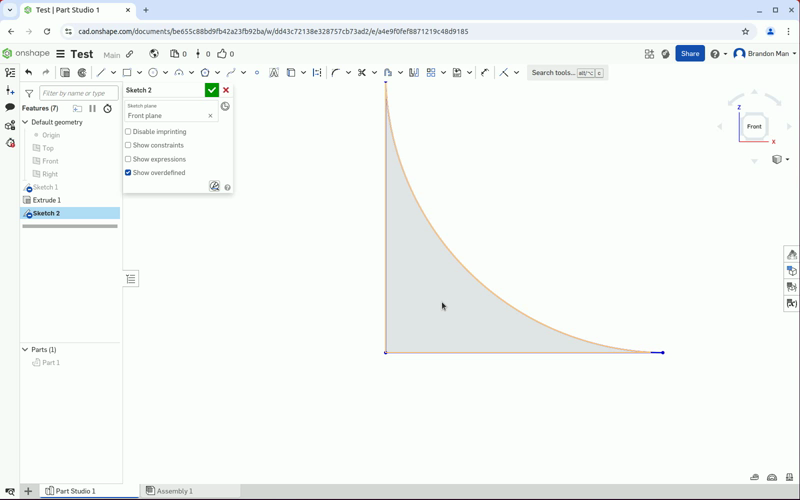
click(442, 301)
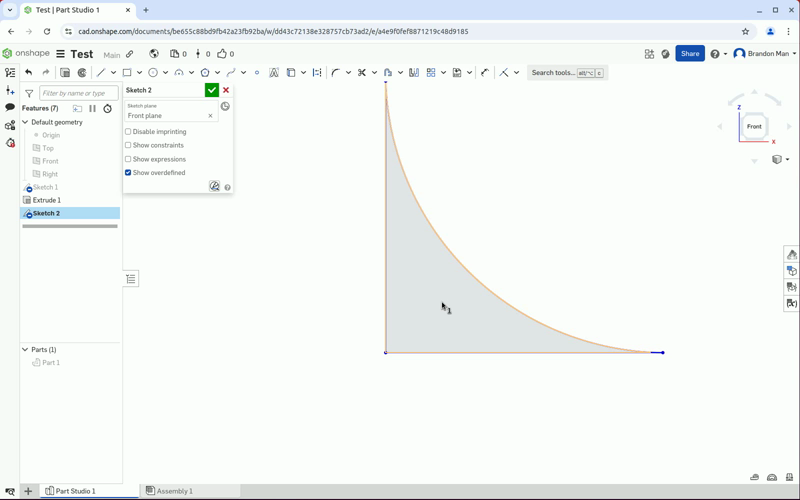
scroll(-6)
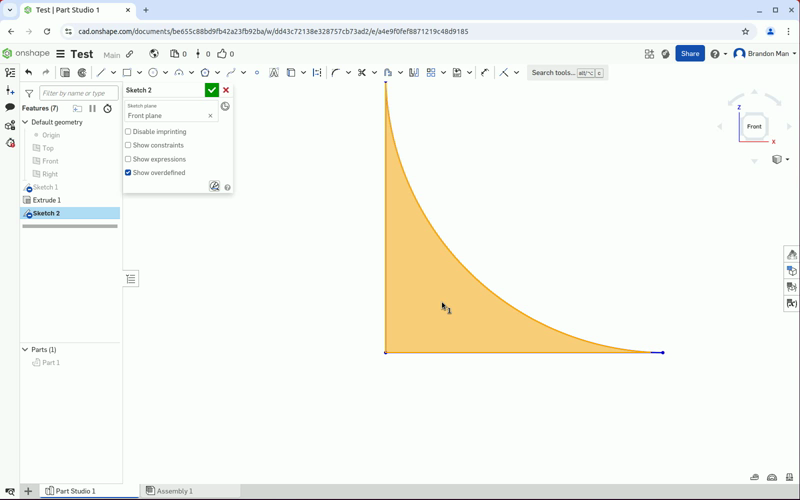
scroll(-6)
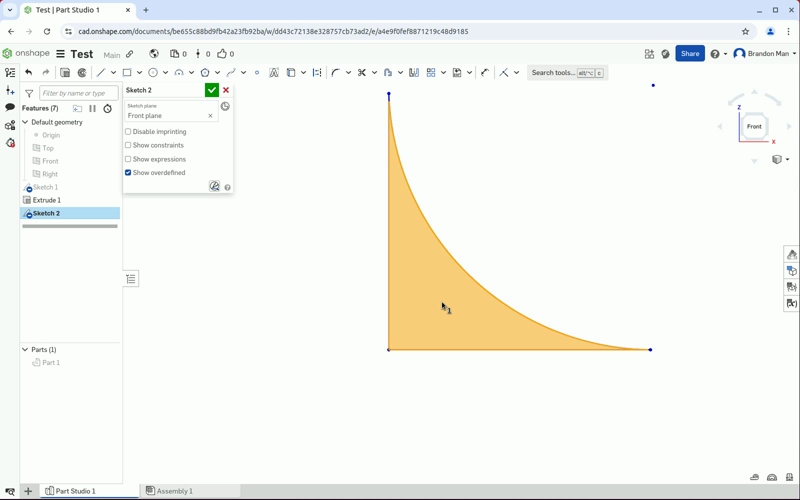
scroll(-6)
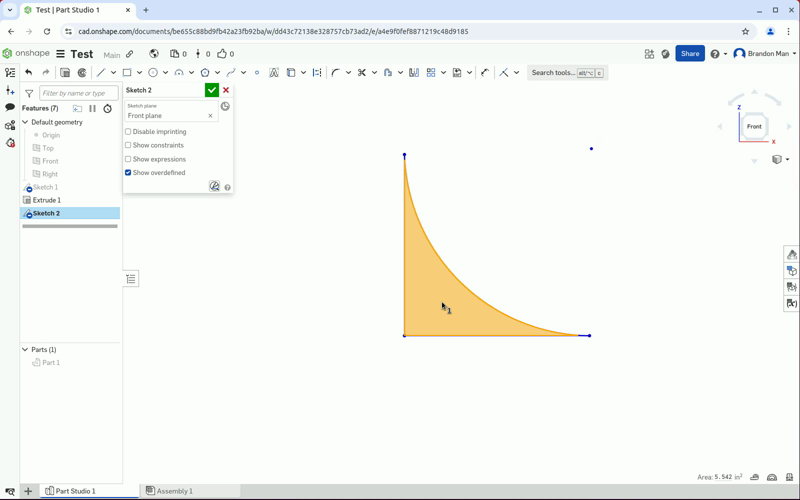
scroll(-6)
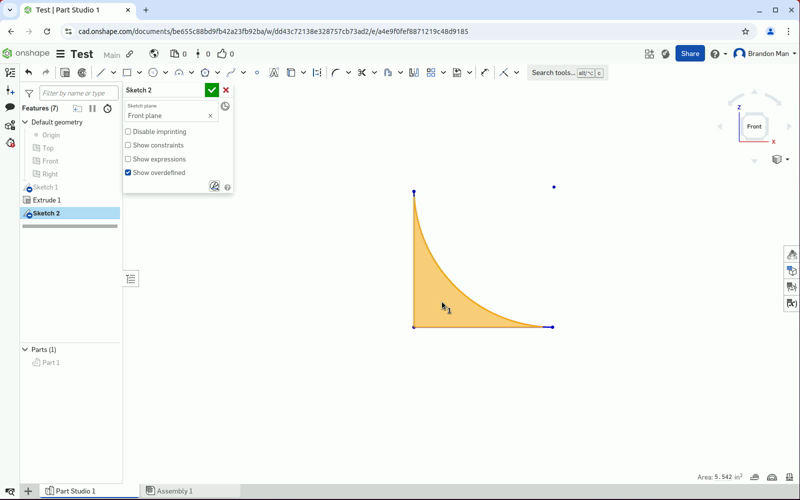
scroll(-6)
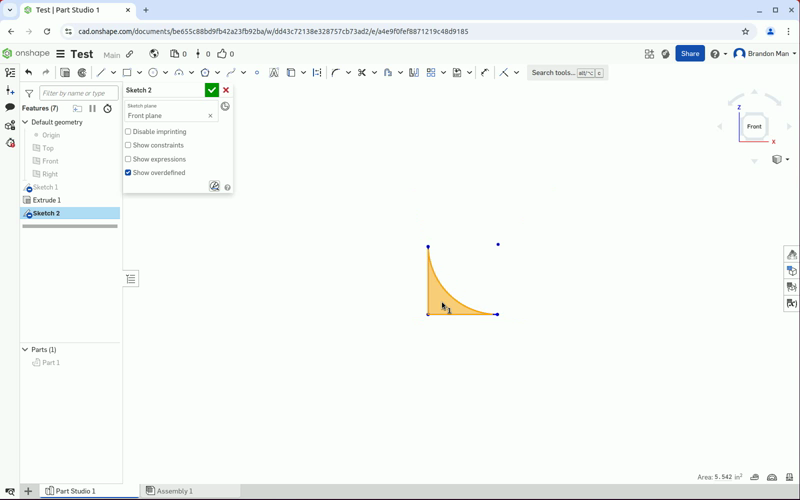
scroll(-6)
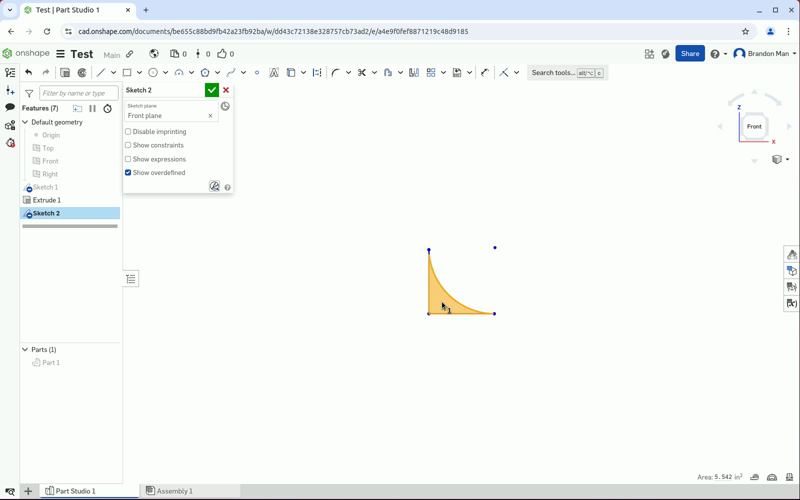
scroll(-6)
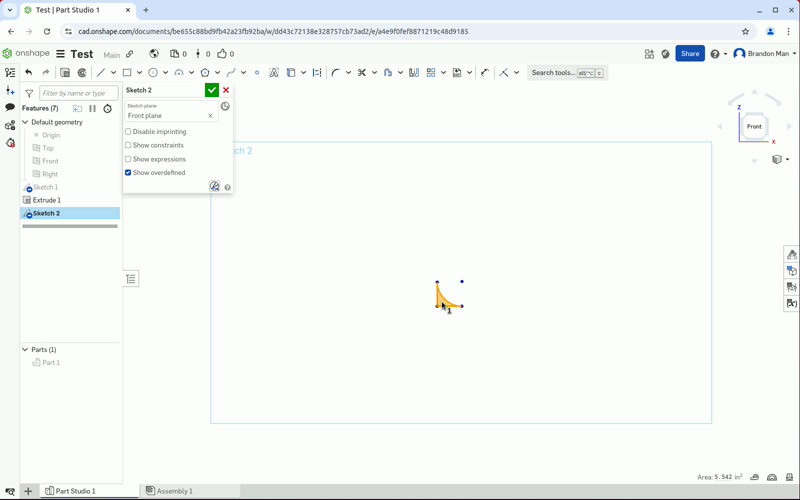
mouse_move(73, 352)
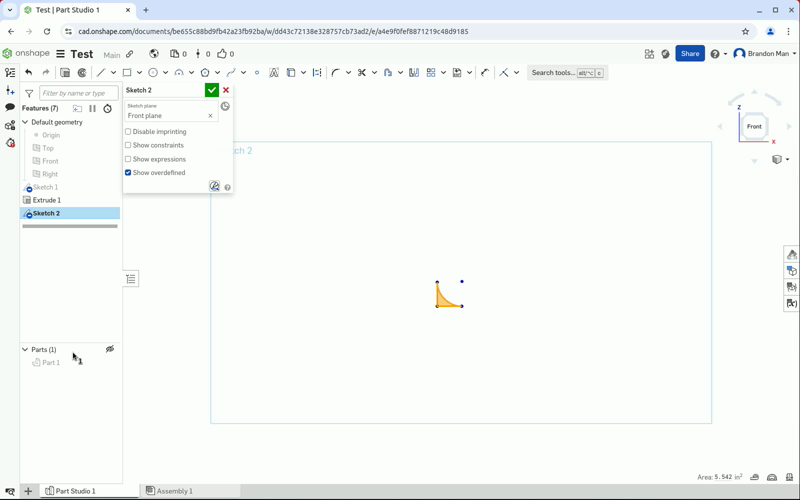
key(shift+y)
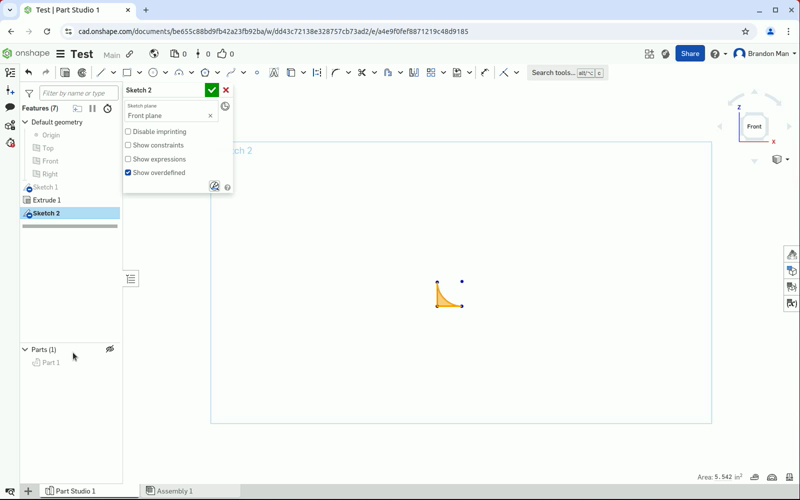
key(shift+e)
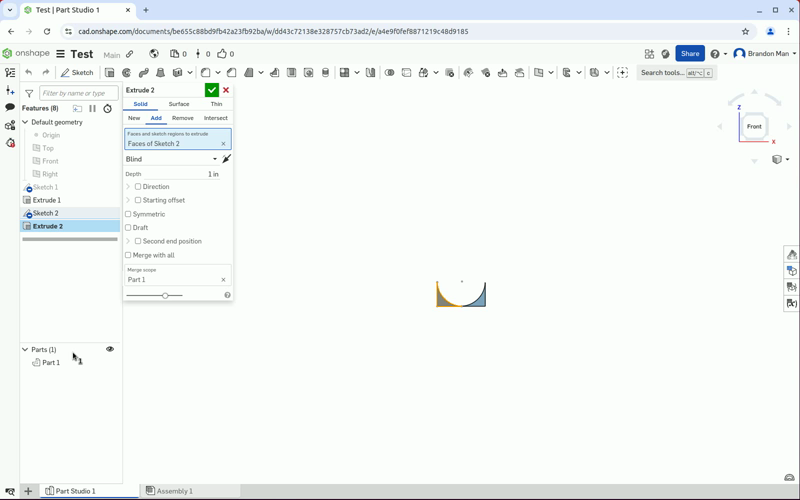
mouse_move(143, 106)
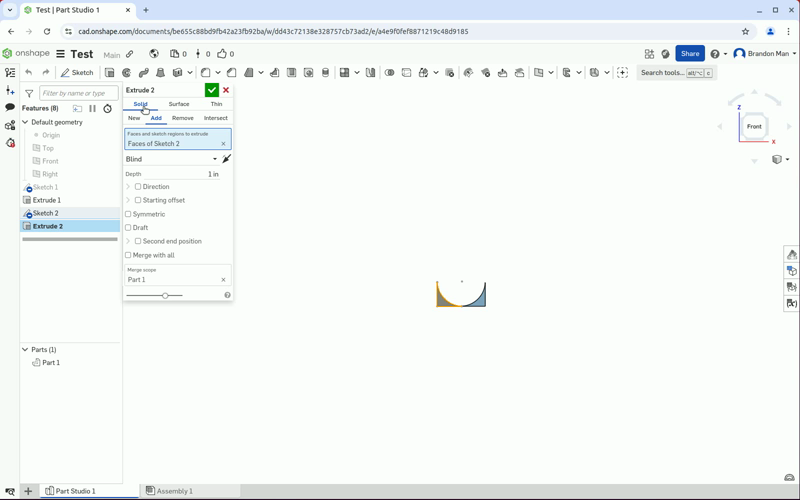
click(143, 106)
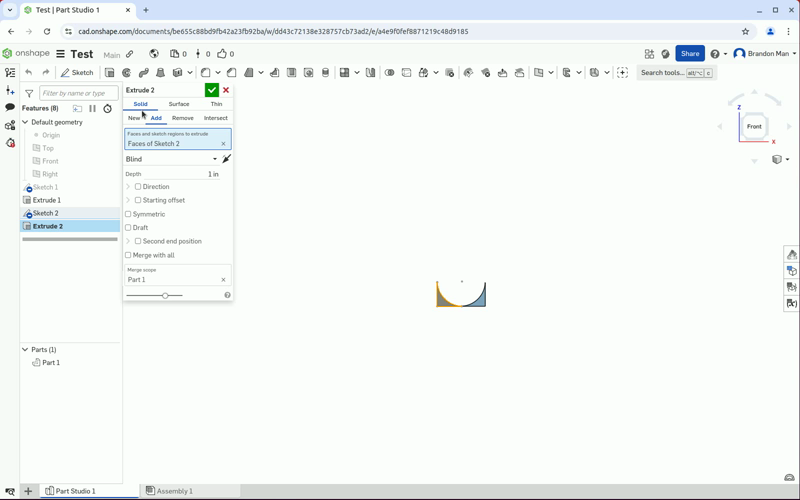
mouse_move(137, 120)
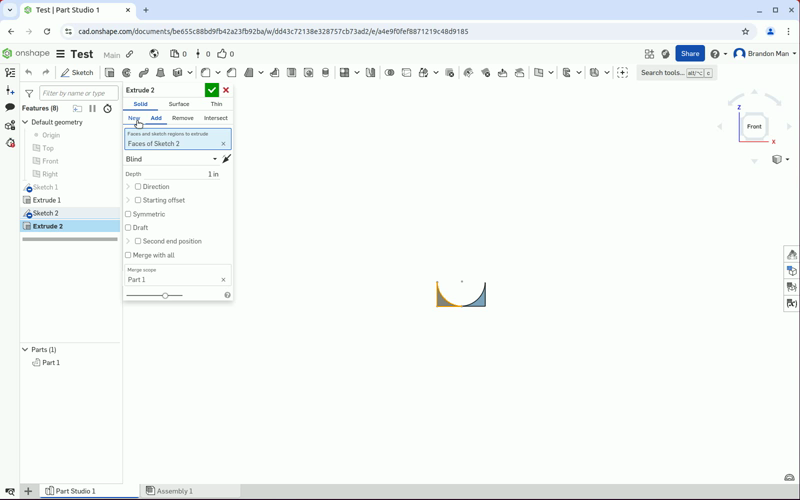
click(137, 120)
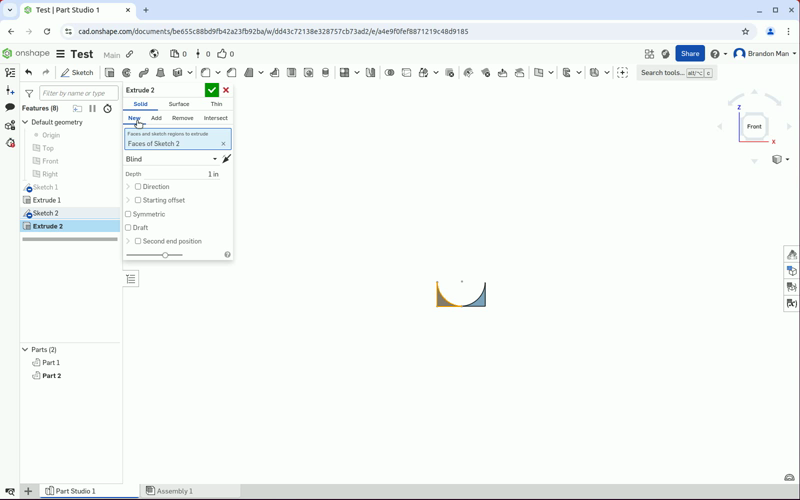
key(tab, 4)
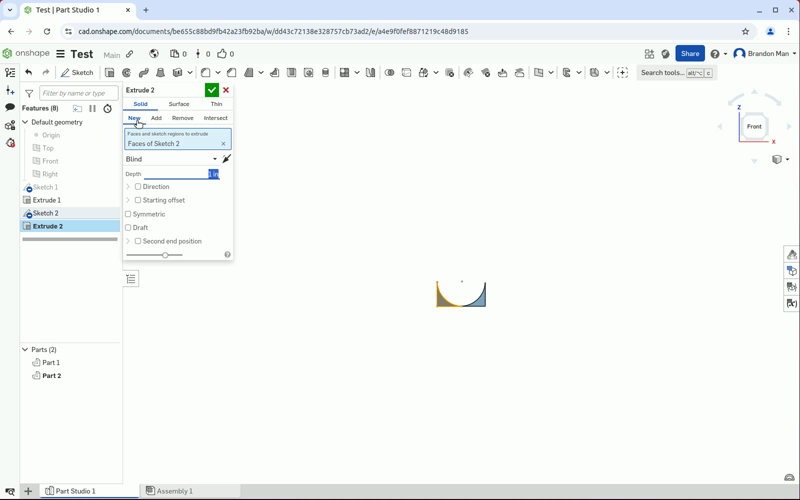
text(46.216)
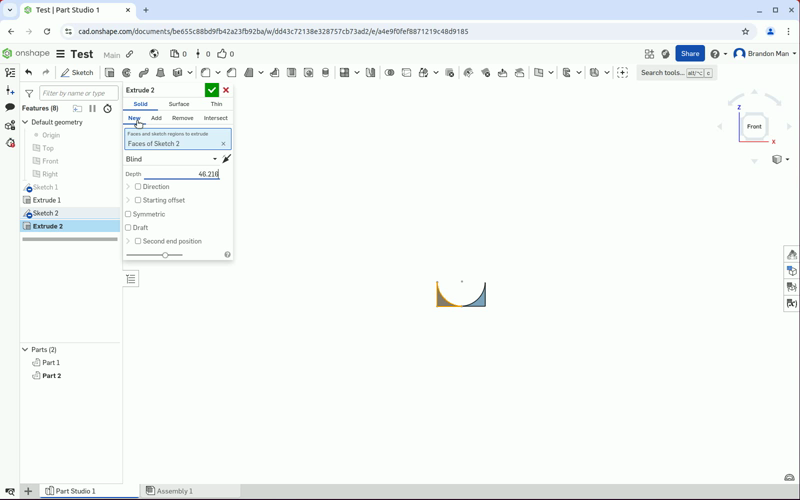
key(tab, 3)
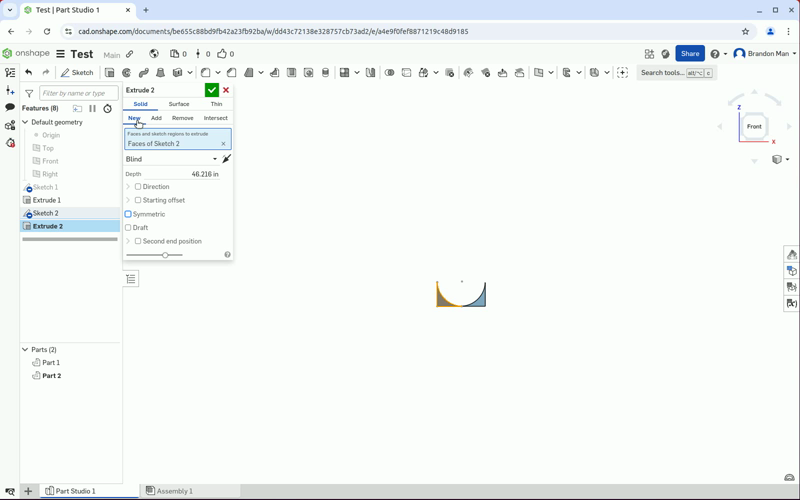
key(space)
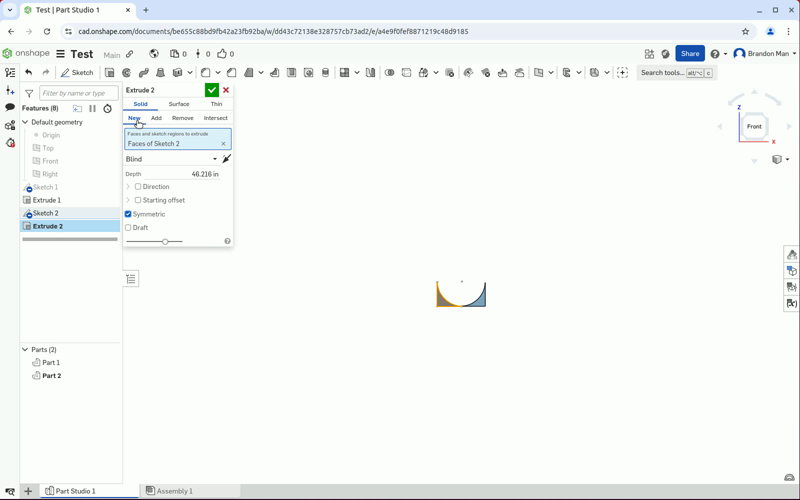
key(enter)
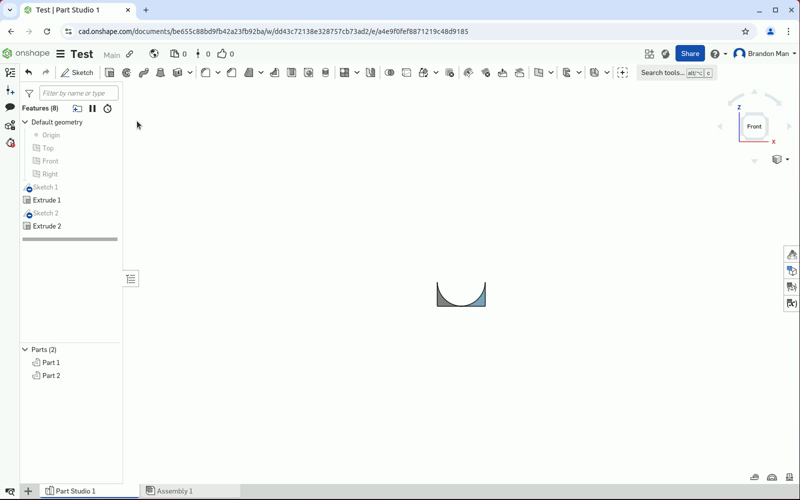
key(shift+h)
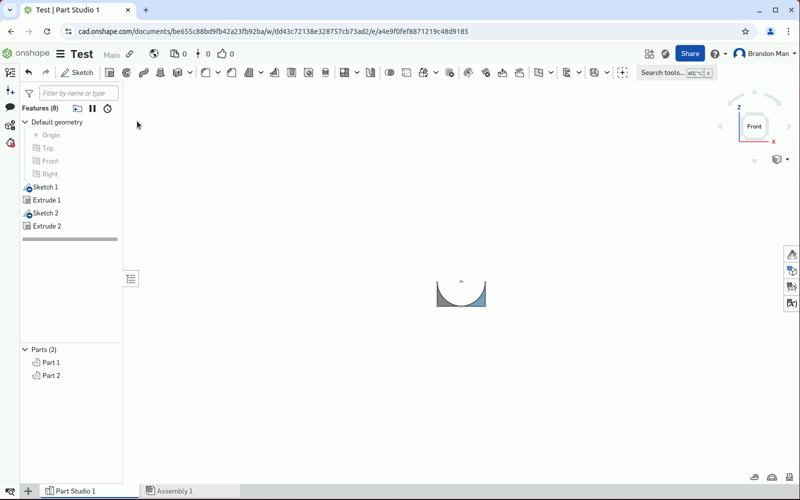
key(shift+h)
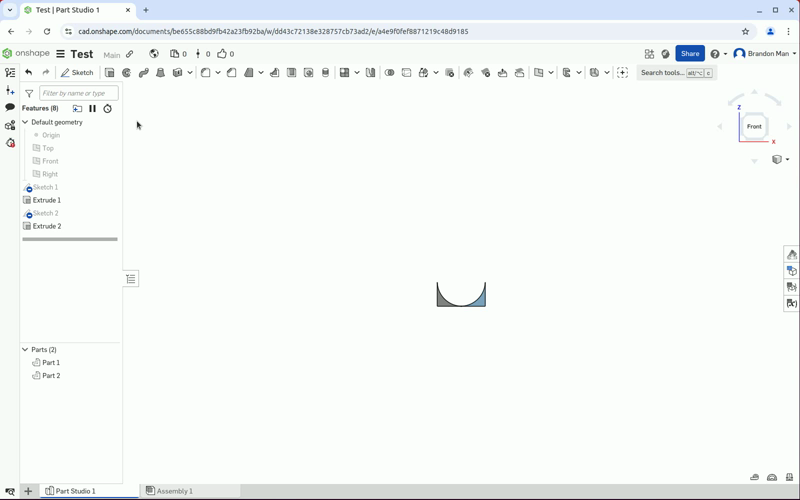
mouse_move(73, 189)
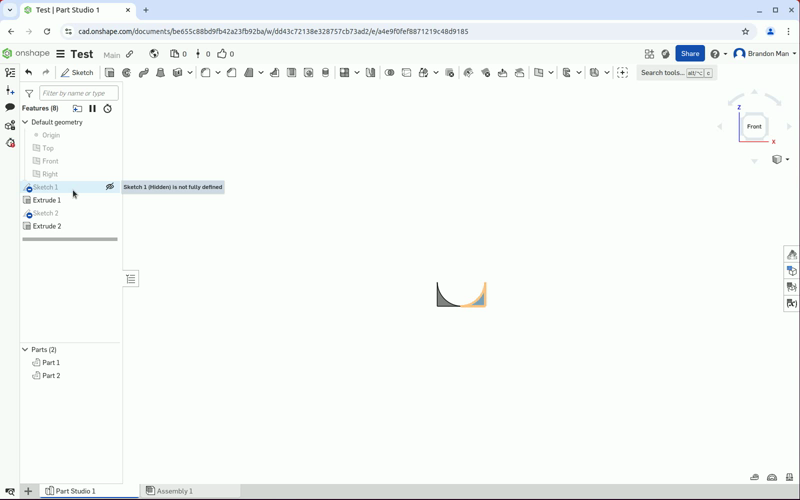
click(73, 189)
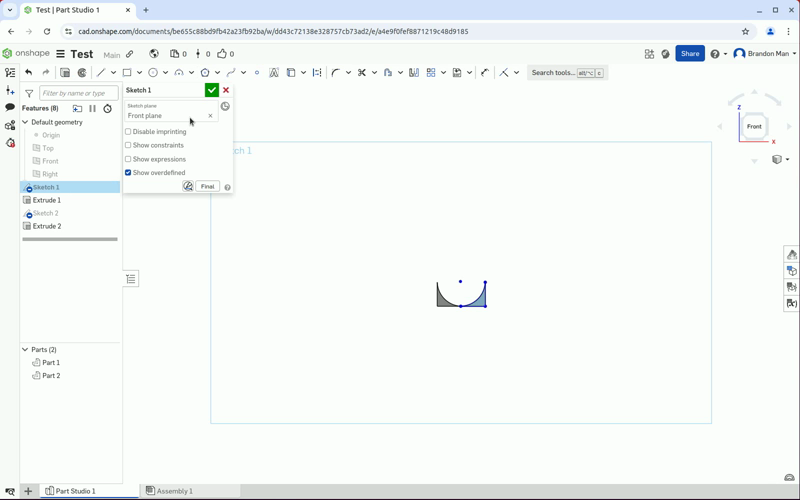
mouse_move(229, 92)
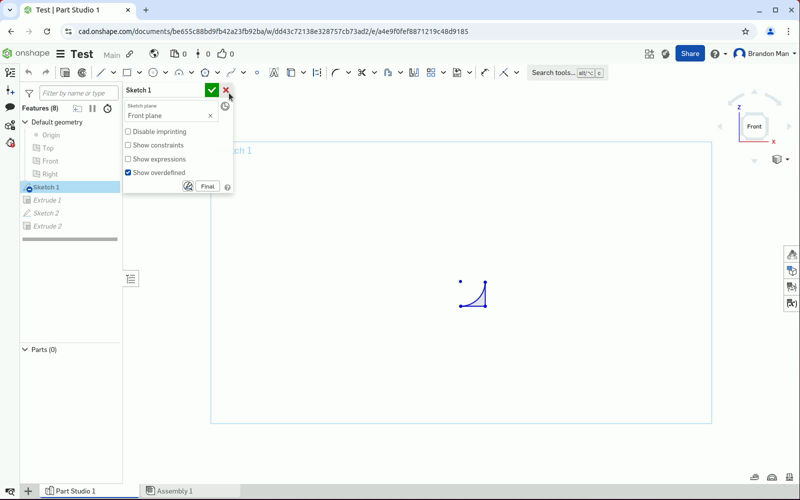
click(229, 92)
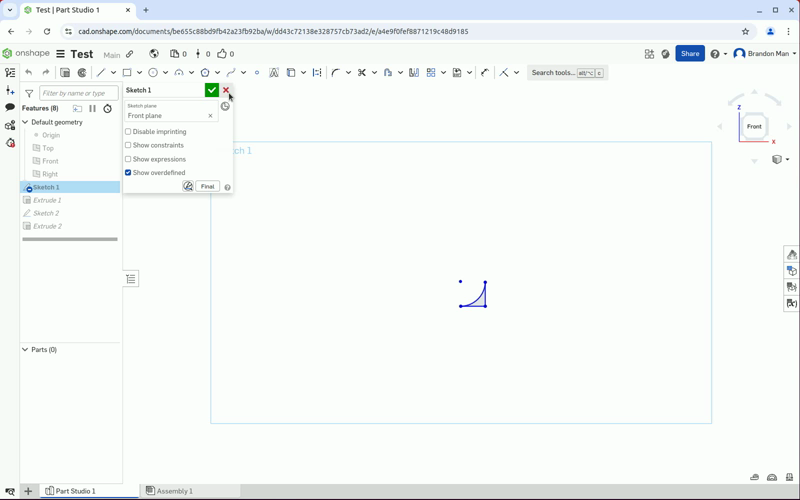
key(shift+s)
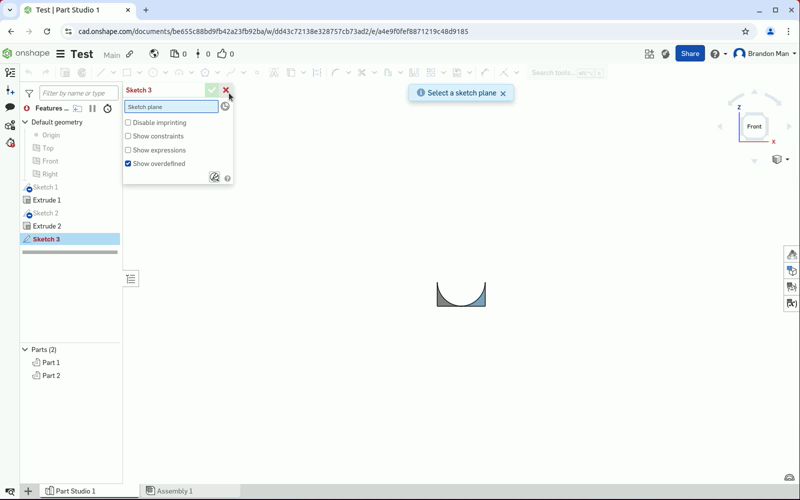
mouse_move(73, 163)
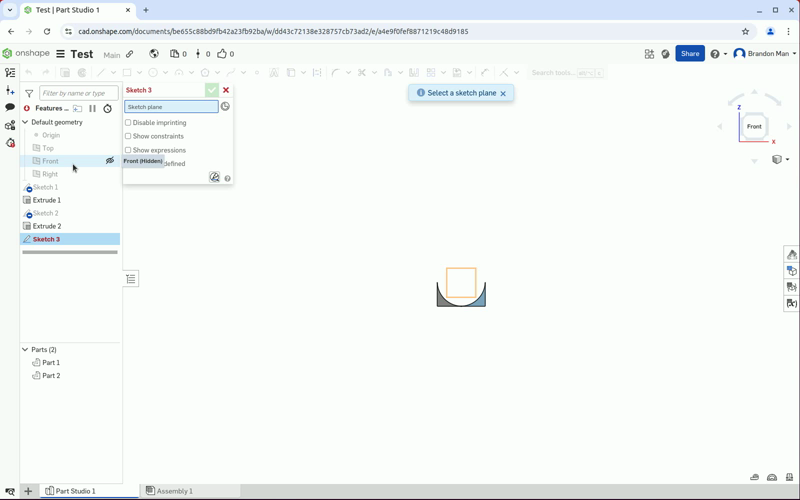
click(73, 163)
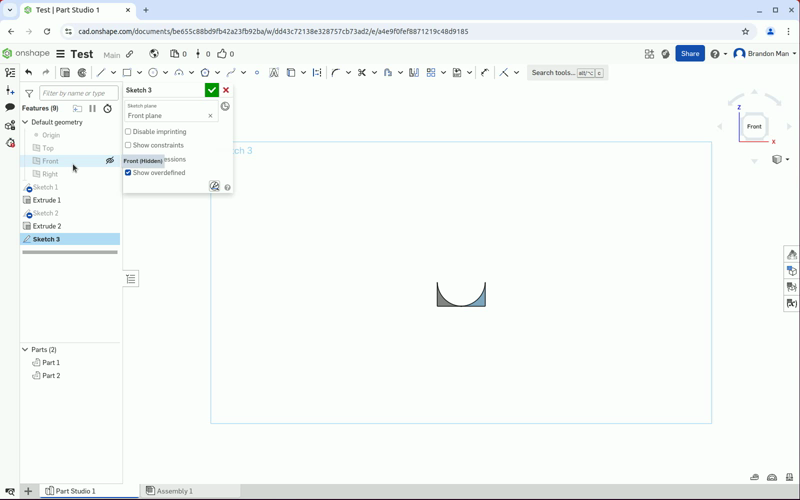
mouse_move(73, 352)
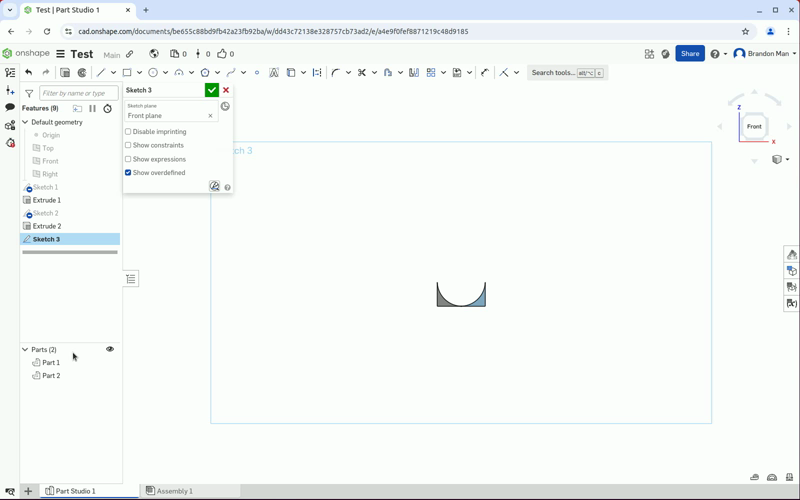
key(y)
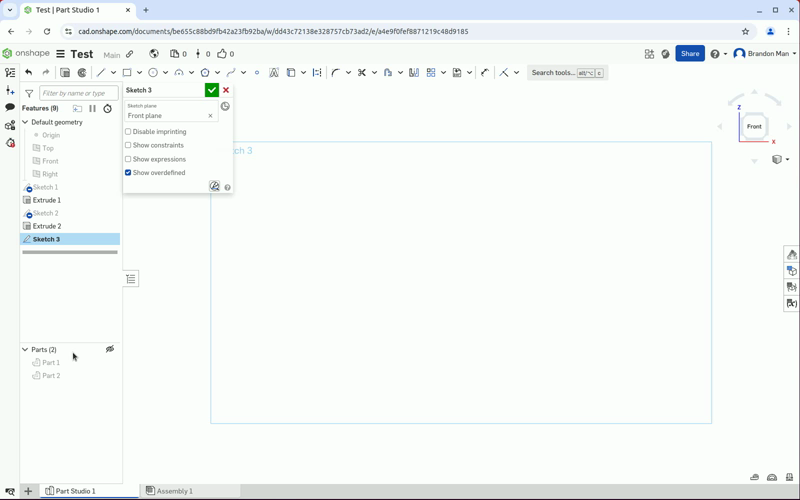
key(c)
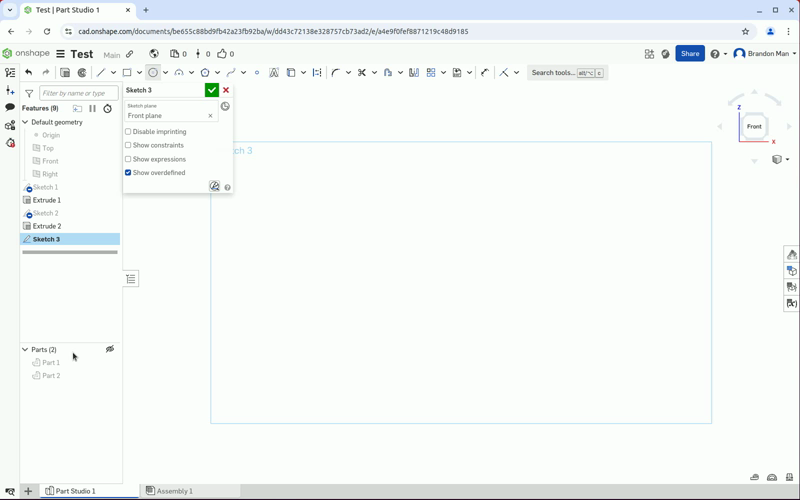
key_down(shift)
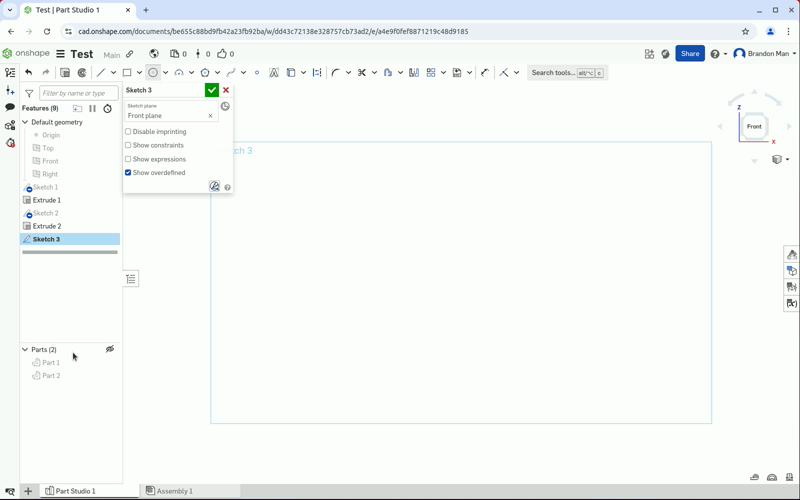
mouse_move(461, 282)
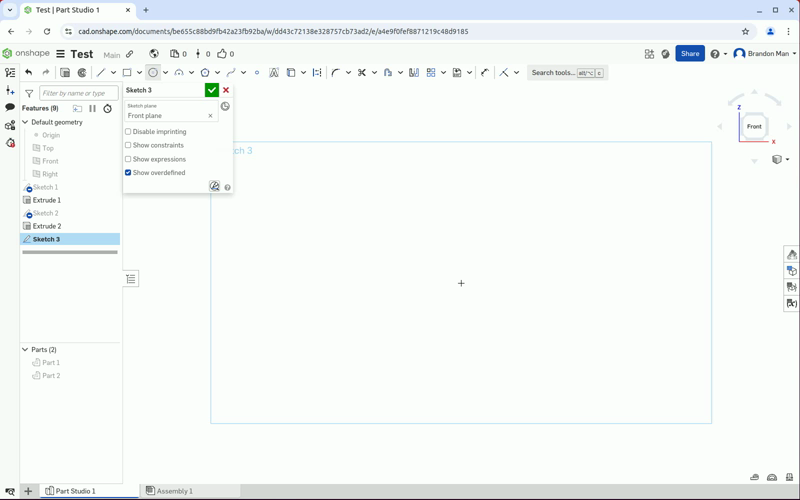
click(461, 282)
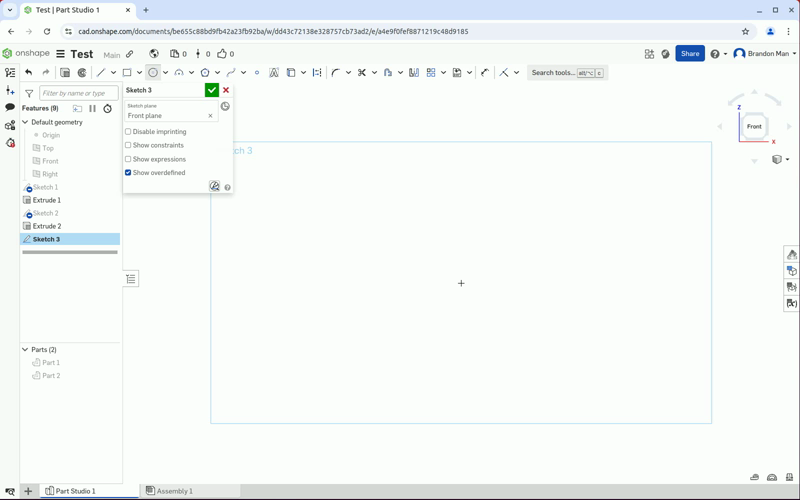
key_up(shift)
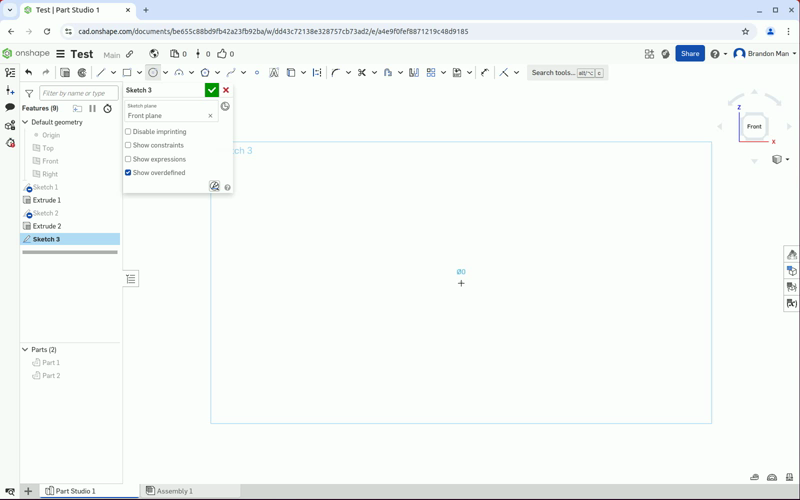
mouse_move(485, 282)
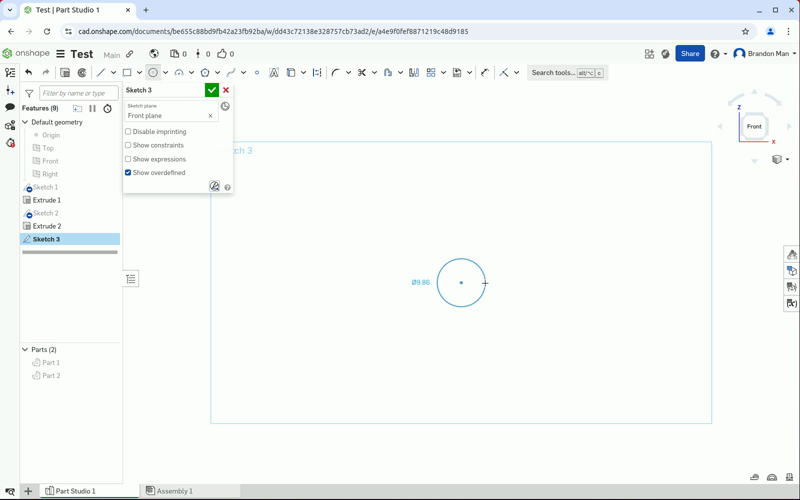
click(485, 282)
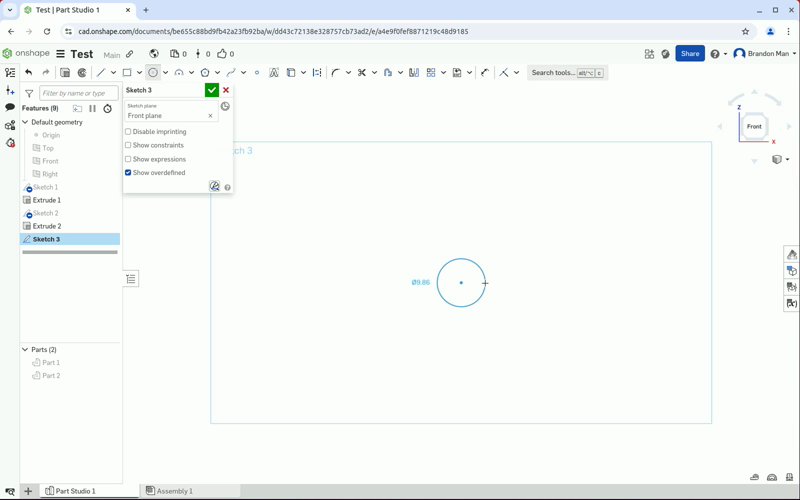
key(esc)
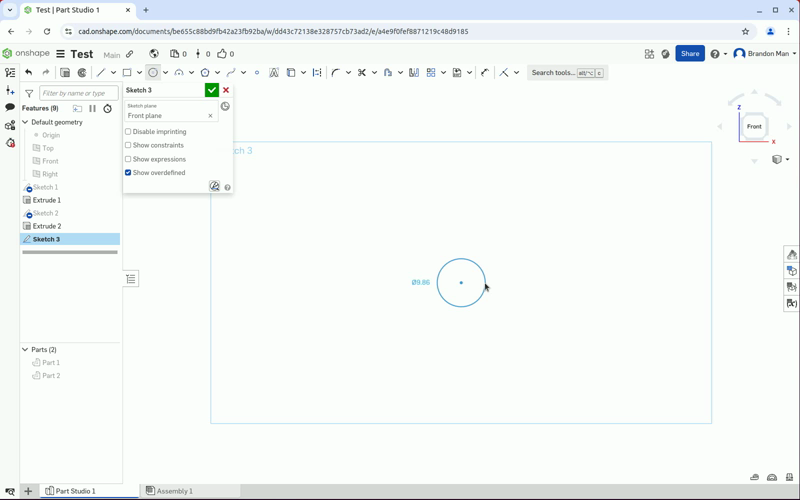
key(c)
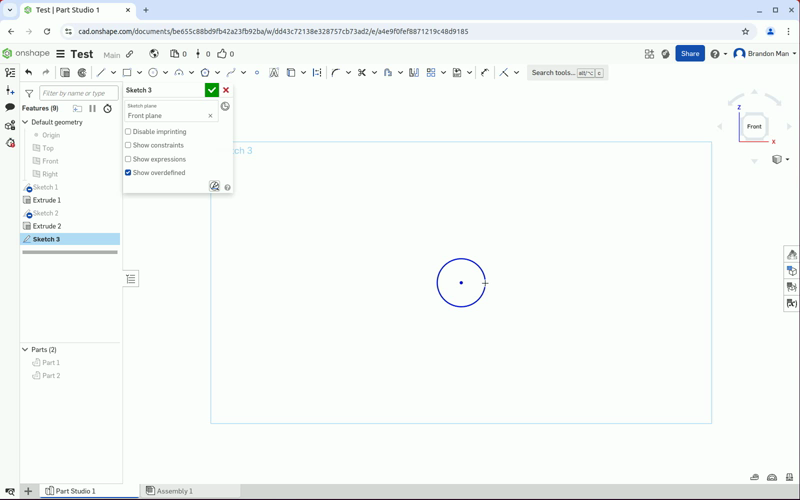
key_down(shift)
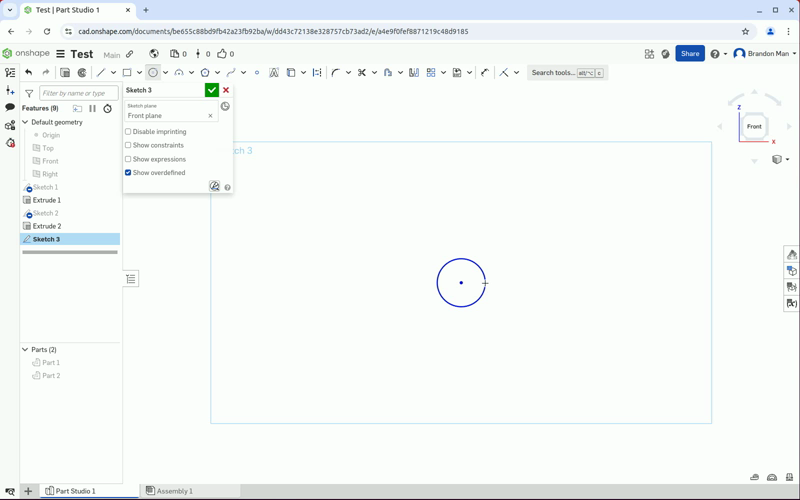
mouse_move(461, 282)
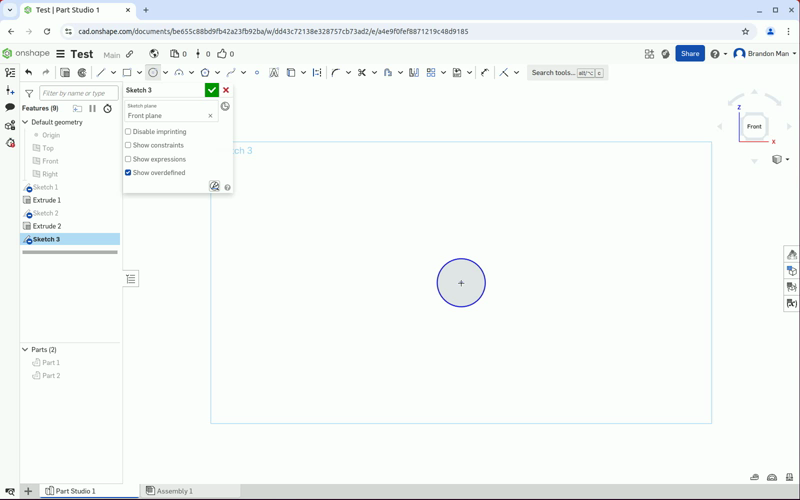
click(461, 282)
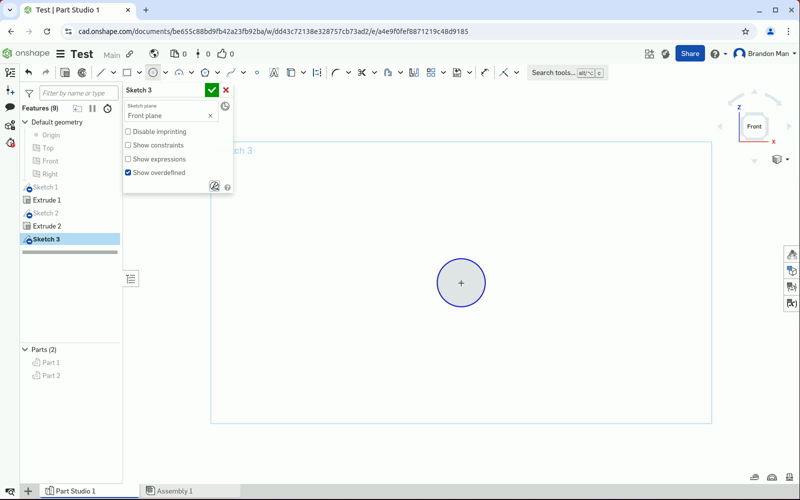
key_up(shift)
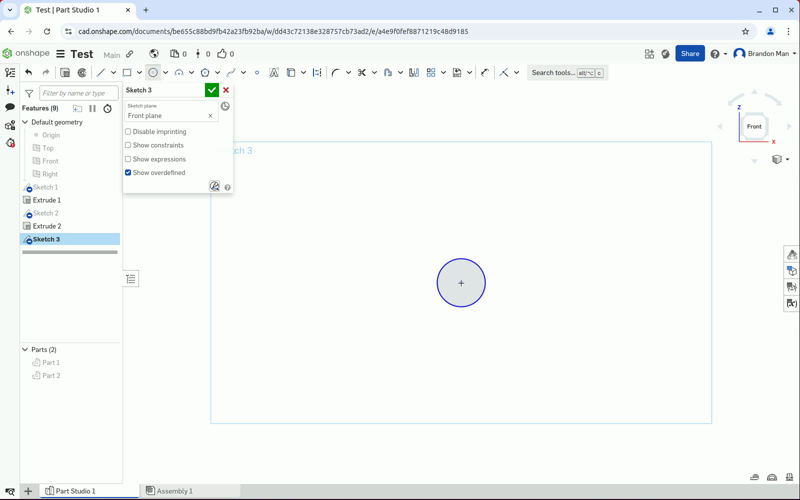
mouse_move(474, 282)
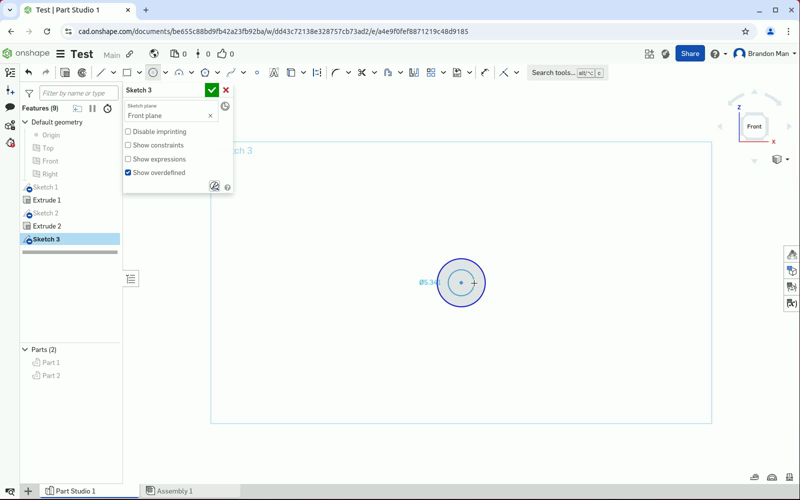
click(474, 282)
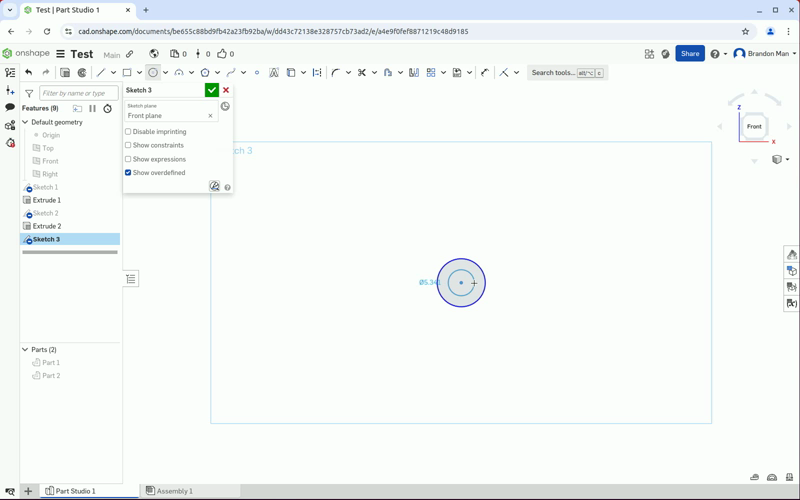
key(esc)
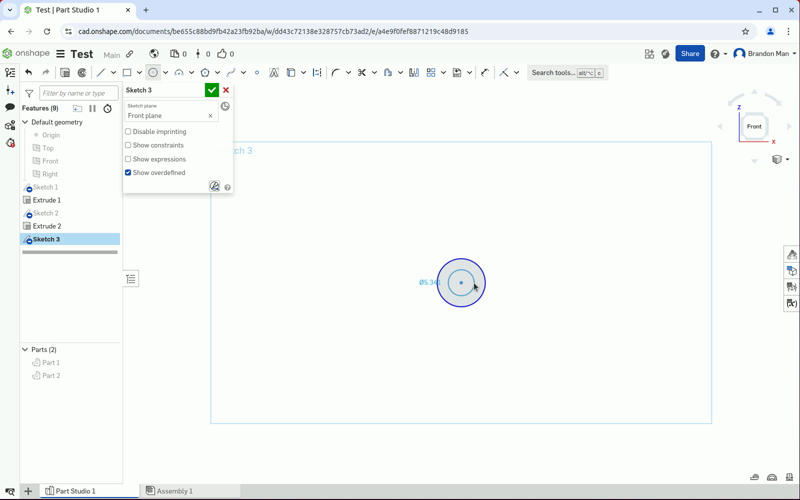
mouse_move(444, 283)
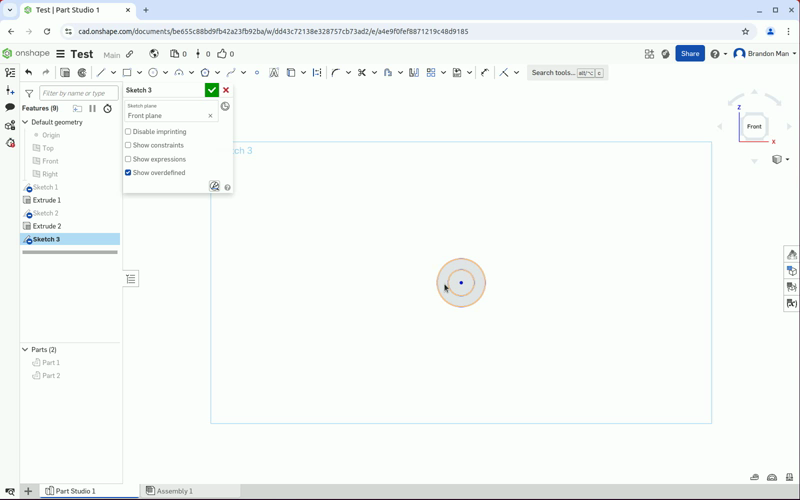
scroll(6)
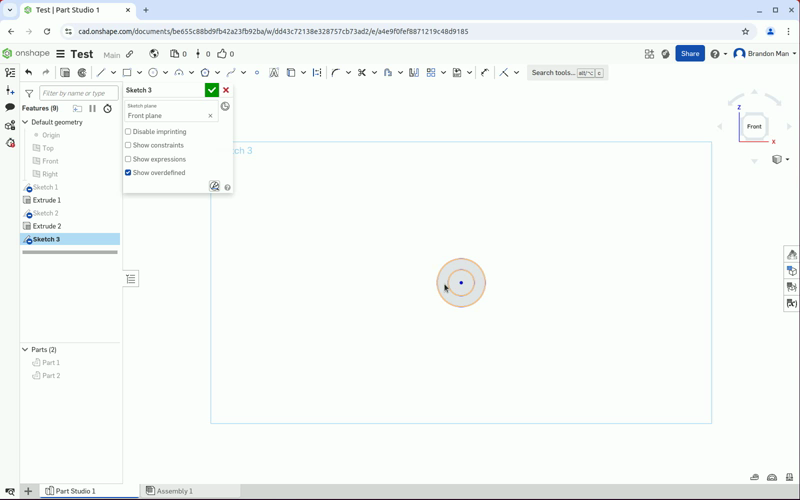
scroll(6)
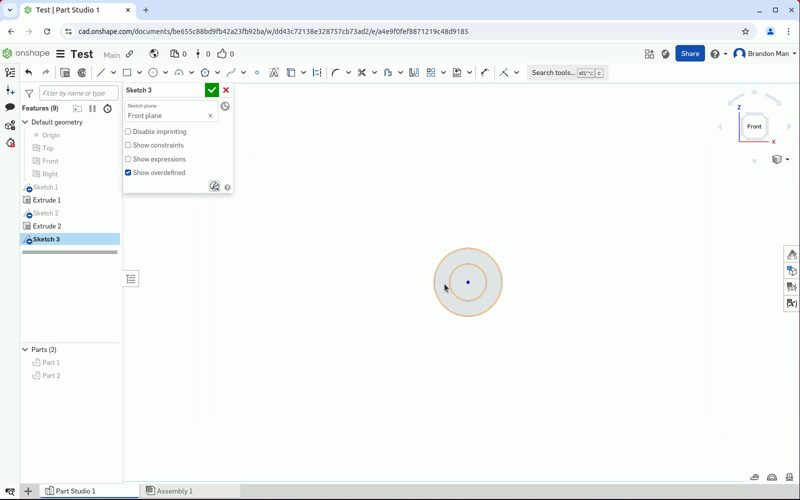
scroll(6)
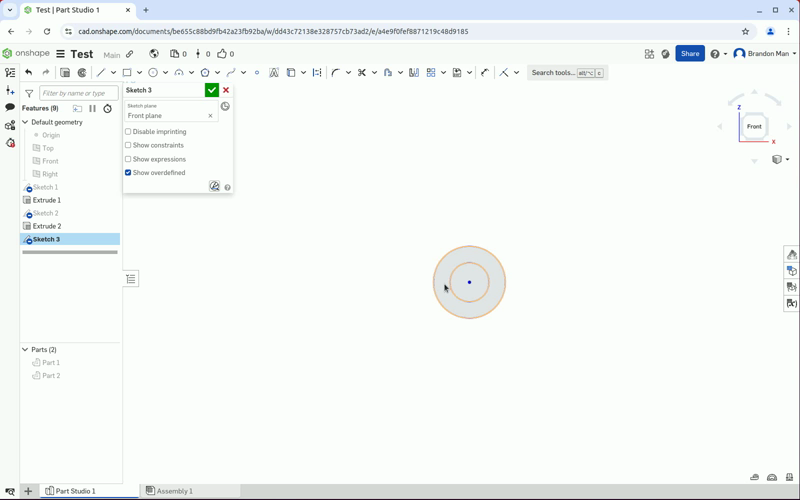
scroll(6)
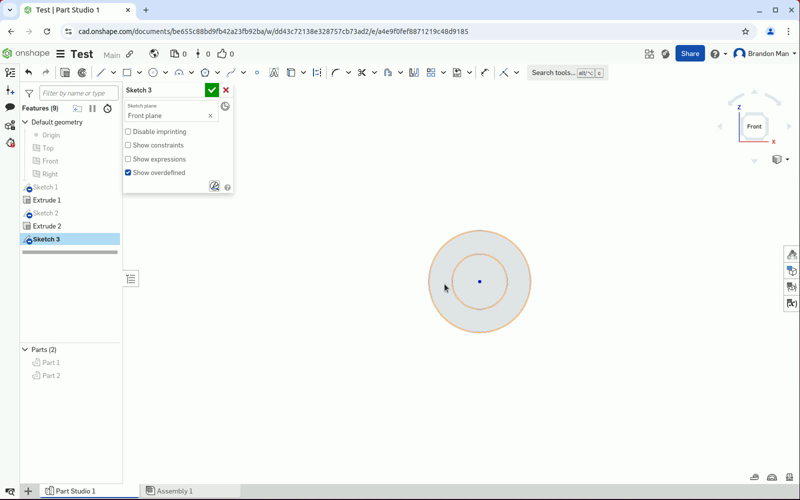
scroll(6)
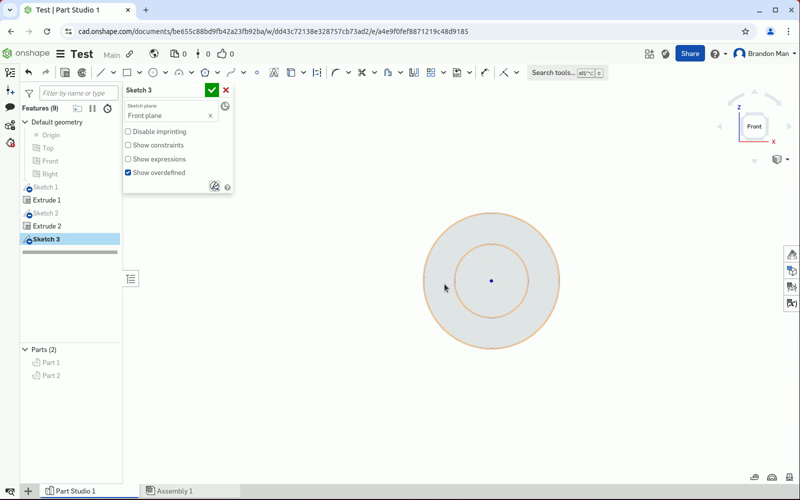
scroll(6)
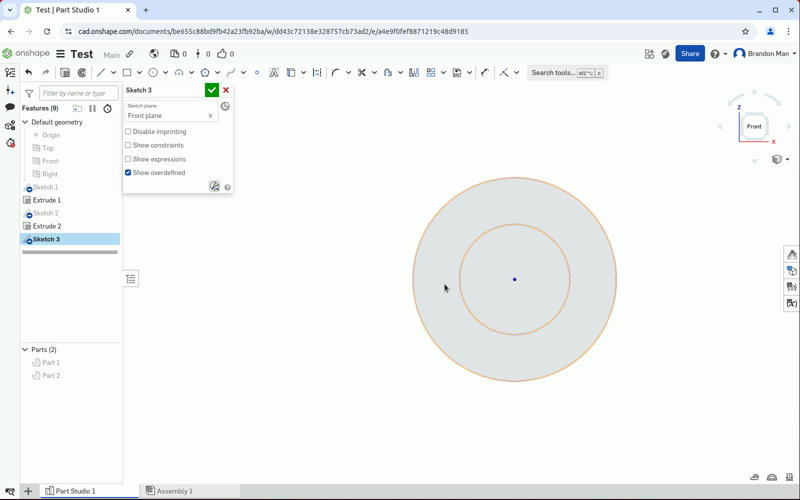
scroll(6)
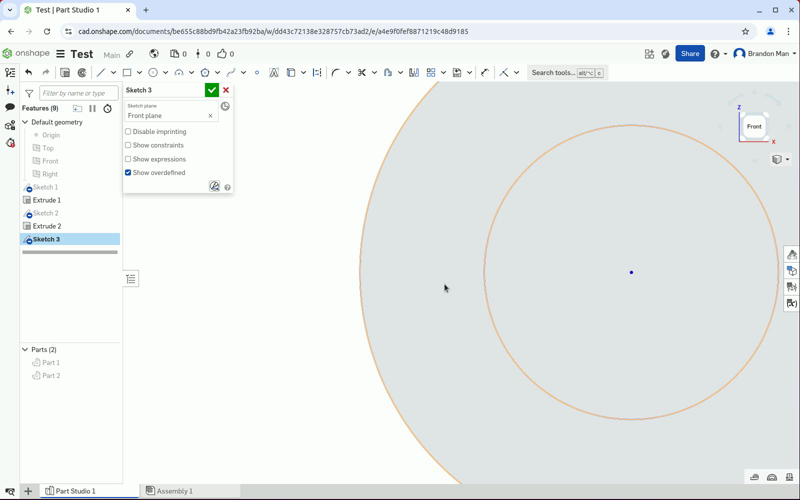
click(444, 283)
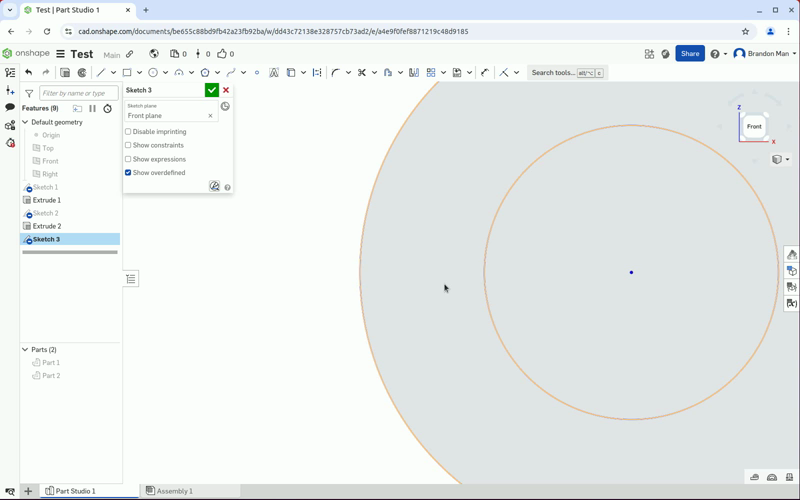
scroll(-6)
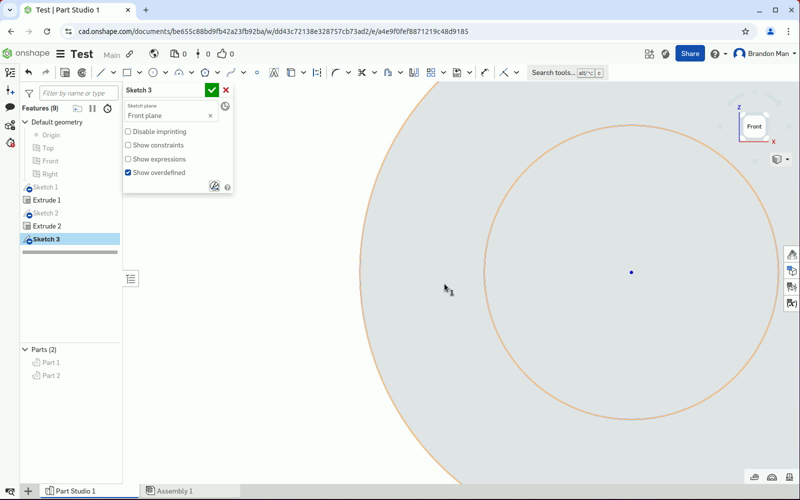
scroll(-6)
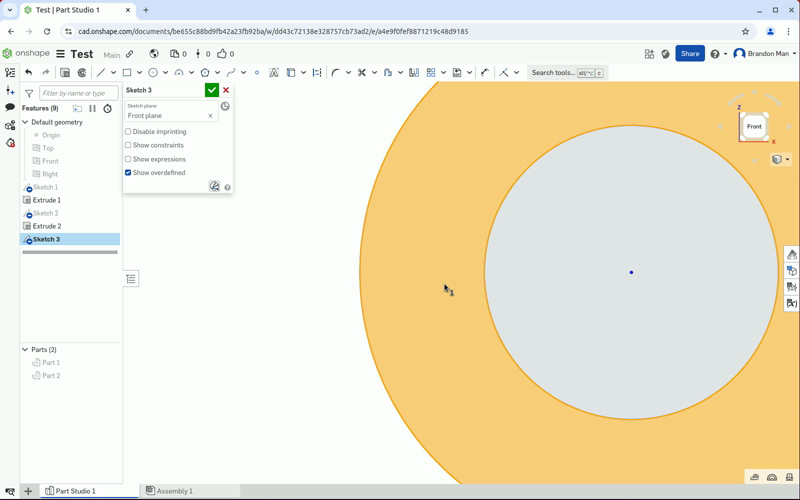
scroll(-6)
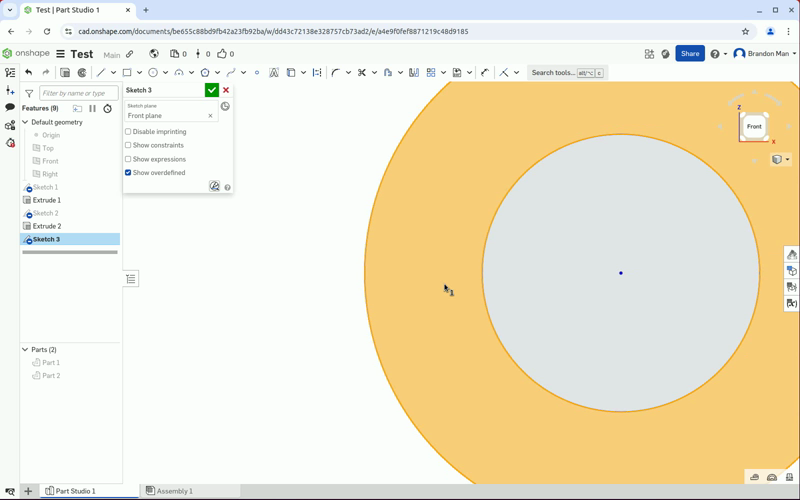
scroll(-6)
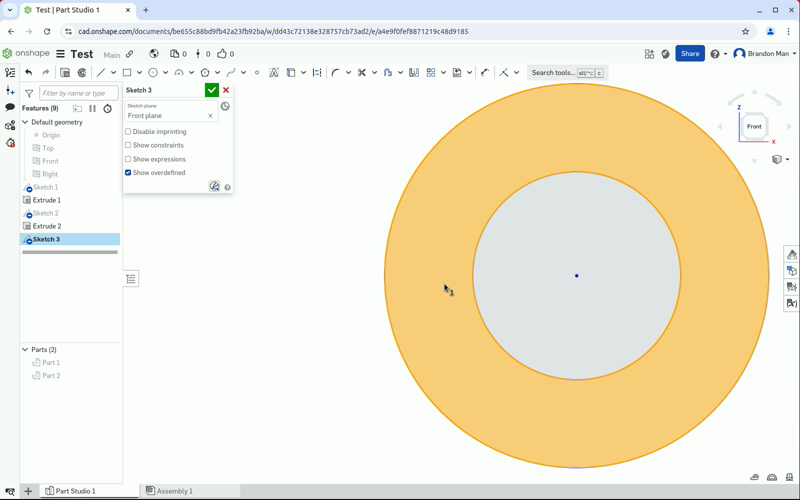
scroll(-6)
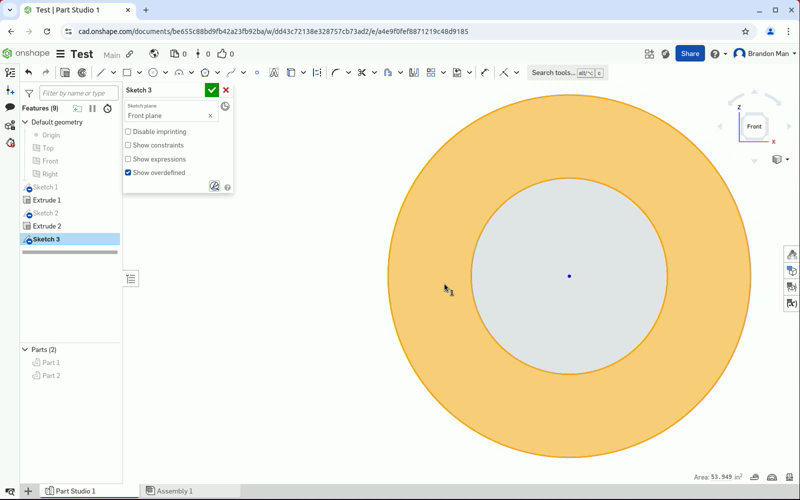
scroll(-6)
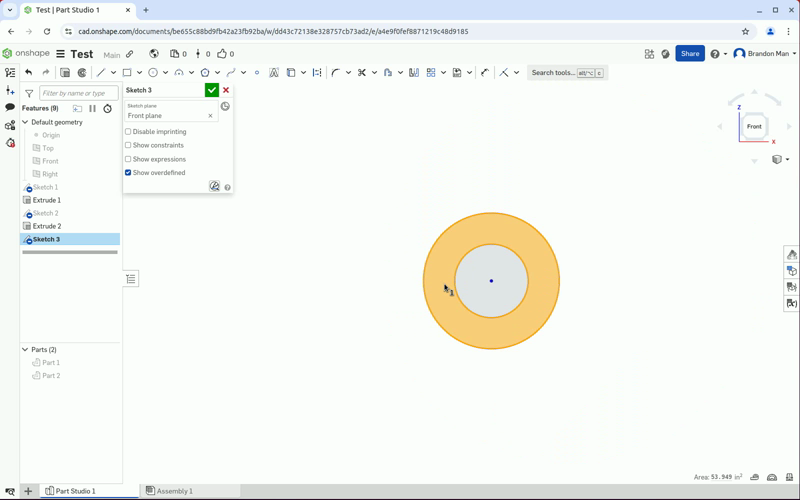
scroll(-6)
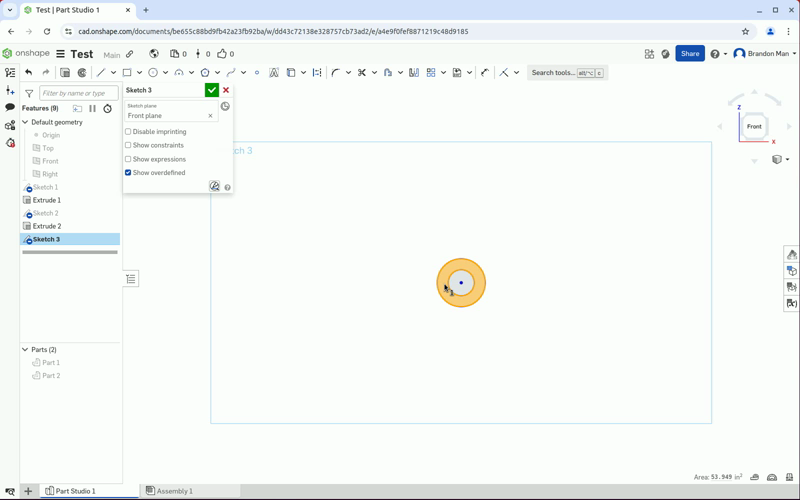
mouse_move(73, 352)
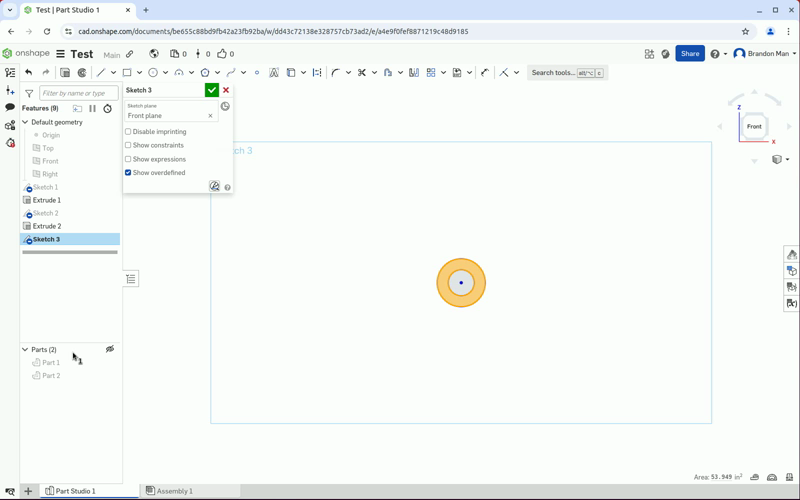
key(shift+y)
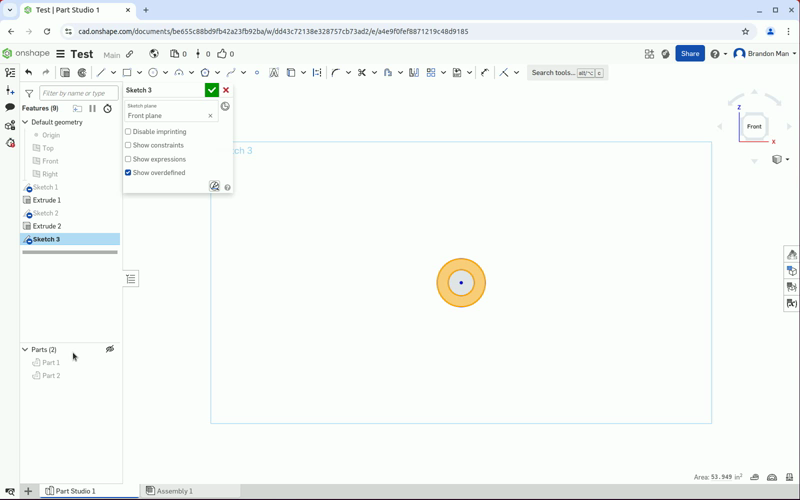
key(shift+e)
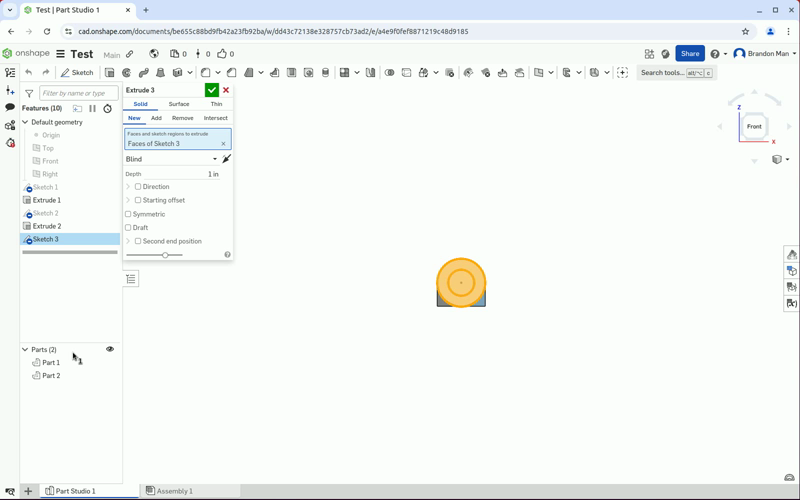
mouse_move(143, 106)
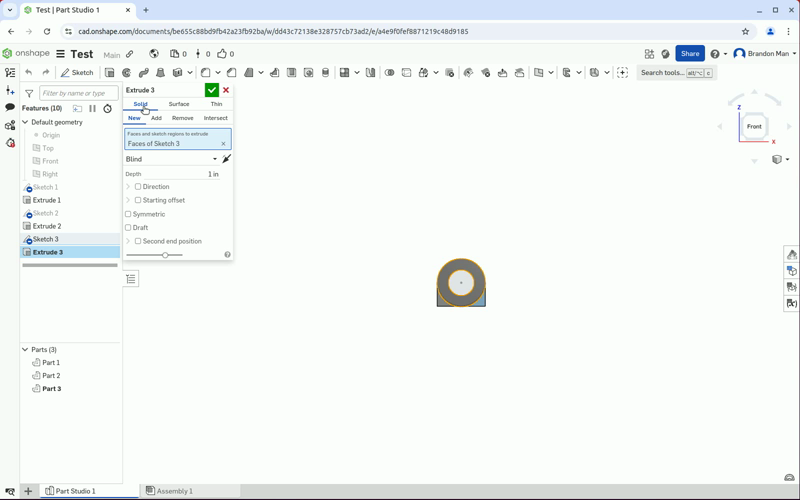
click(143, 106)
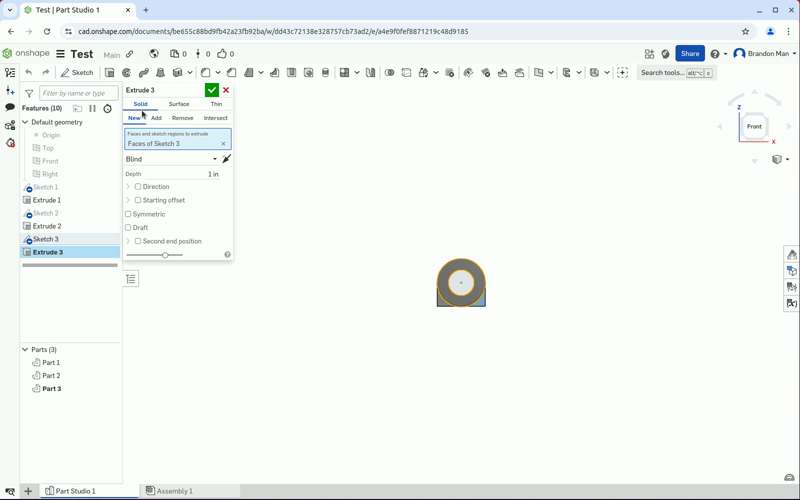
mouse_move(137, 120)
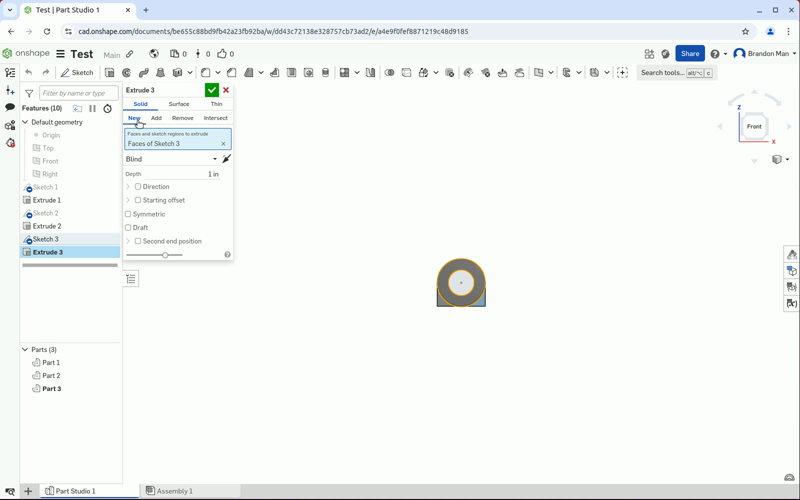
click(137, 120)
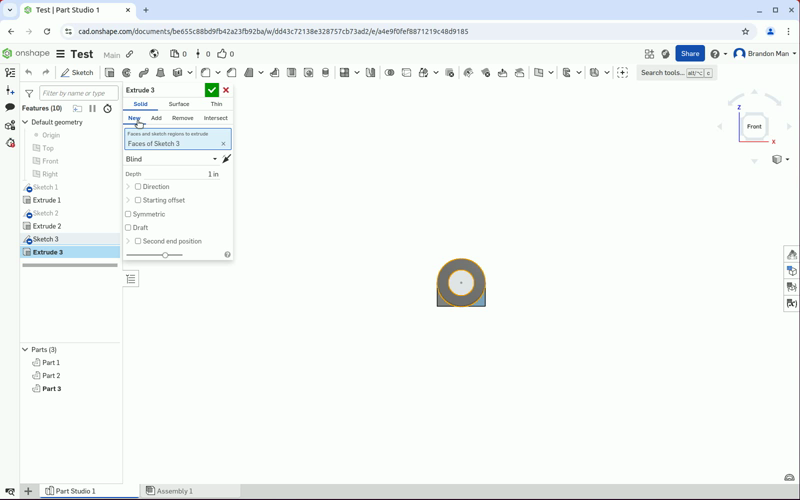
key(tab, 4)
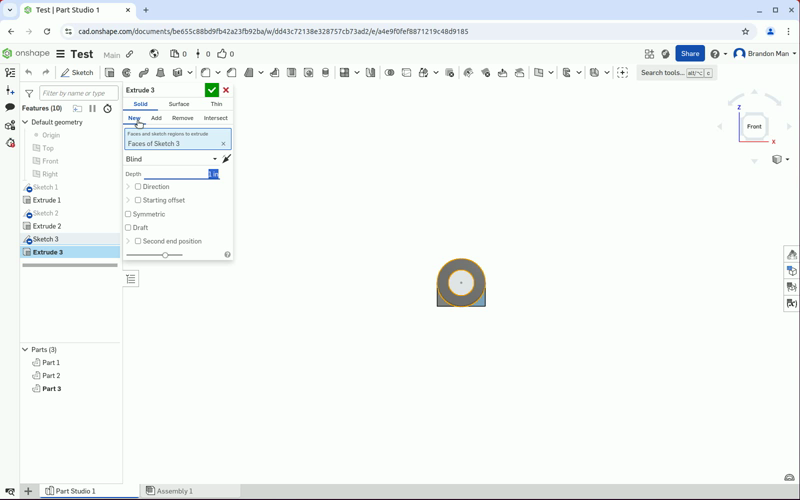
text(46.216)
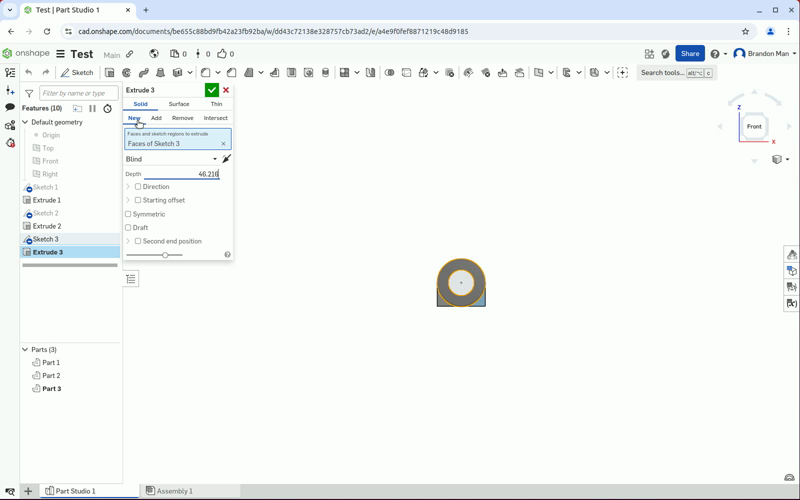
key(tab, 3)
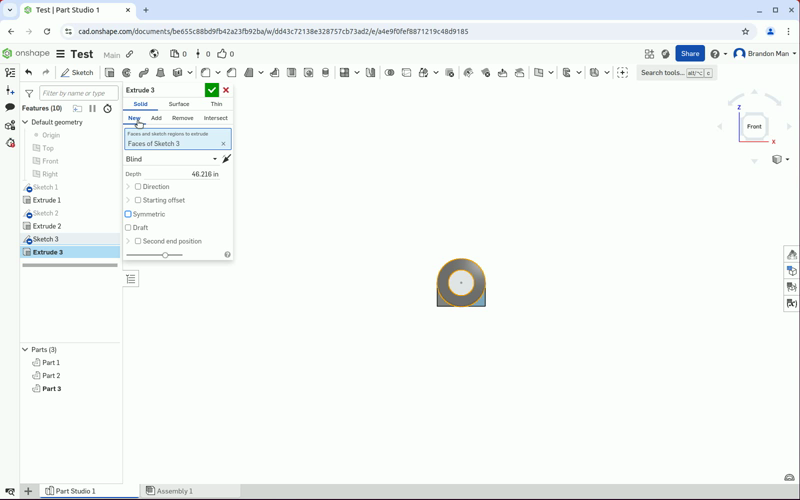
key(space)
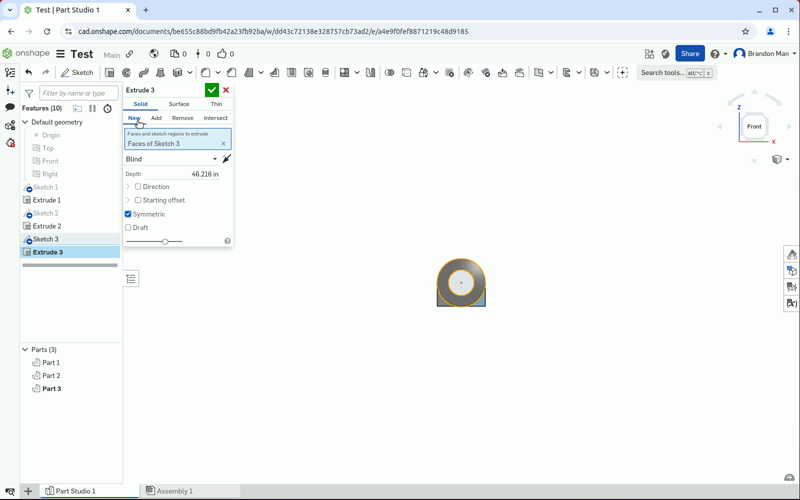
key(enter)
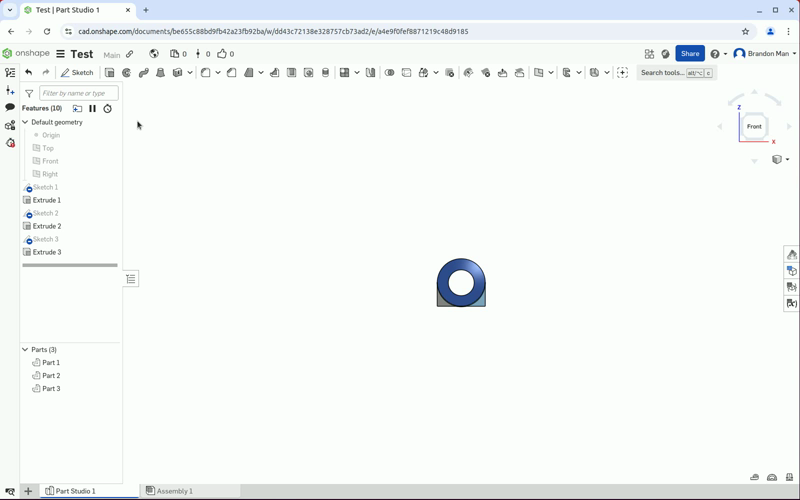
key(shift+h)
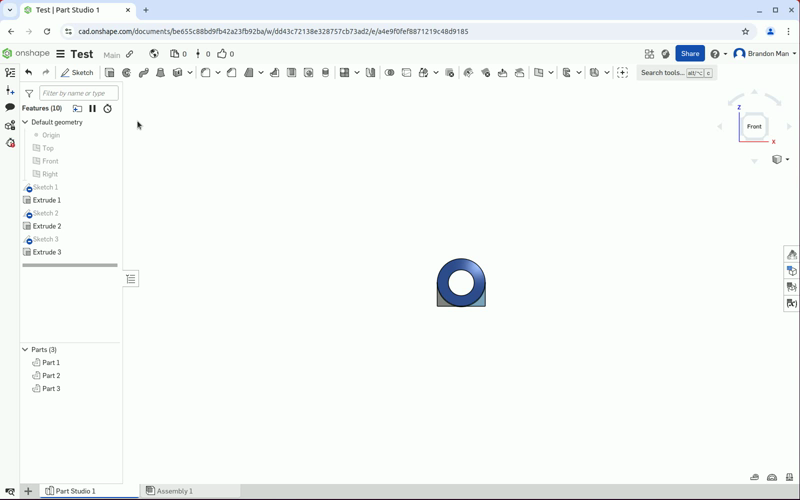
key(shift+h)
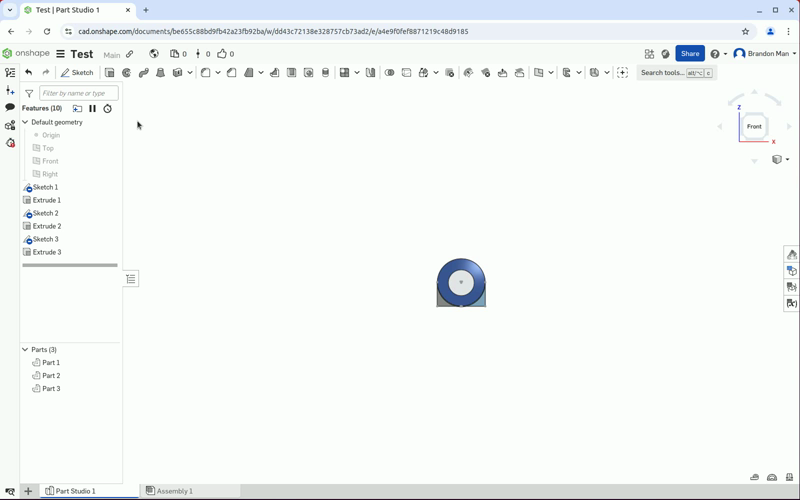
key(shift+7)
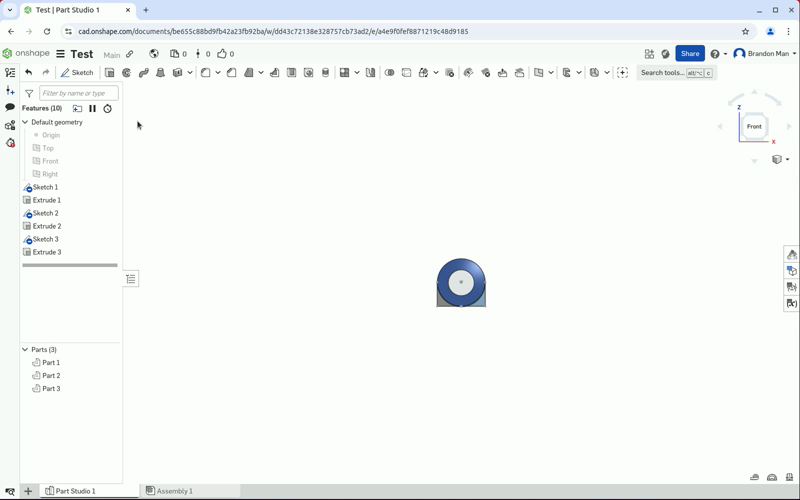
key(left, 2)
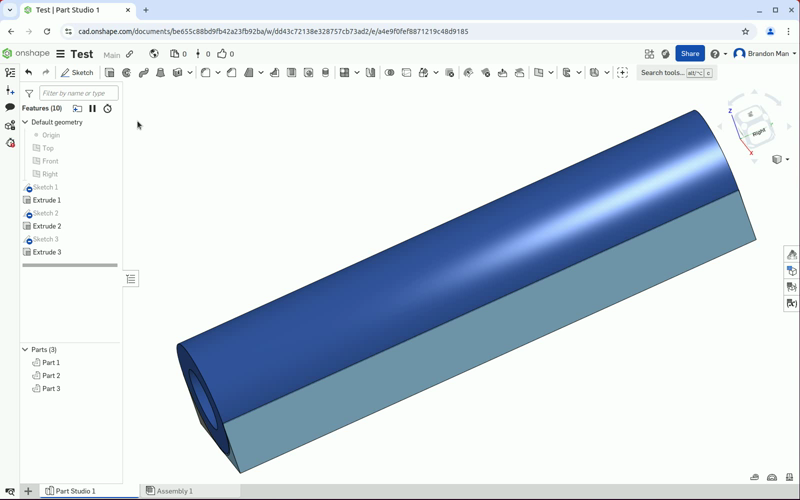
key(down, 2)
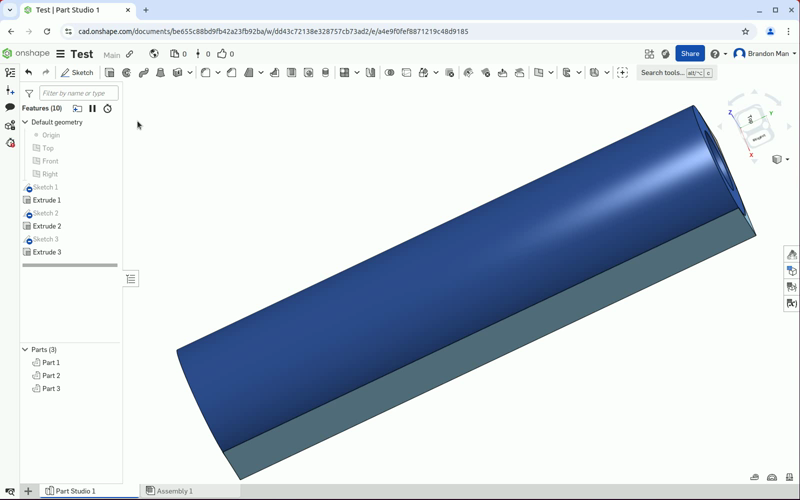
key(up, 2)
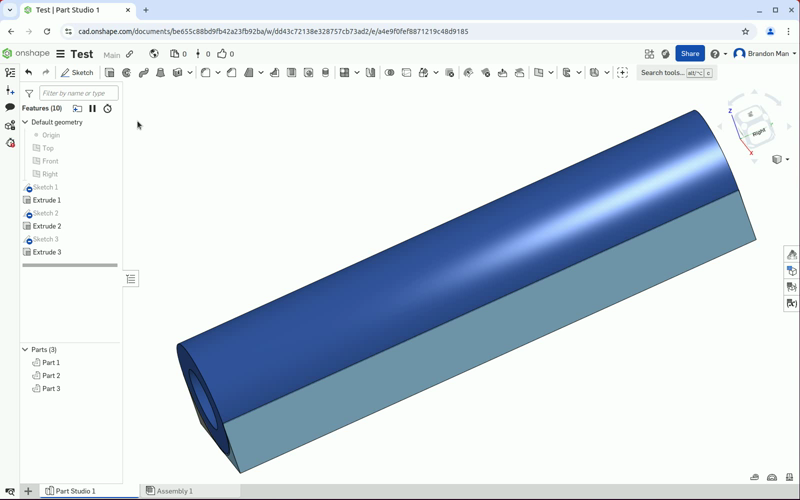
key(right, 2)
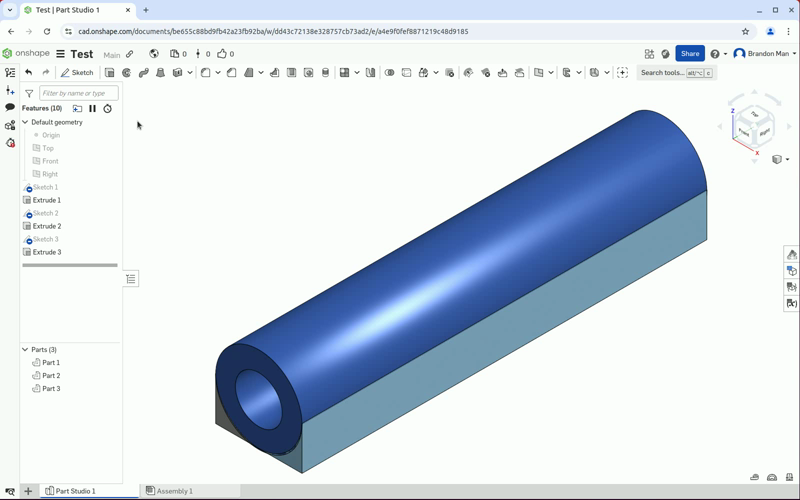
mouse_move(73, 189)
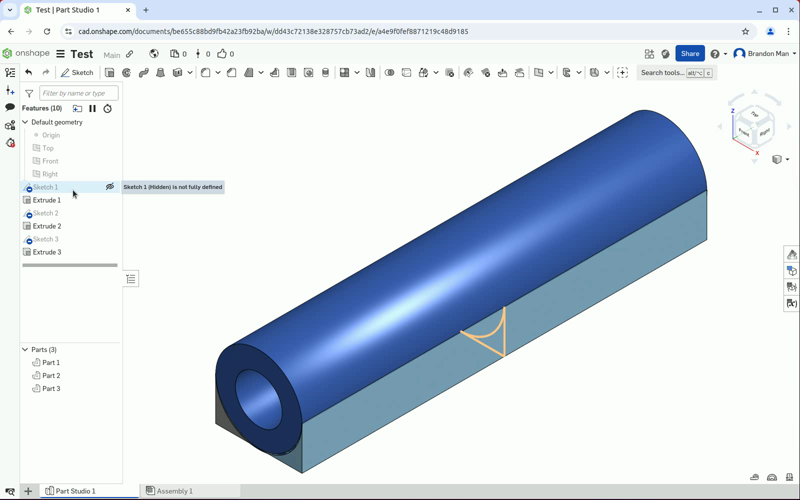
click(73, 189)